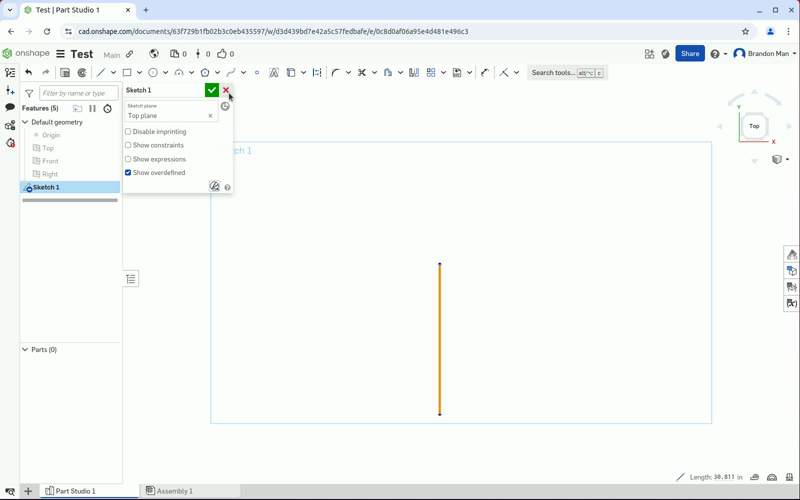
key(shift+h)
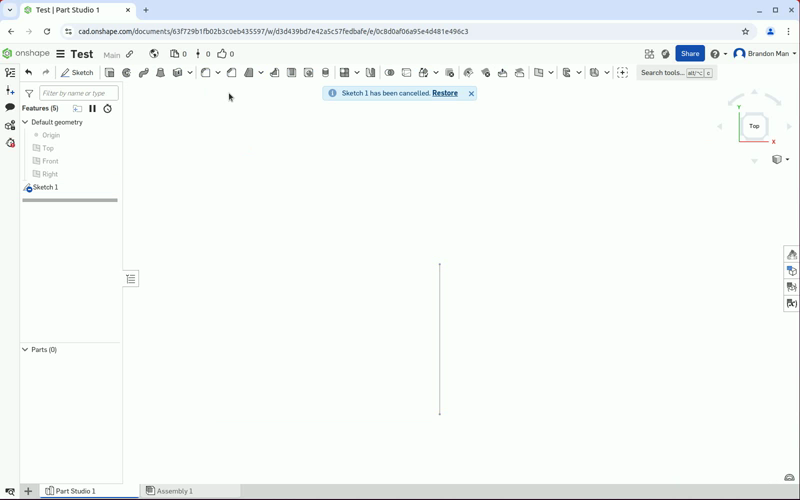
key(shift+s)
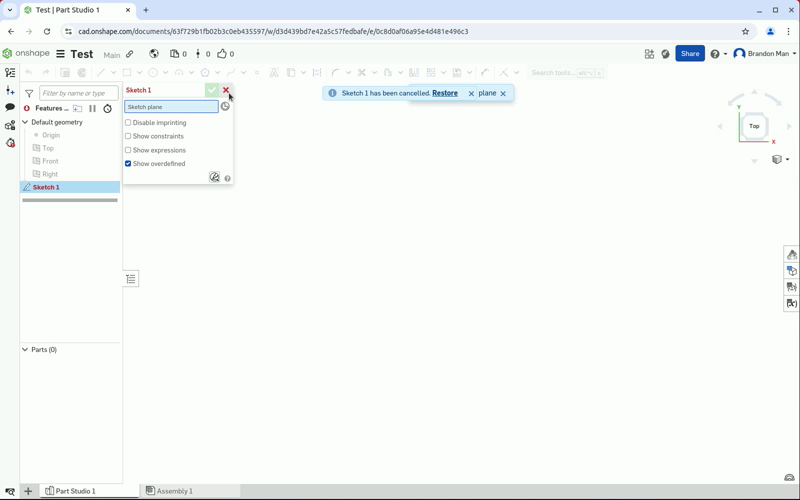
mouse_move(73, 150)
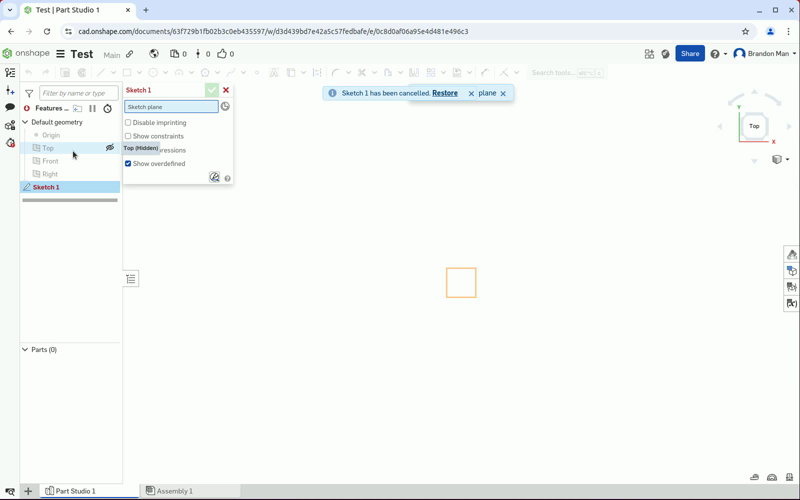
click(73, 150)
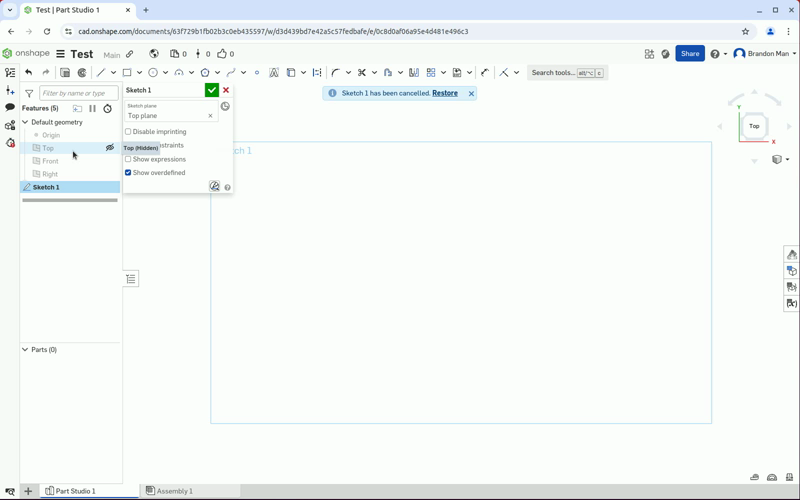
mouse_move(73, 352)
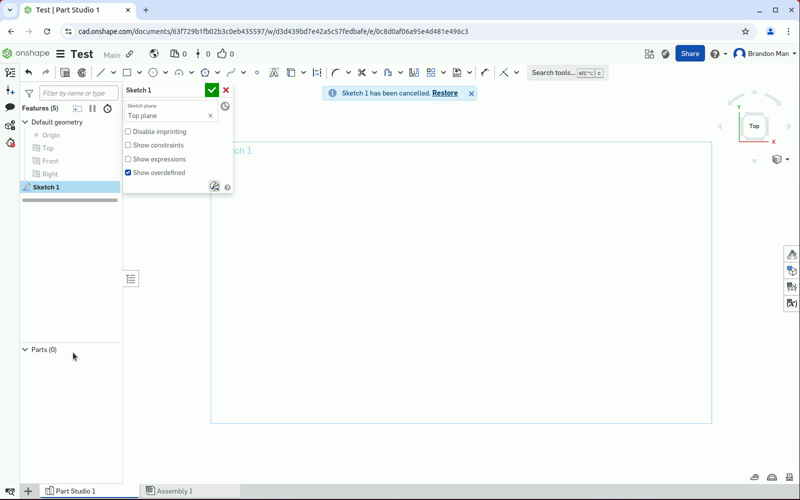
key(y)
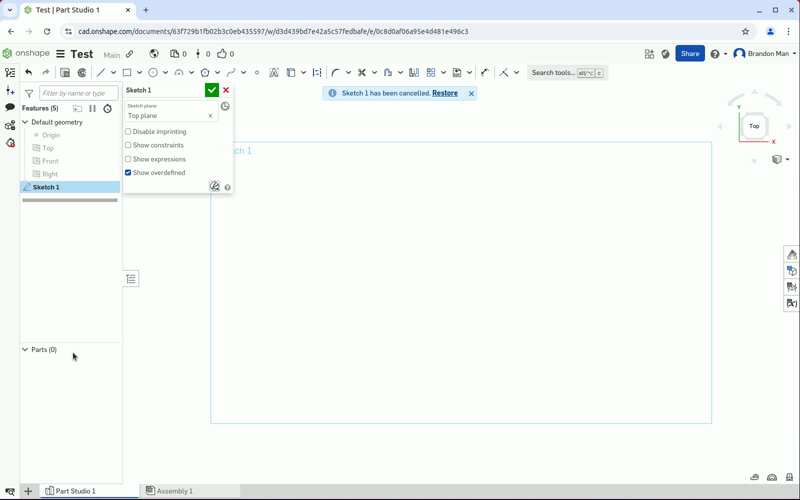
key(l)
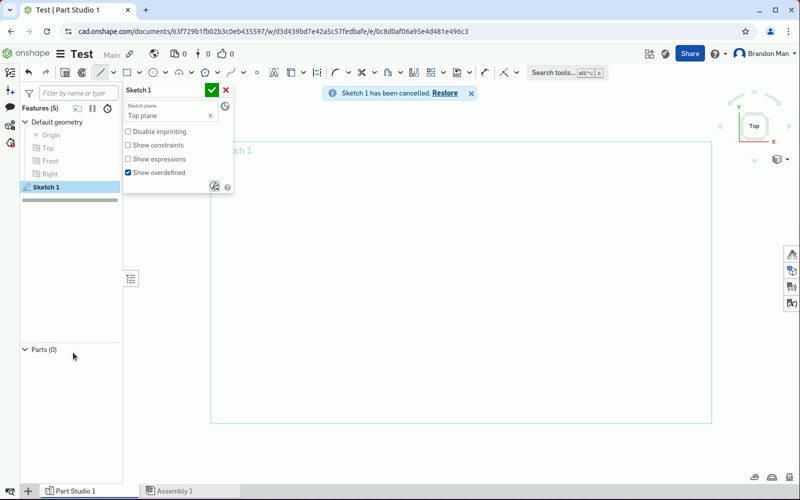
key_down(shift)
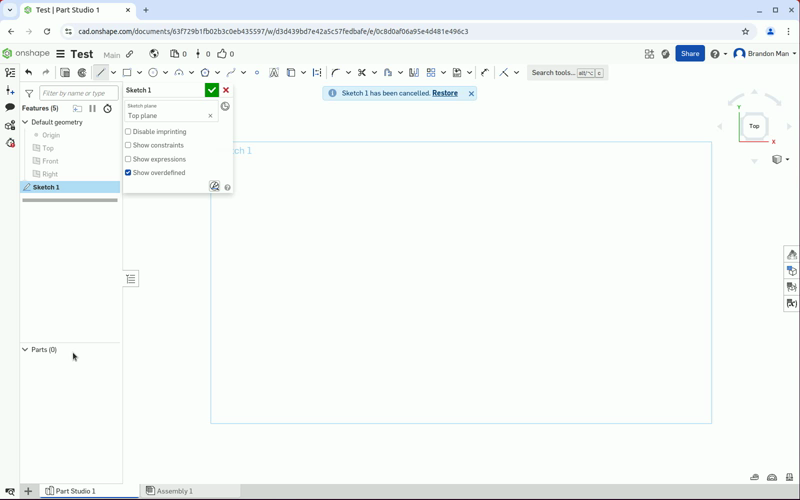
mouse_move(422, 341)
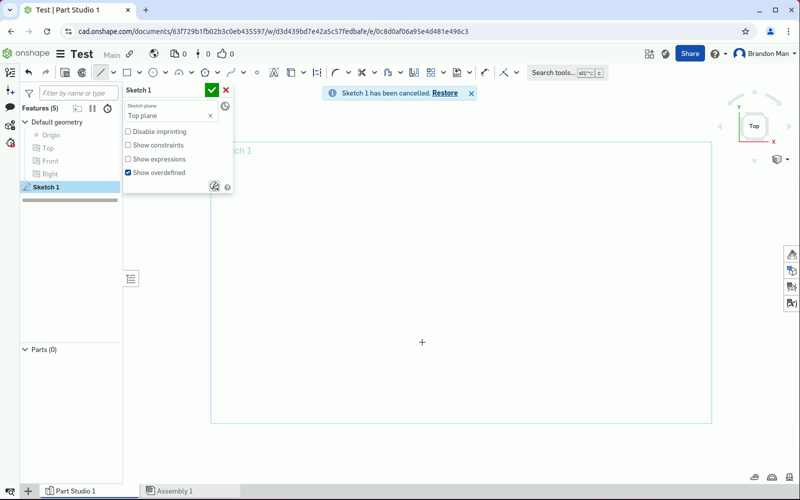
click(422, 341)
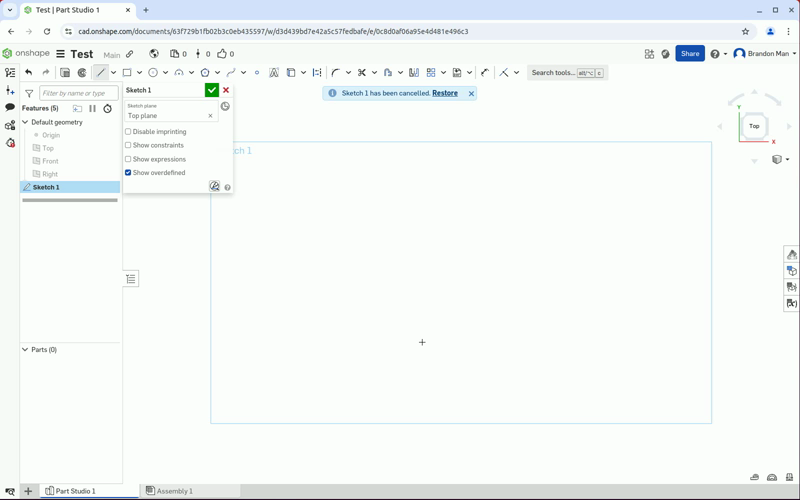
key_up(shift)
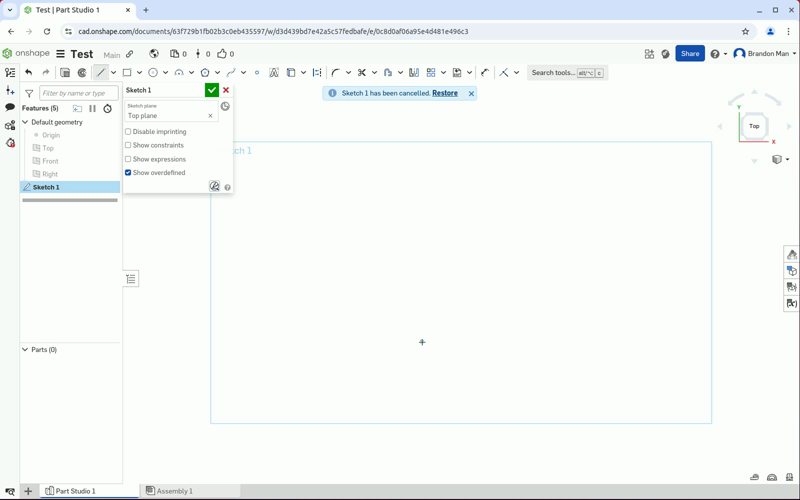
key_down(shift)
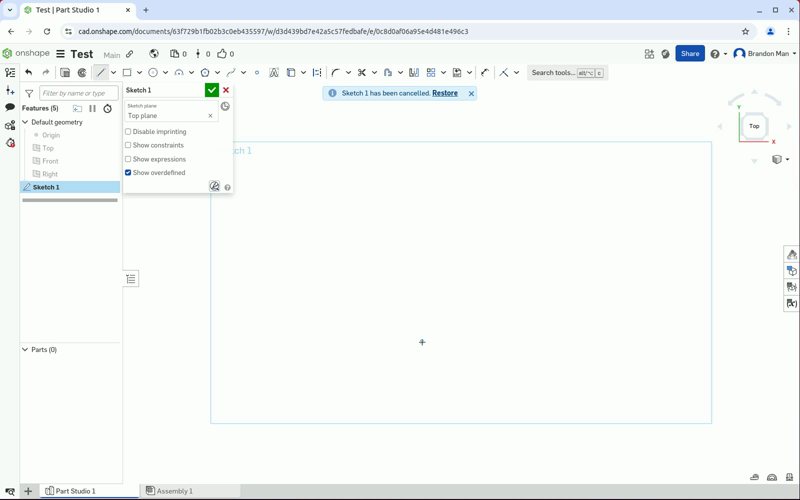
mouse_move(493, 341)
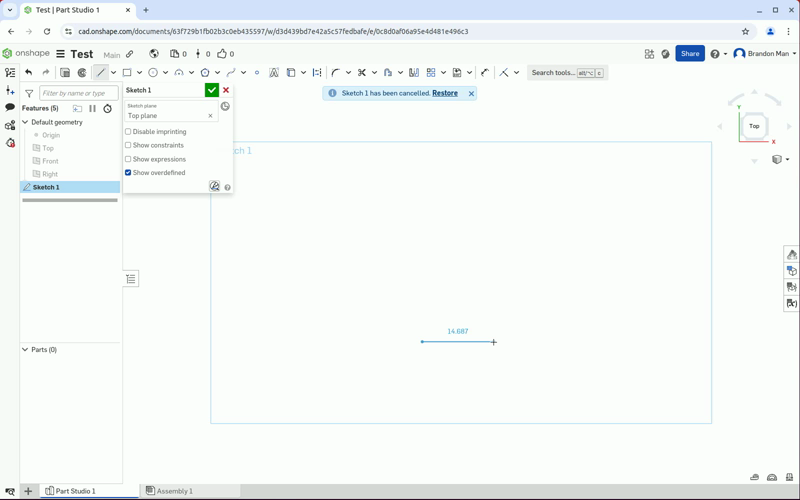
click(493, 341)
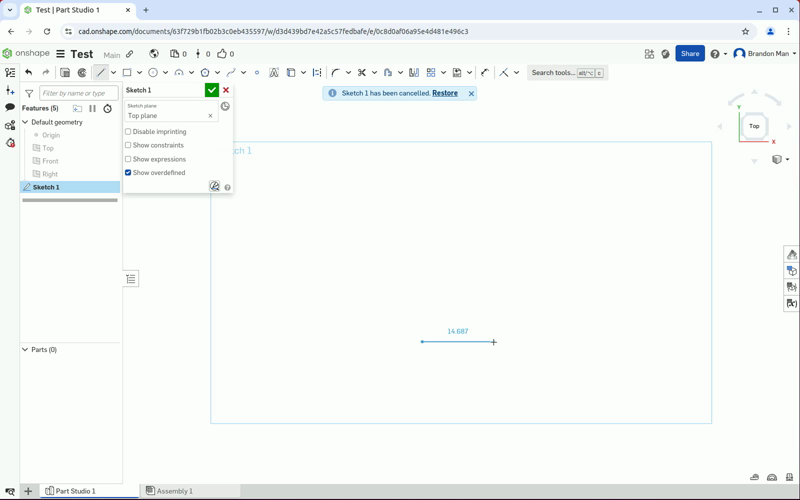
key_up(shift)
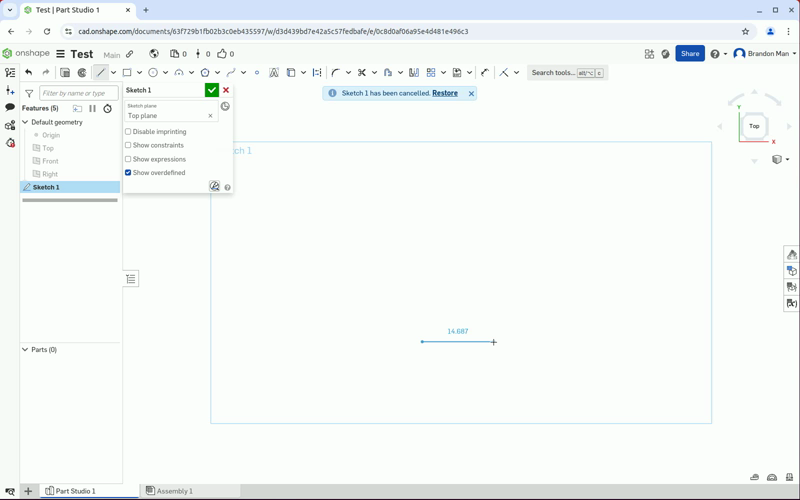
key_down(shift)
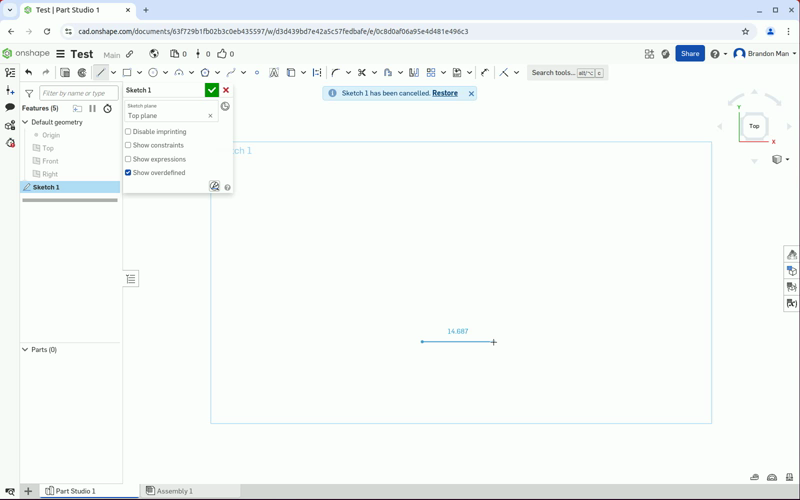
mouse_move(523, 341)
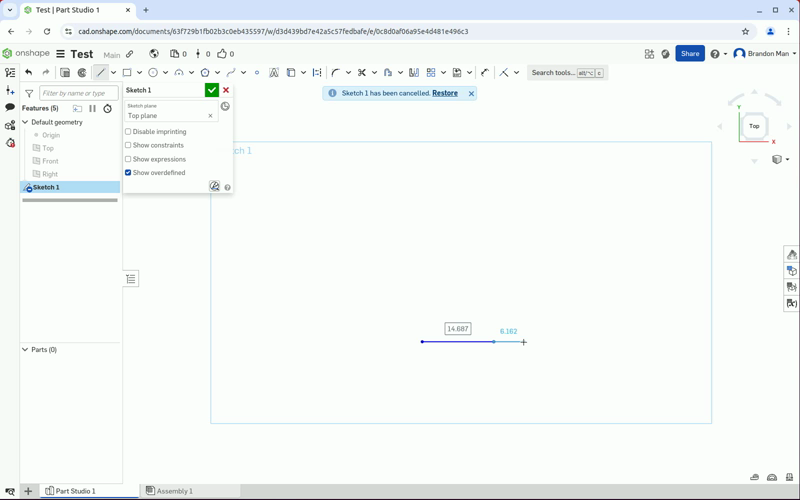
mouse_move(493, 316)
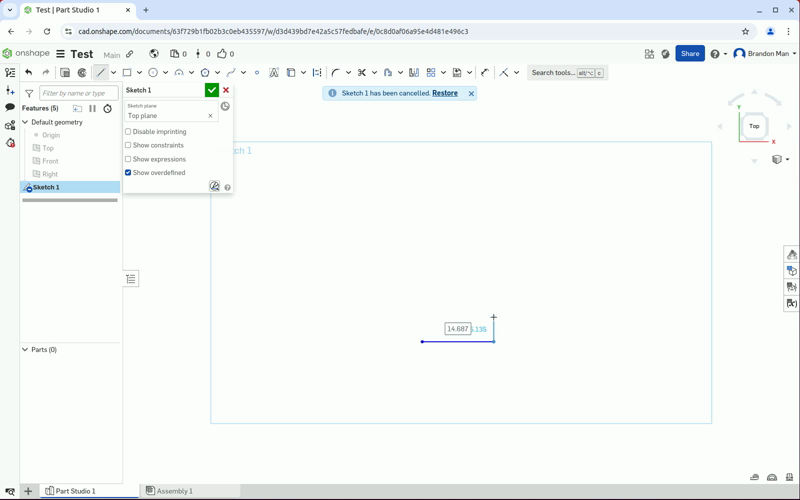
click(493, 316)
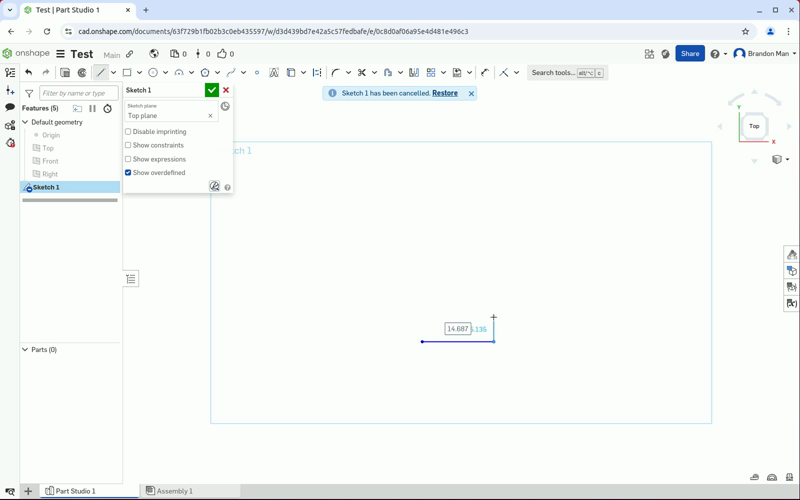
key_up(shift)
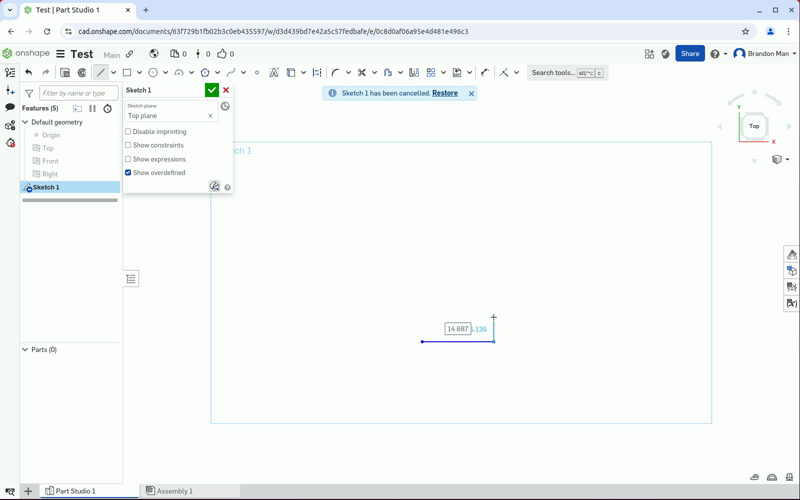
key_down(shift)
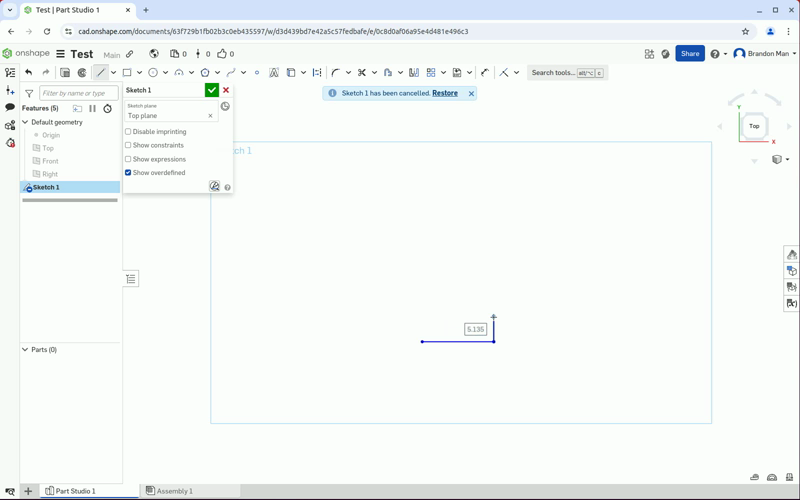
mouse_move(493, 240)
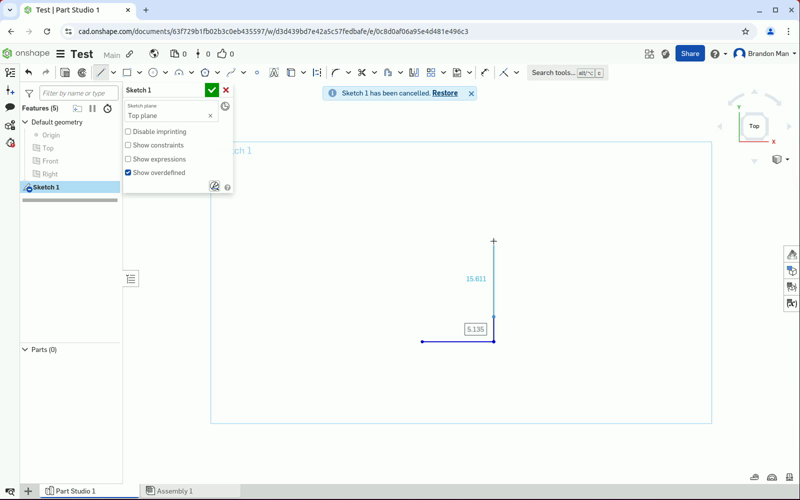
click(493, 240)
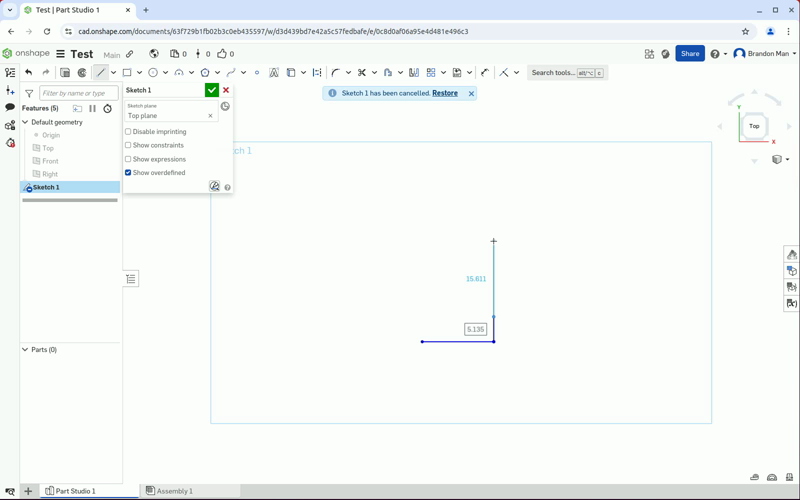
key_up(shift)
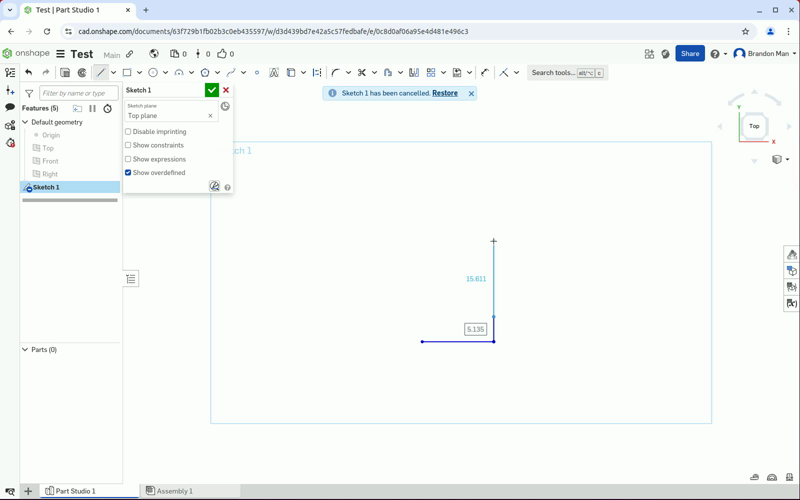
key_down(shift)
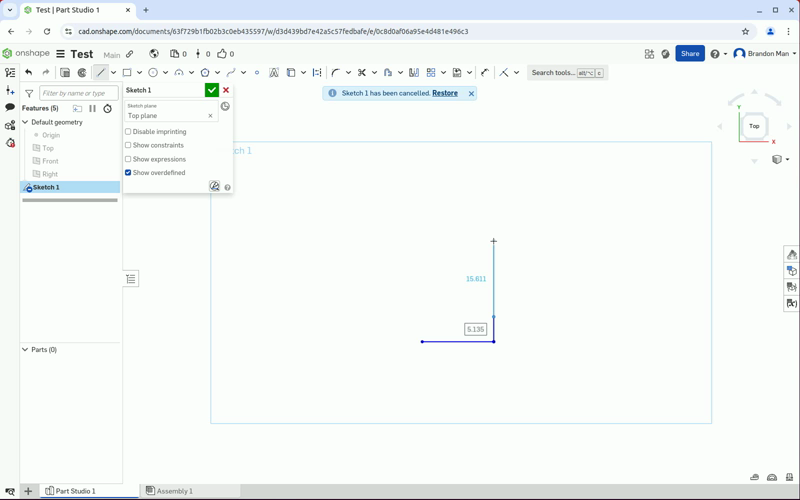
mouse_move(523, 240)
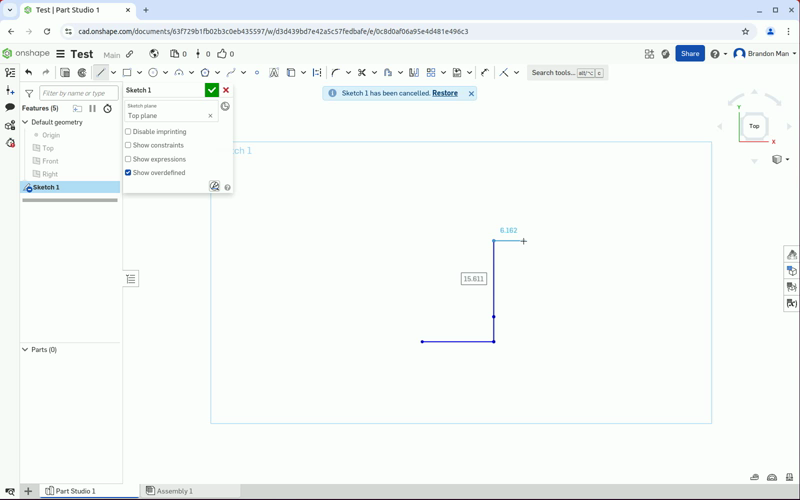
mouse_move(493, 224)
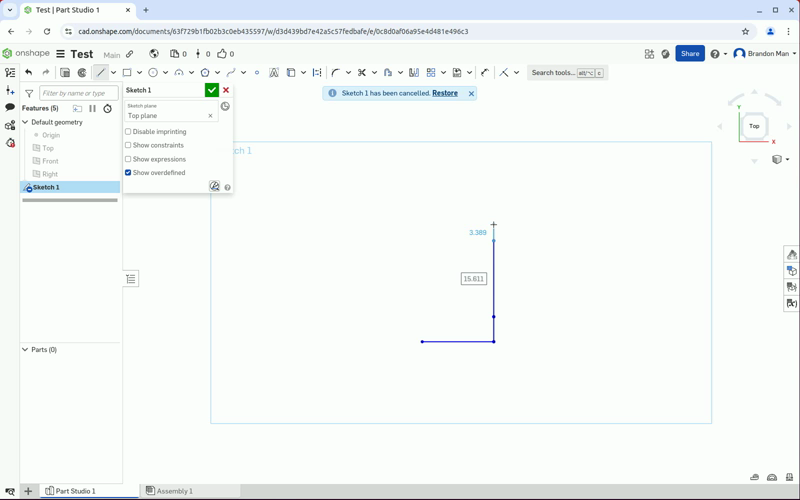
click(493, 224)
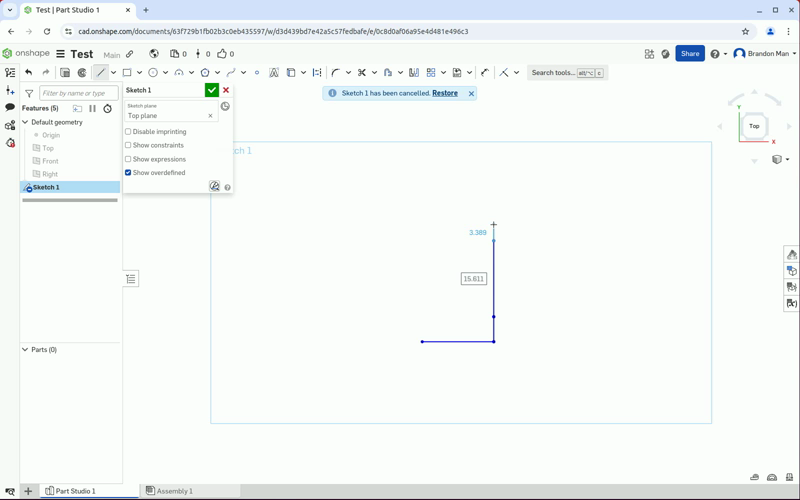
key_up(shift)
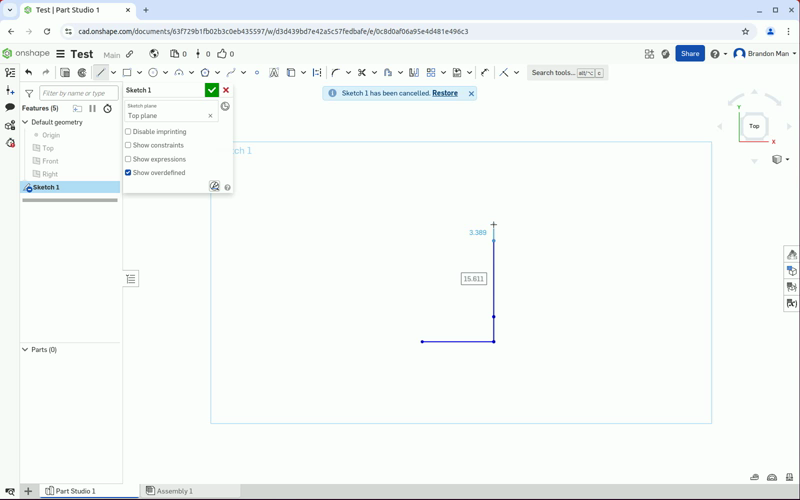
key_down(shift)
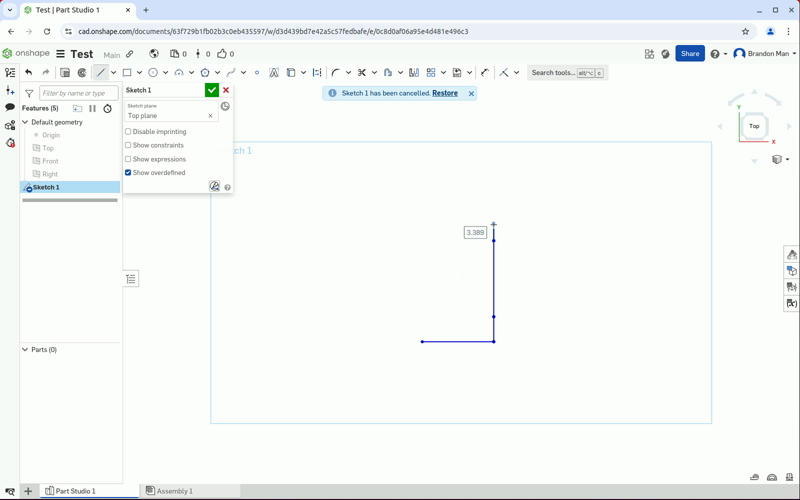
mouse_move(422, 224)
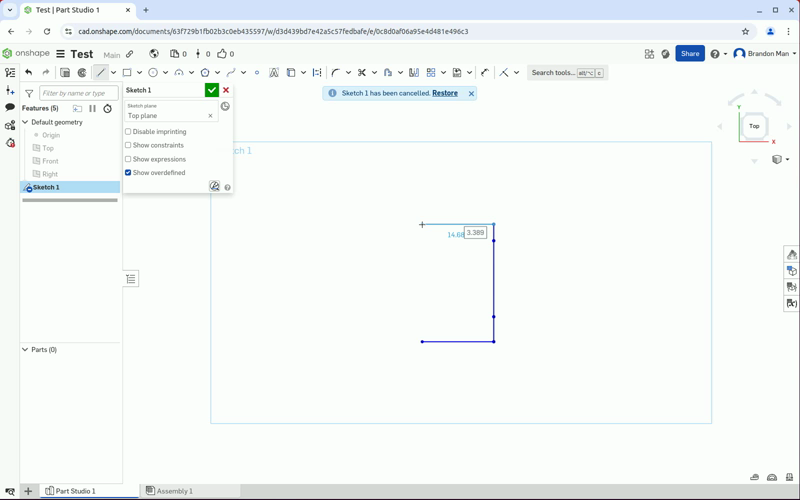
click(422, 224)
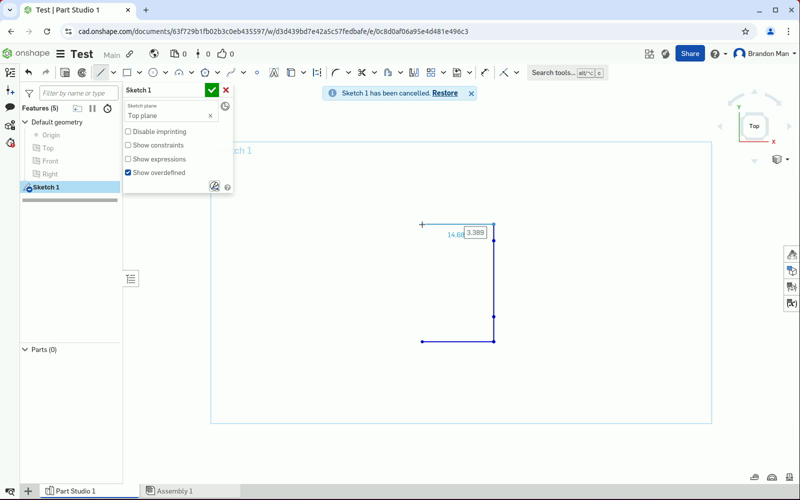
key_up(shift)
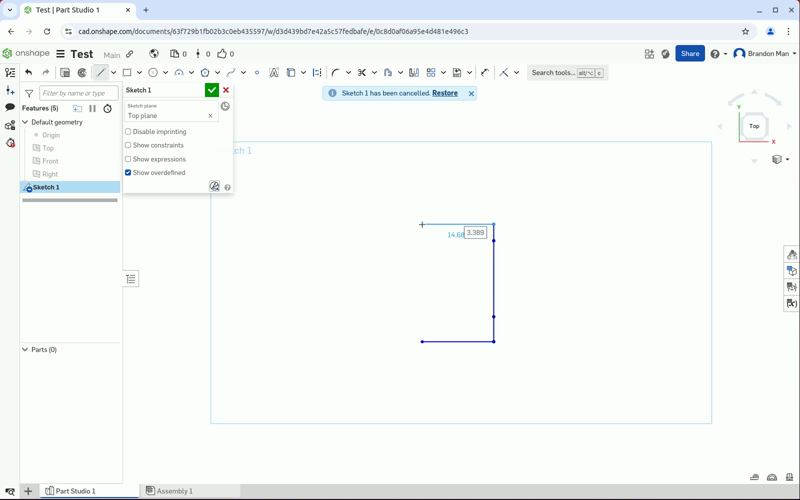
key_down(shift)
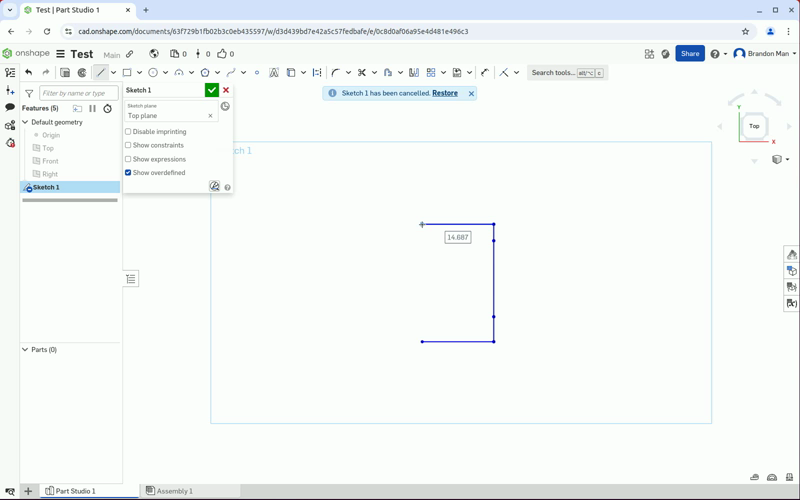
mouse_move(422, 341)
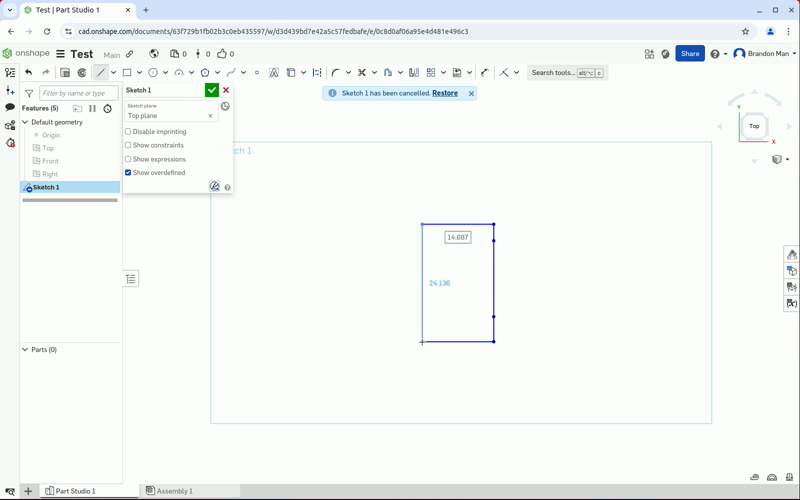
key_up(shift)
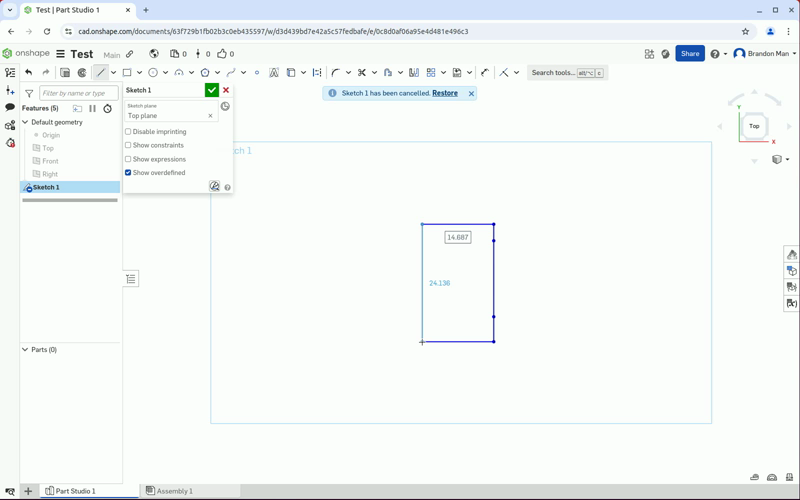
click(422, 341)
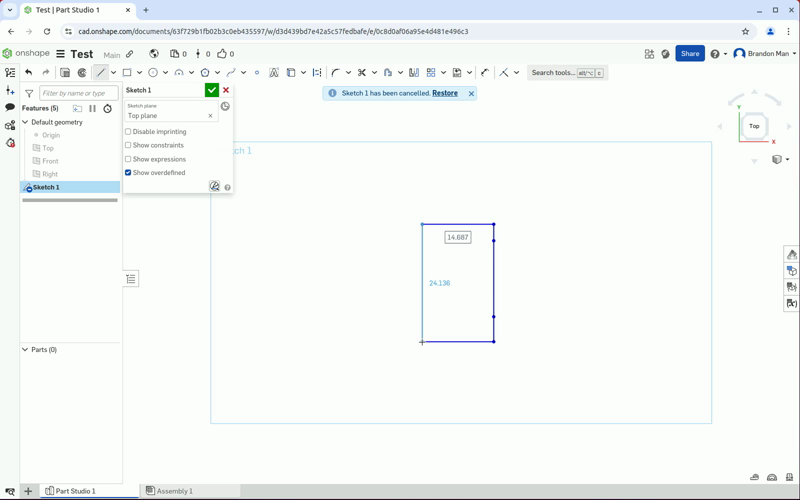
key(esc)
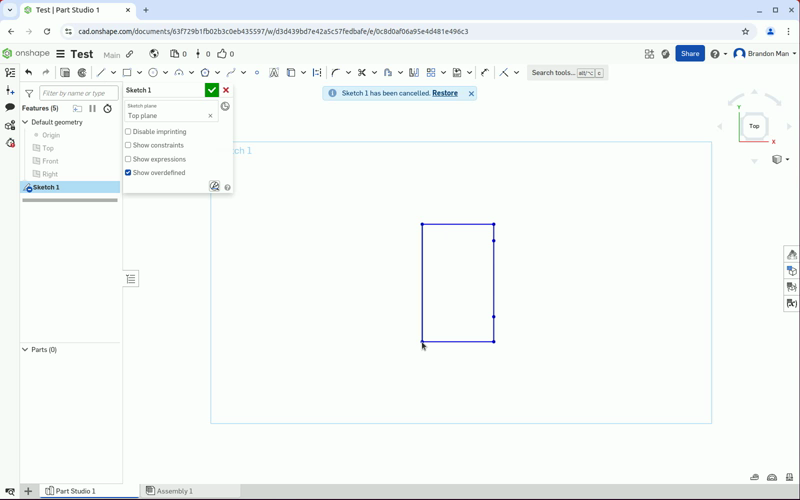
mouse_move(483, 279)
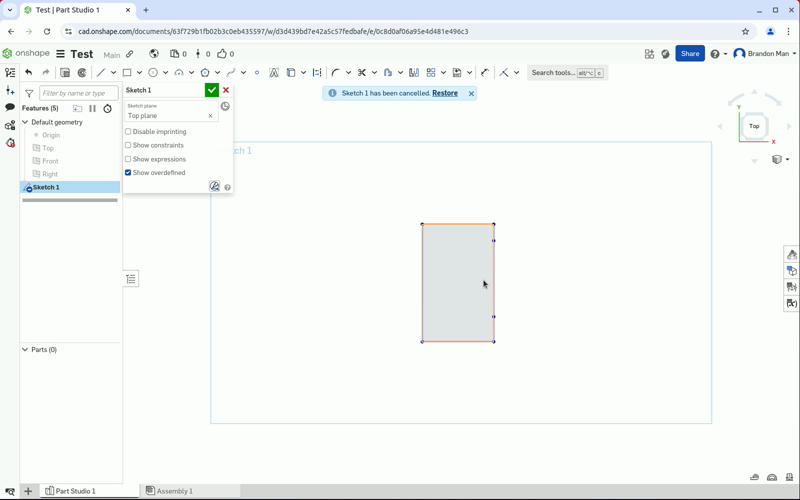
click(483, 279)
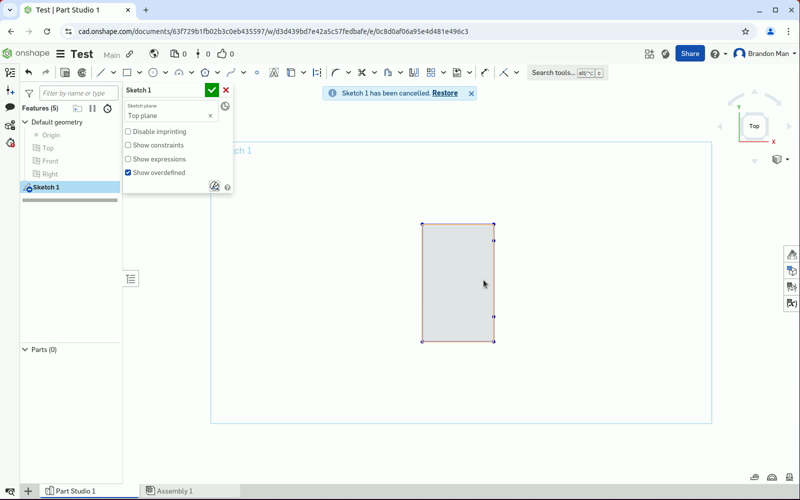
mouse_move(73, 352)
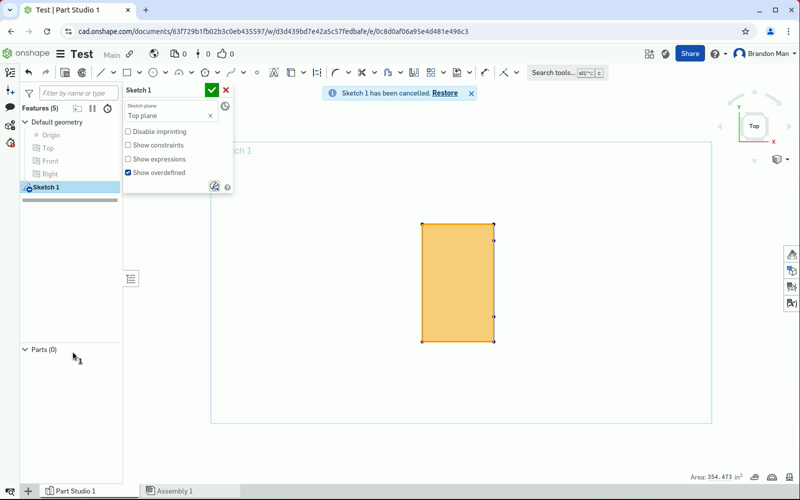
key(shift+y)
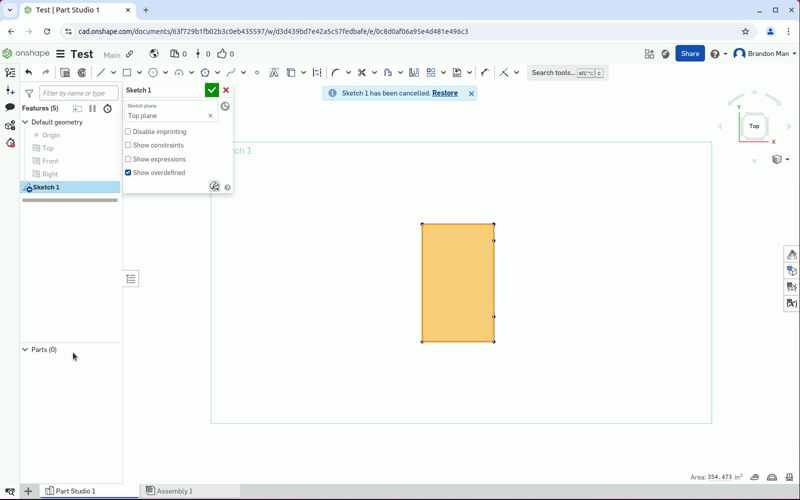
key(shift+e)
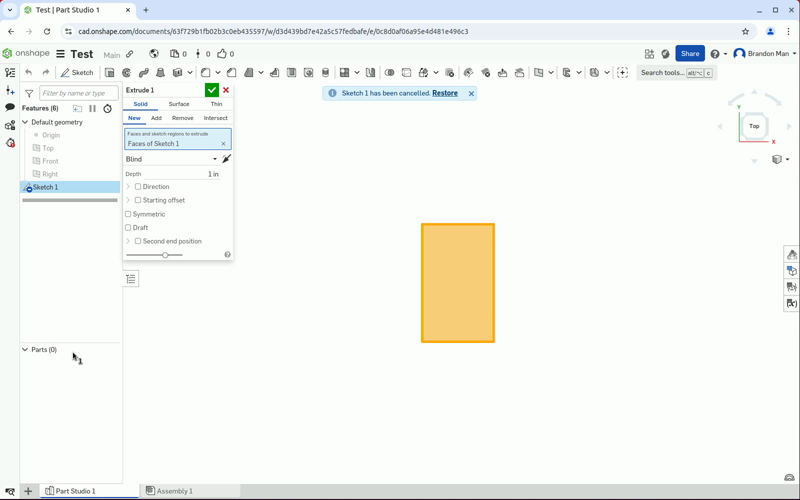
mouse_move(143, 106)
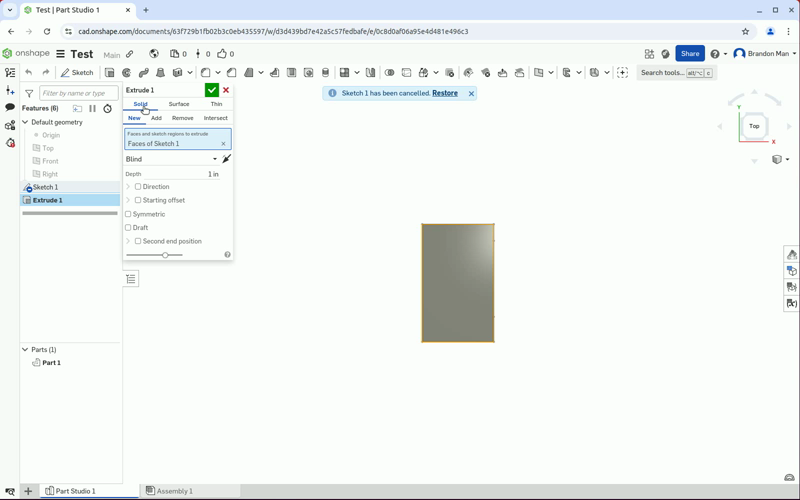
click(143, 106)
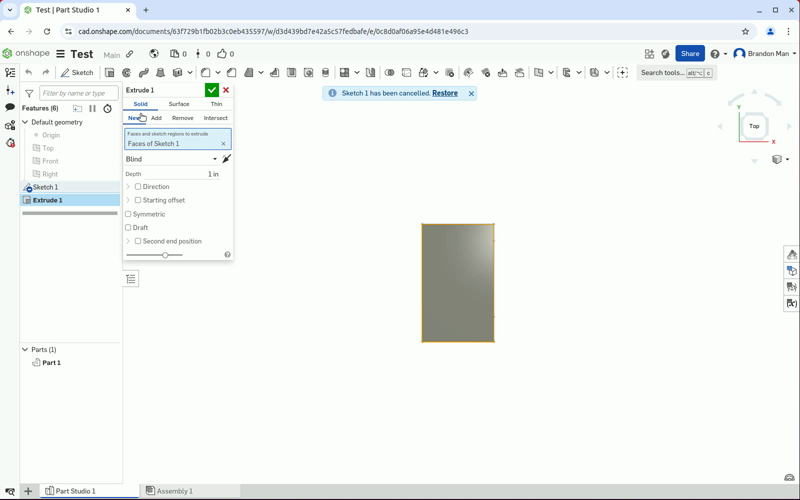
mouse_move(137, 120)
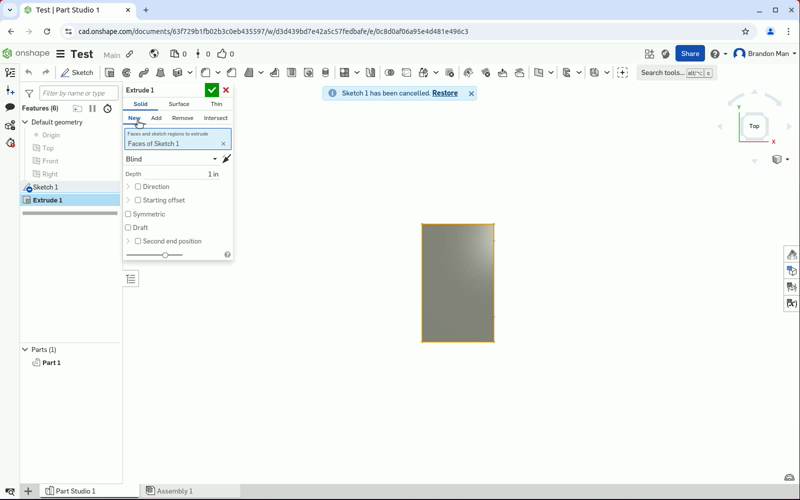
click(137, 120)
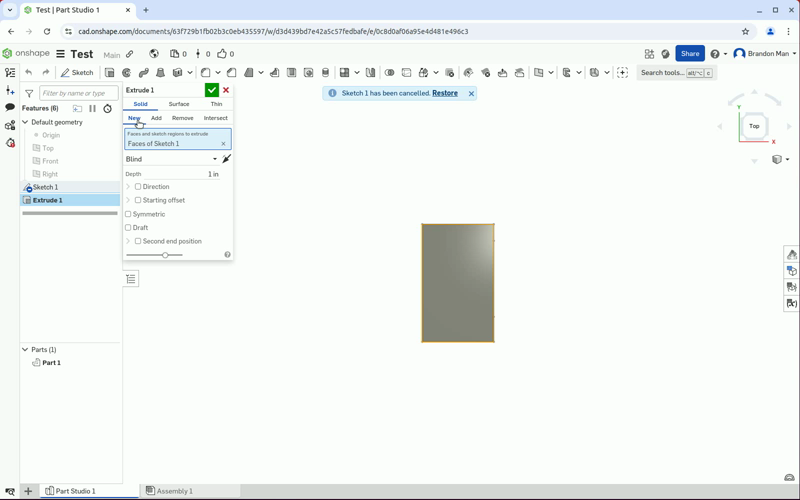
key(tab, 4)
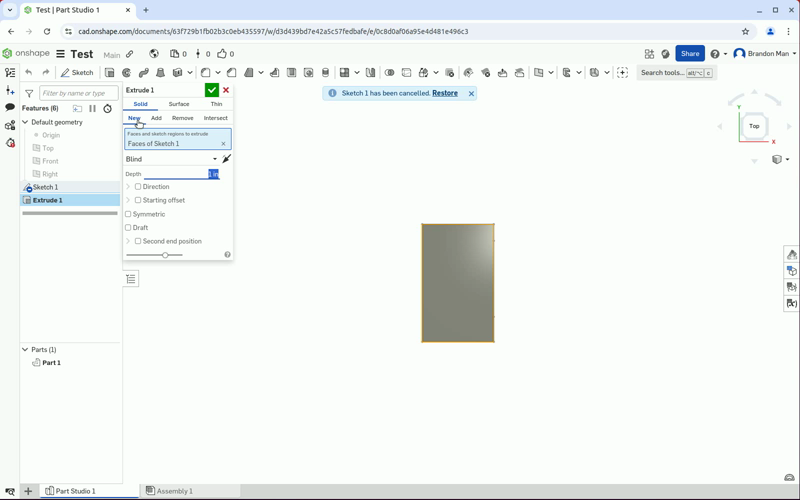
text(-1.444)
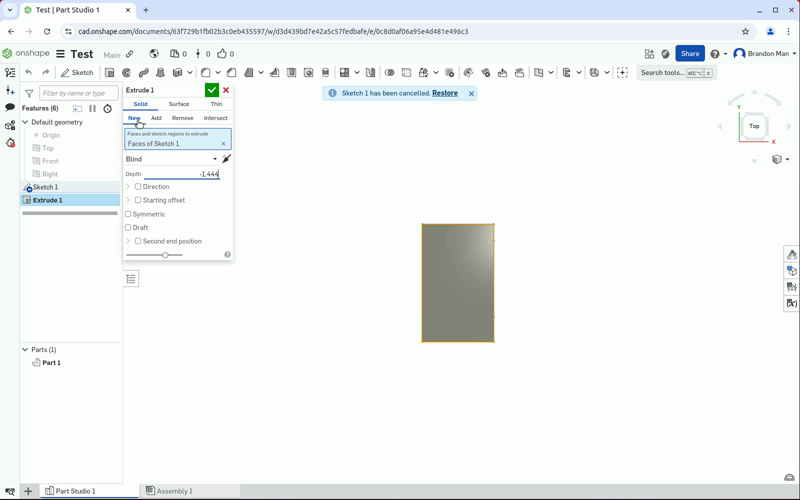
key(enter)
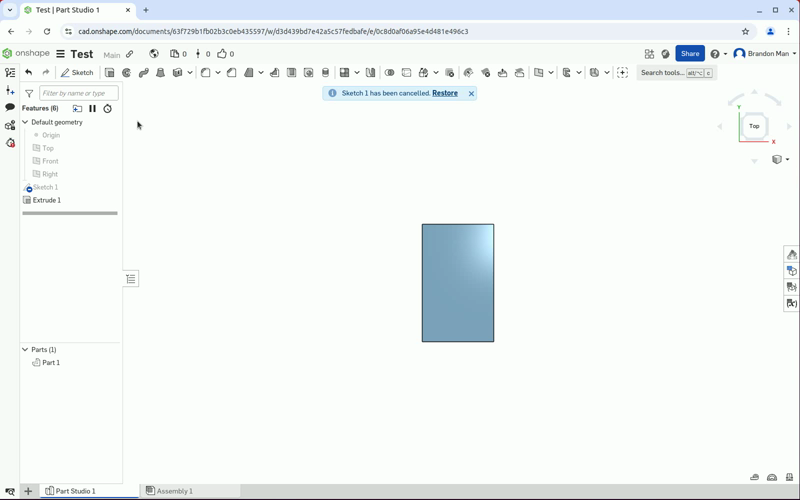
key(shift+h)
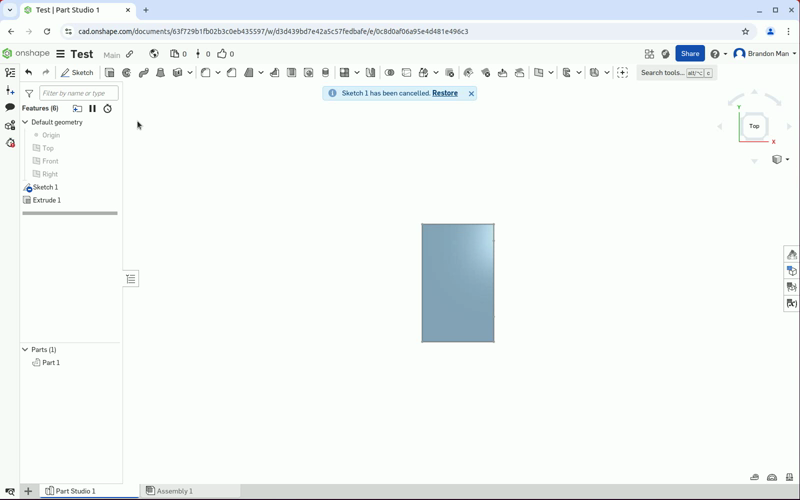
key(shift+h)
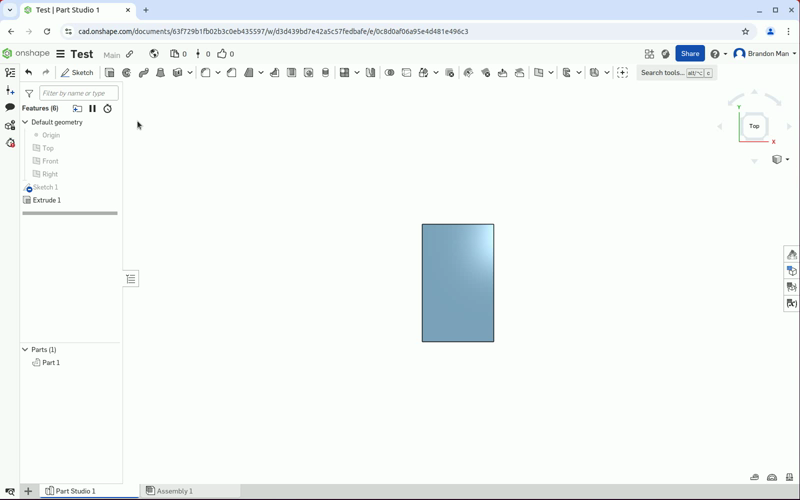
mouse_move(73, 189)
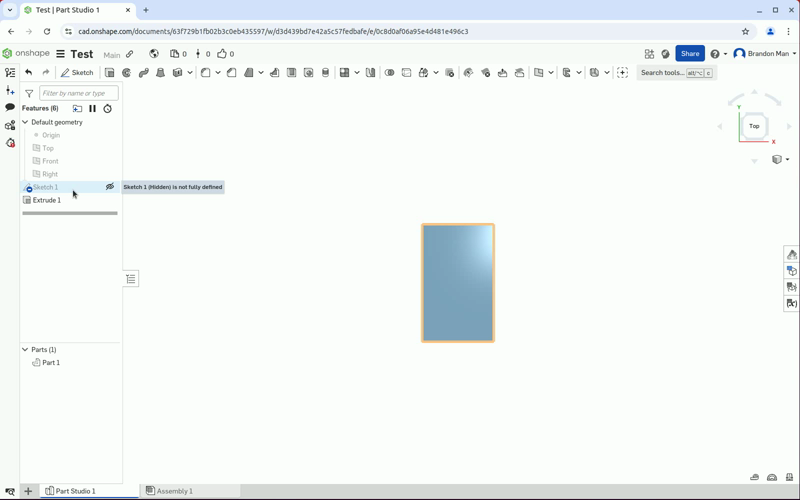
click(73, 189)
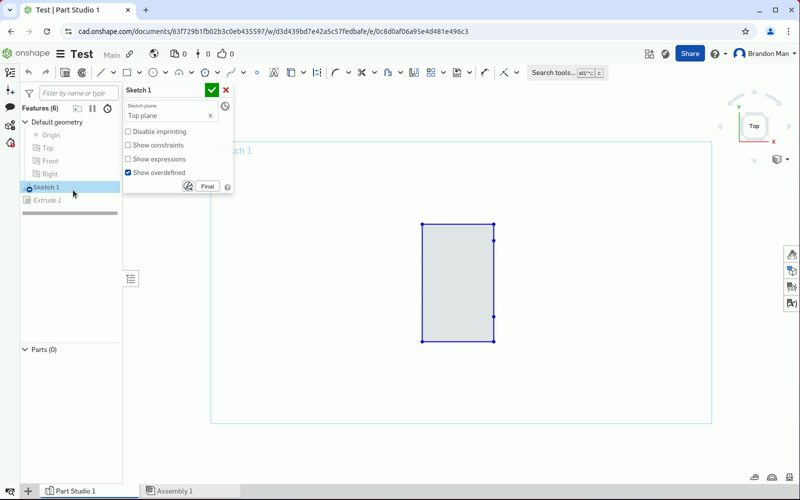
mouse_move(229, 92)
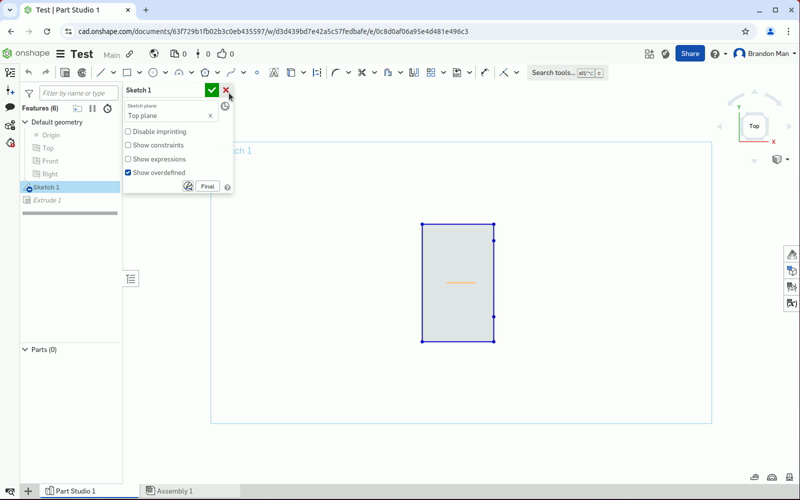
click(229, 92)
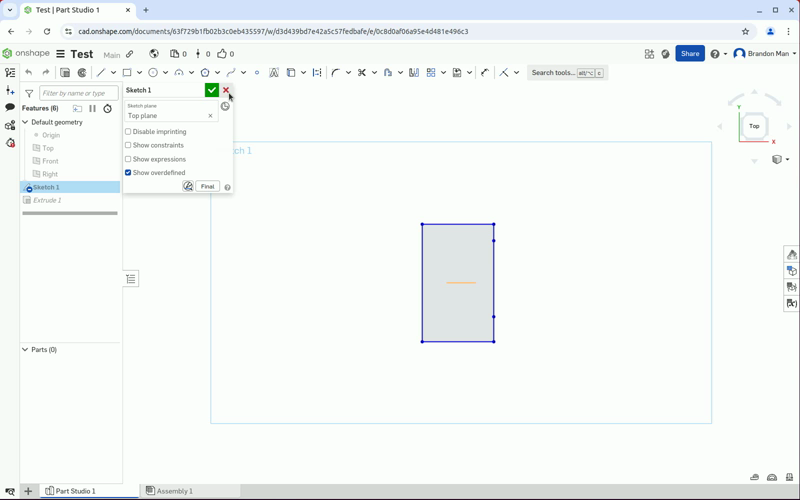
key(shift+s)
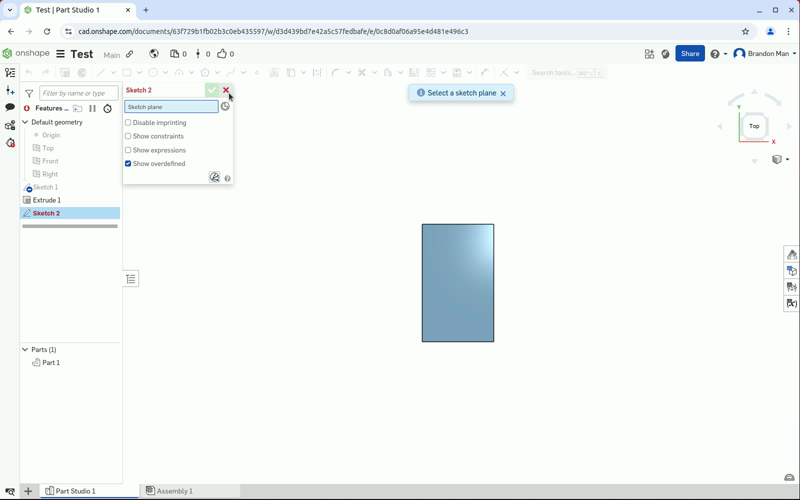
mouse_move(73, 150)
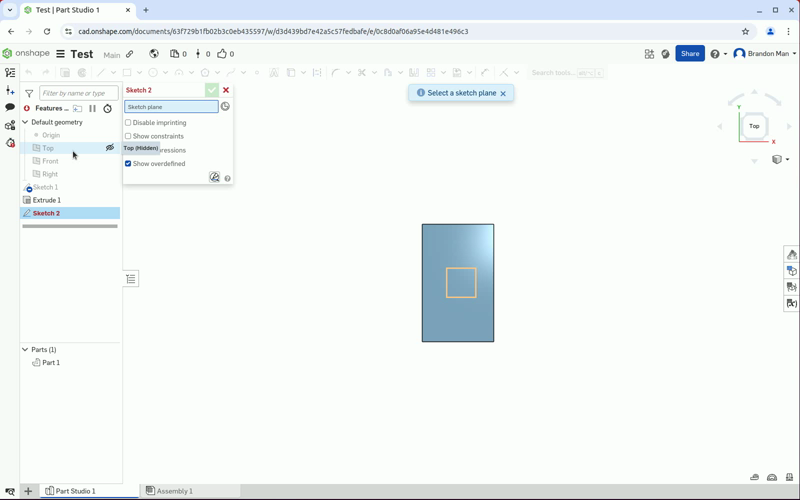
click(73, 150)
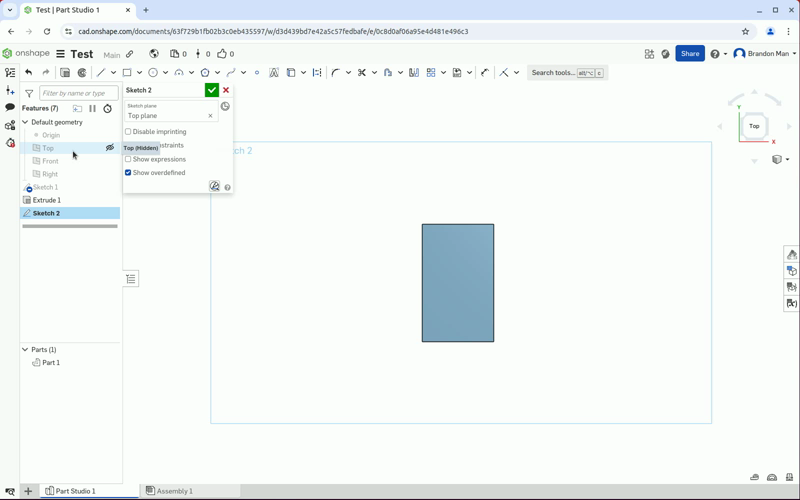
mouse_move(73, 352)
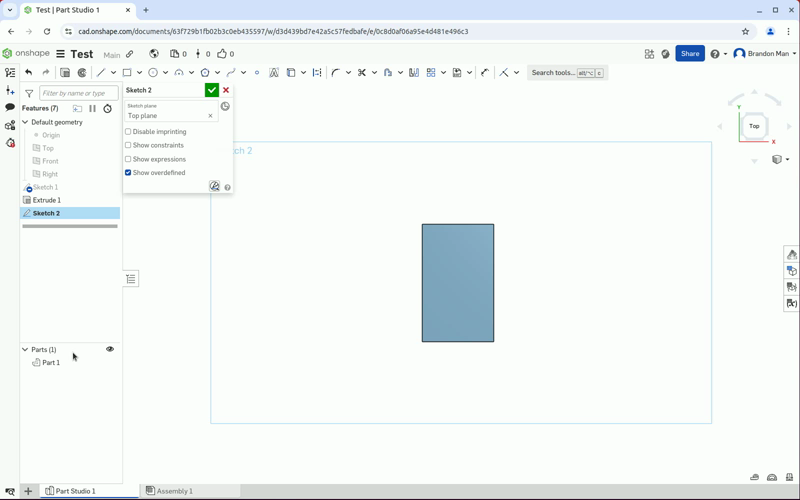
key(y)
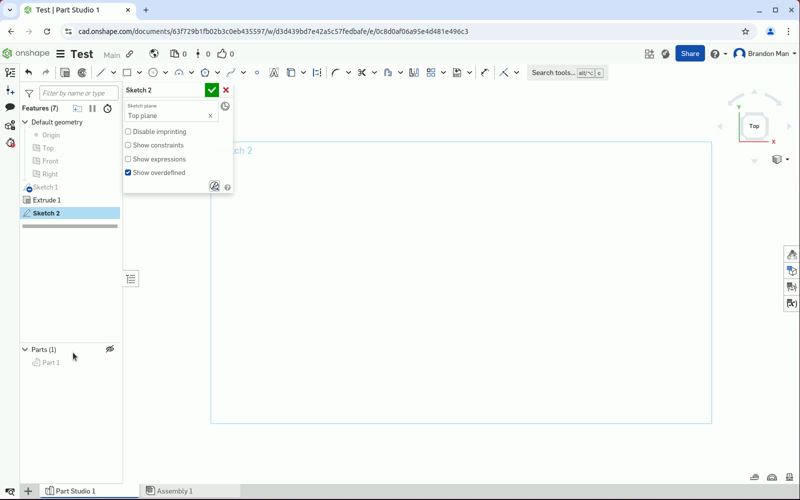
key(l)
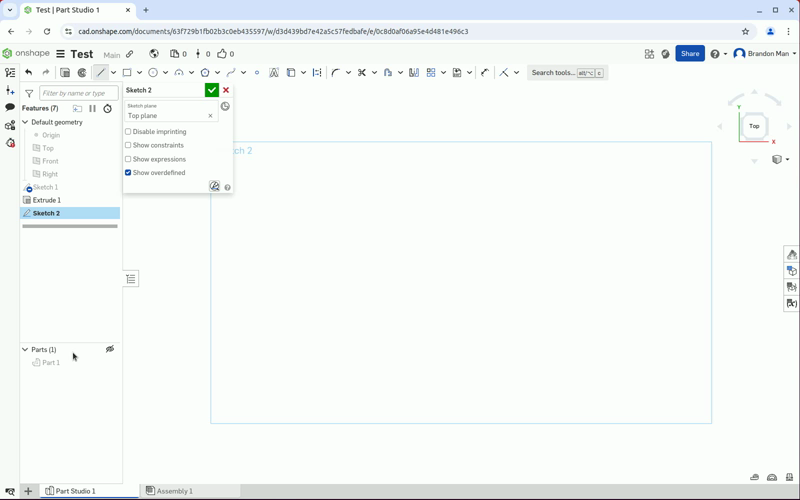
key_down(shift)
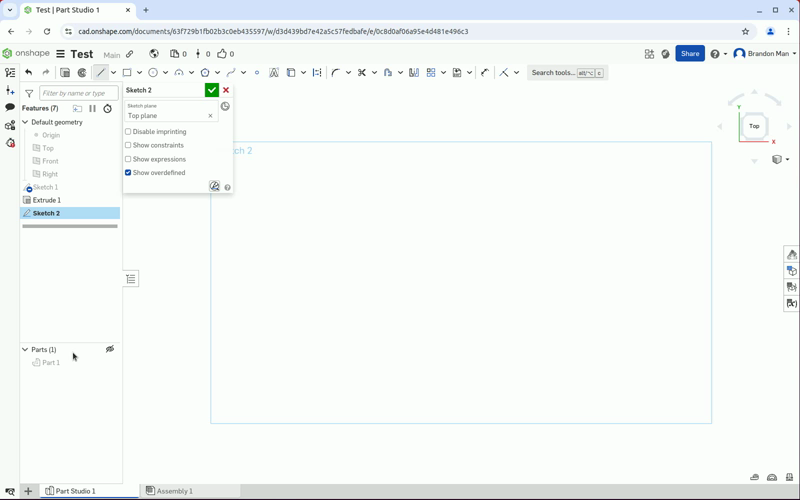
mouse_move(493, 239)
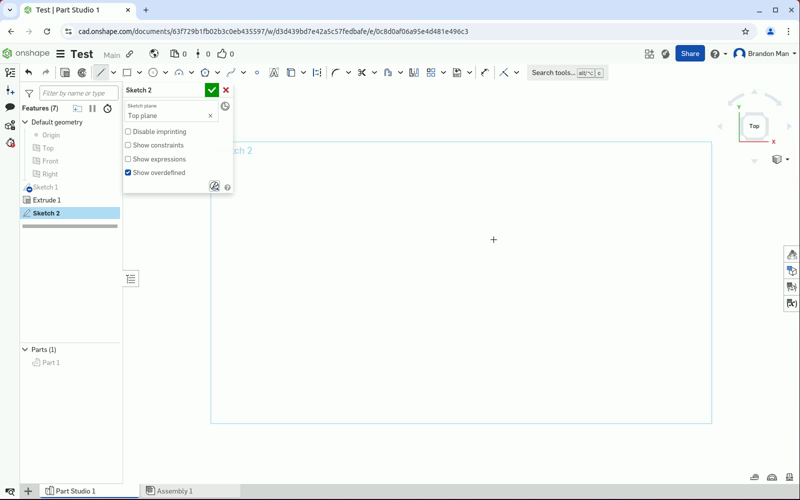
click(493, 239)
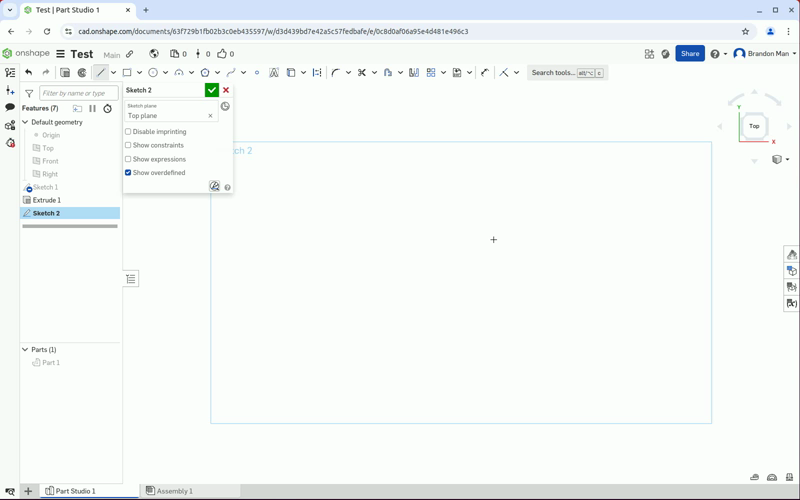
key_up(shift)
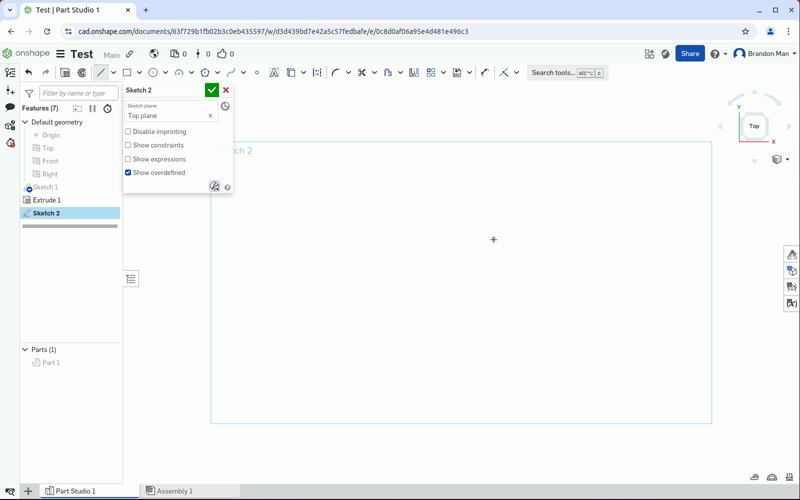
key_down(shift)
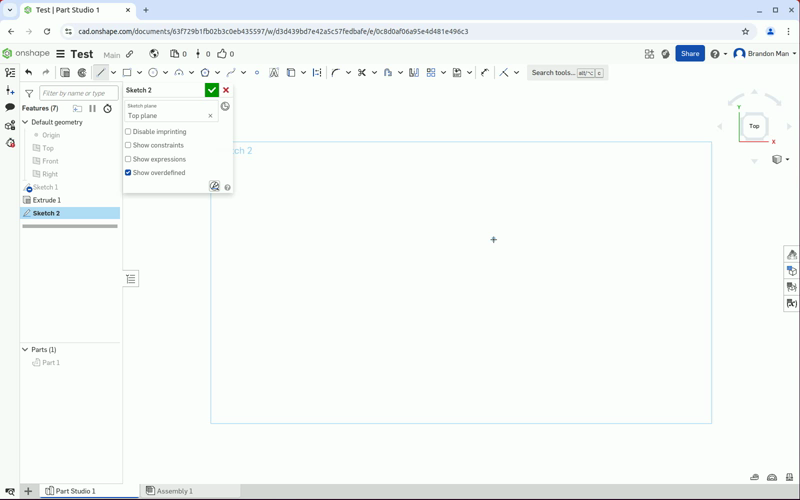
mouse_move(523, 239)
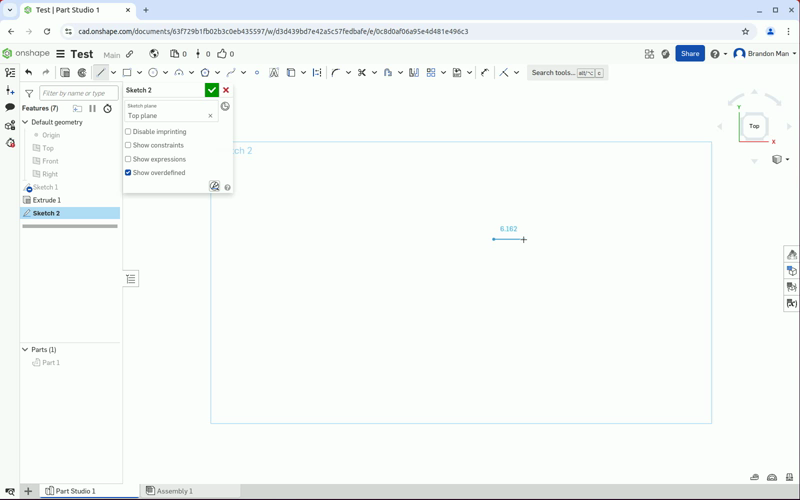
mouse_move(537, 239)
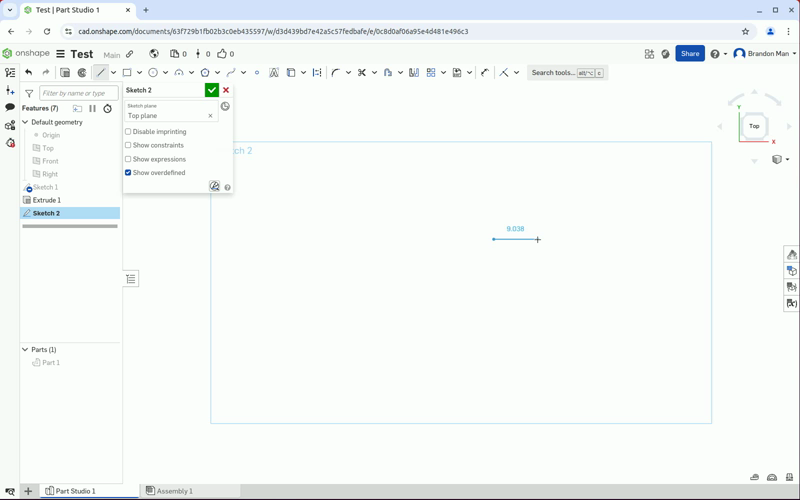
click(537, 239)
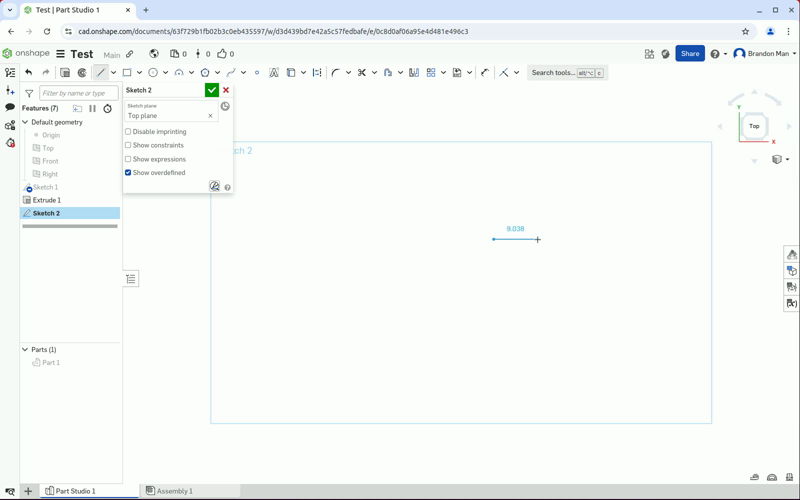
key_up(shift)
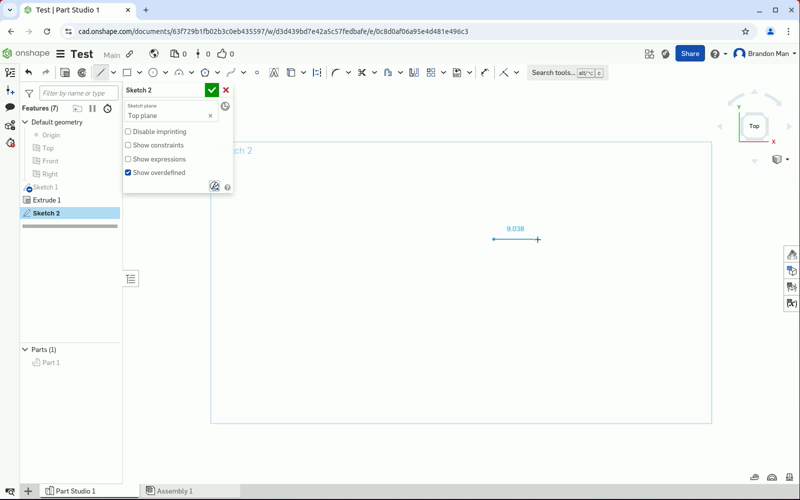
key_down(shift)
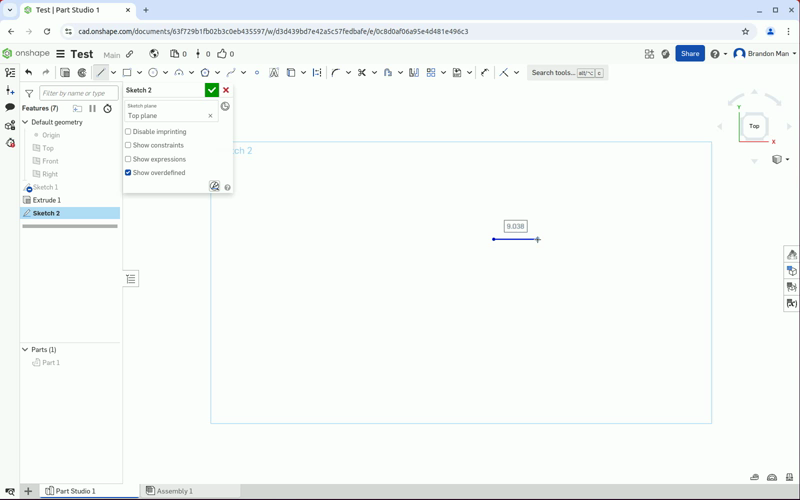
mouse_move(567, 239)
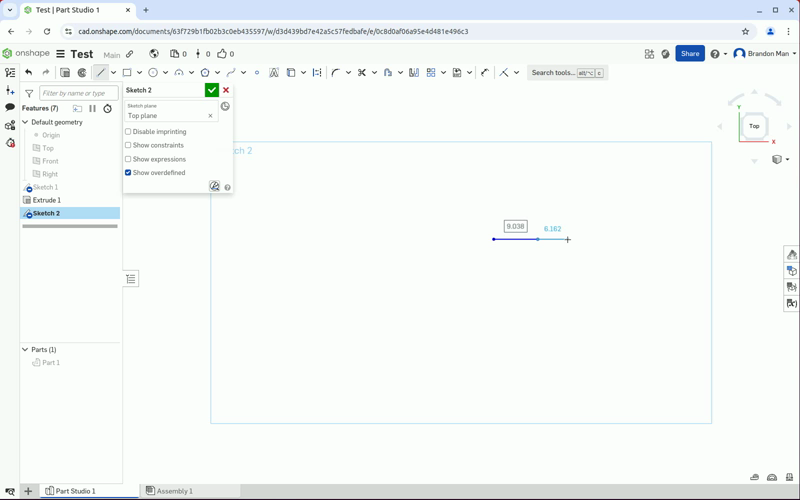
mouse_move(537, 223)
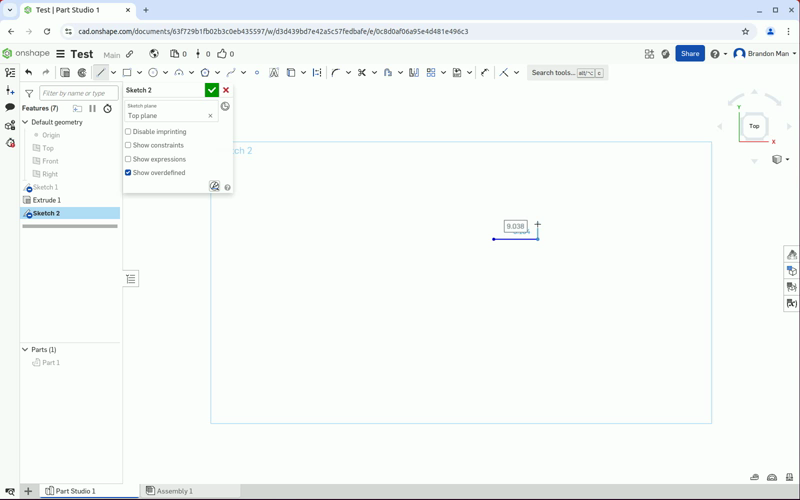
click(537, 223)
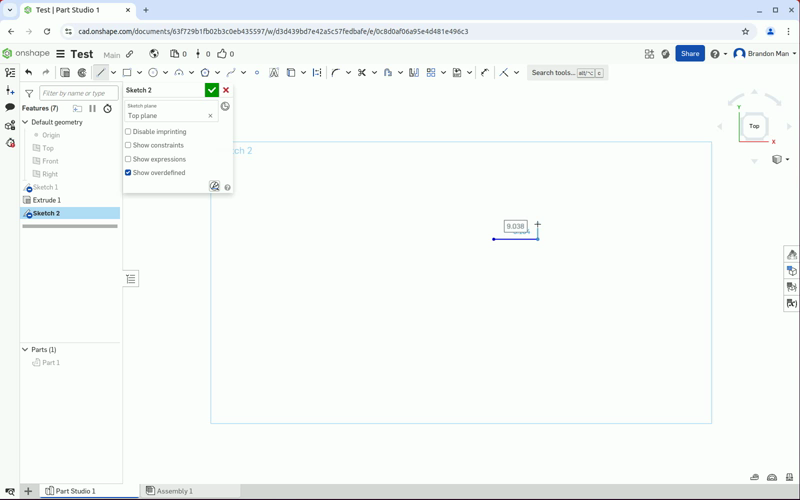
key_up(shift)
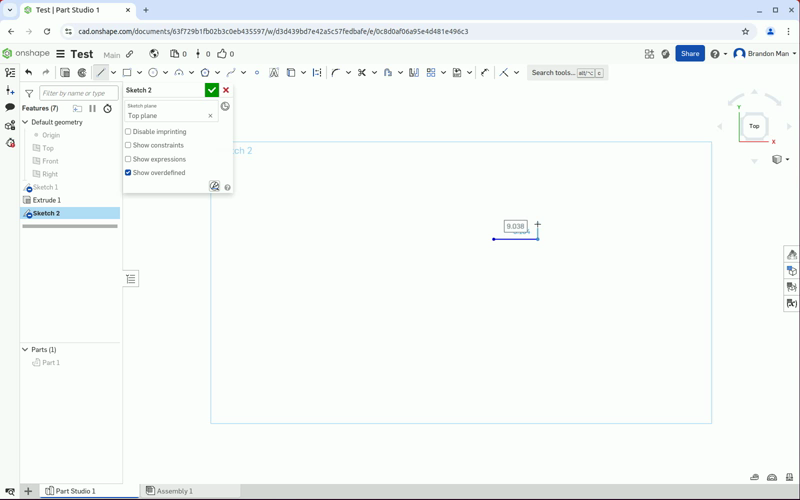
key_down(shift)
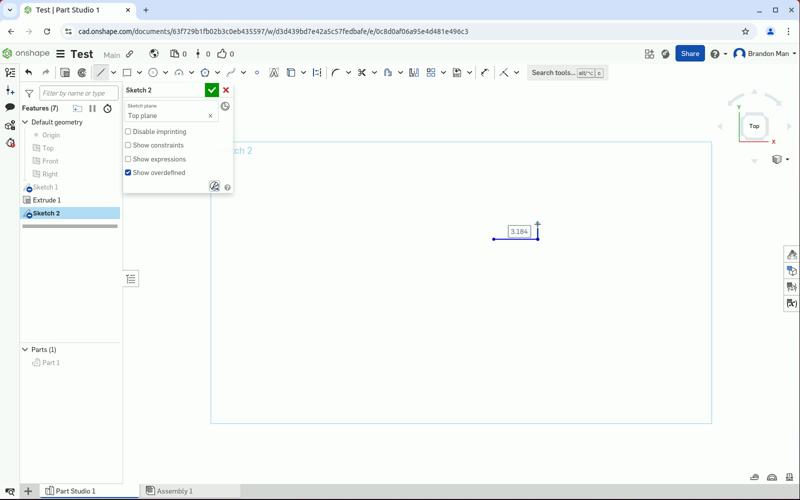
mouse_move(567, 223)
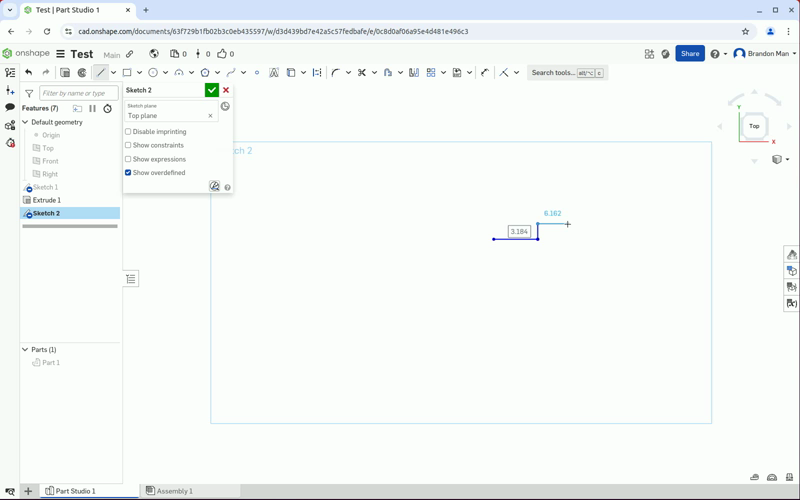
mouse_move(493, 223)
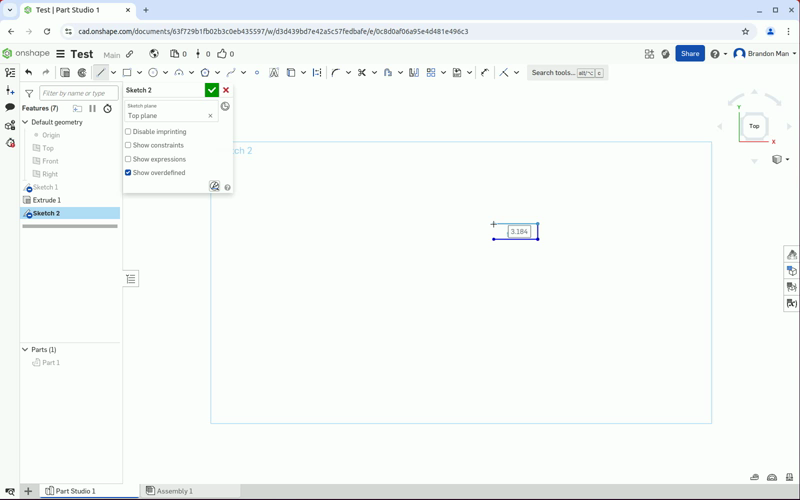
click(493, 223)
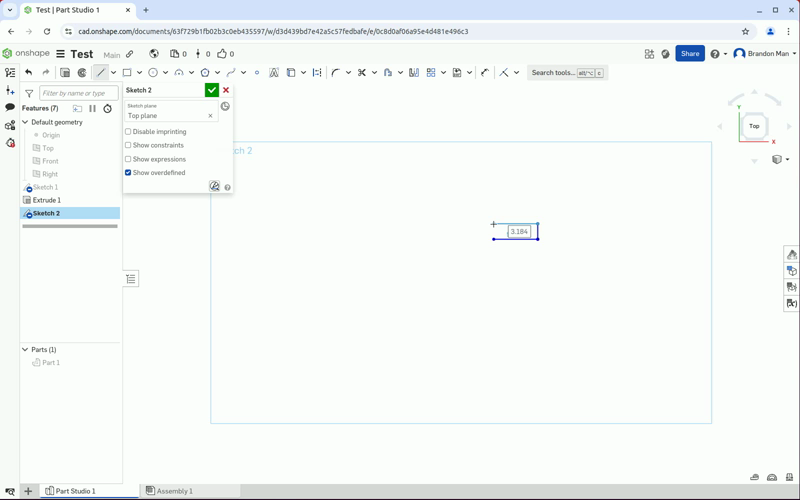
key_up(shift)
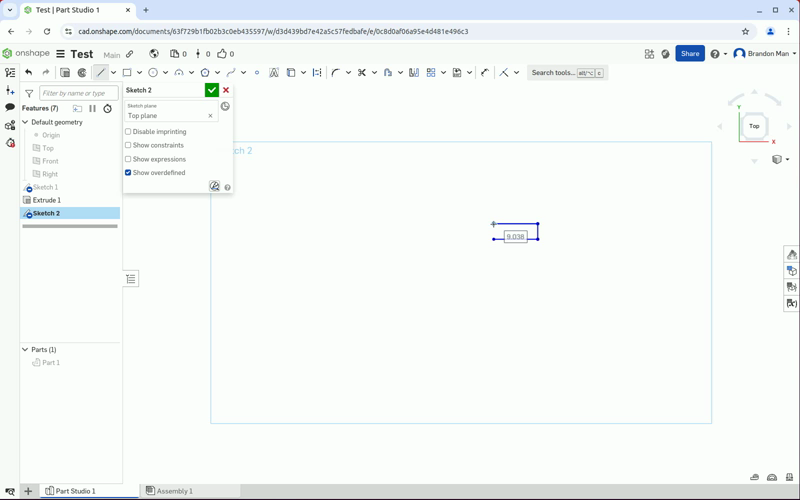
mouse_move(523, 223)
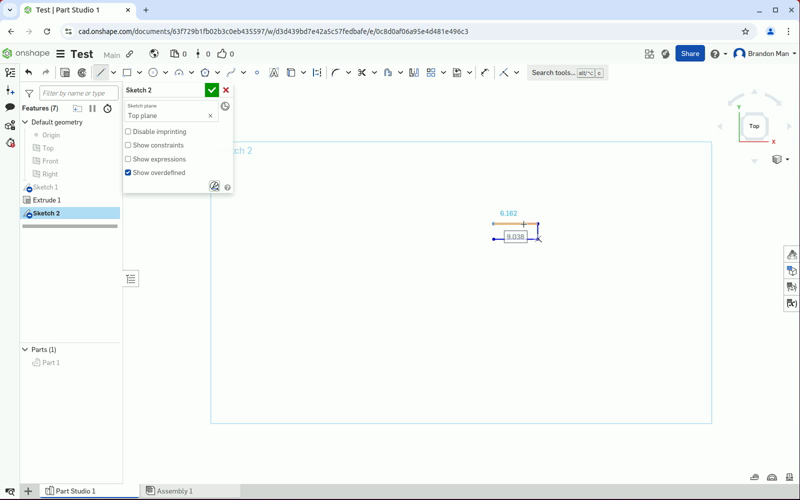
key_down(shift)
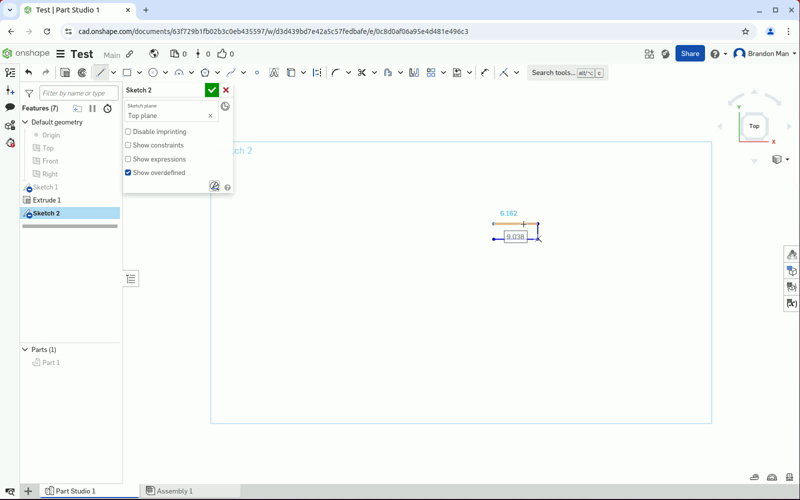
mouse_move(493, 239)
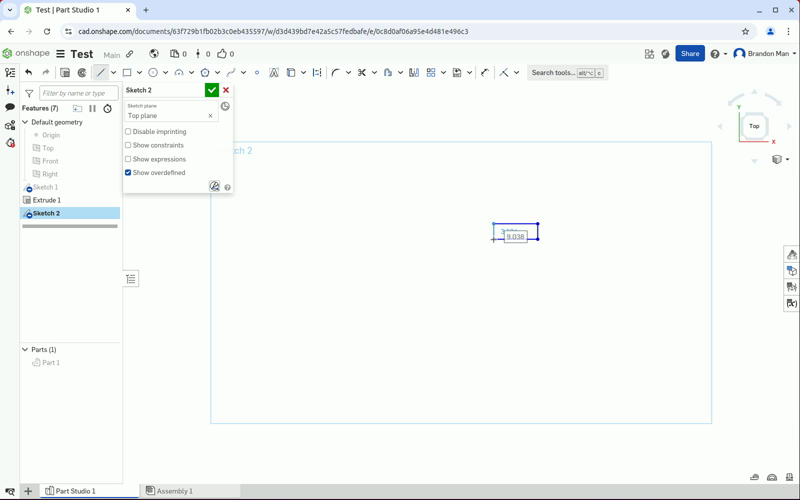
key_up(shift)
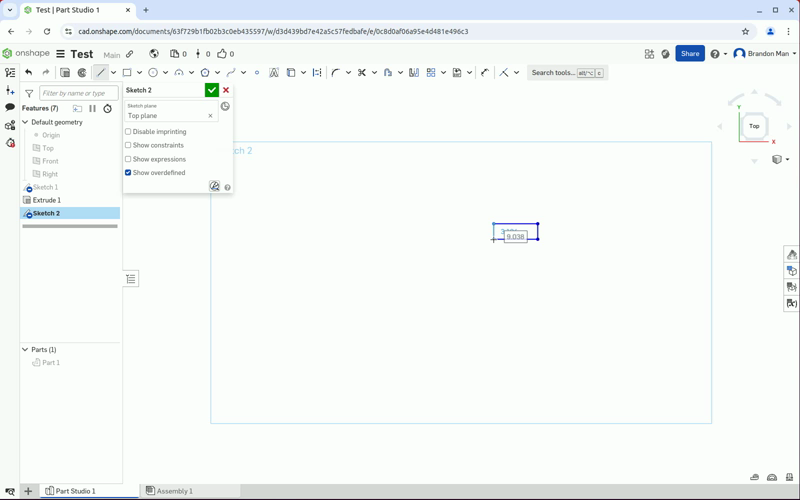
click(493, 239)
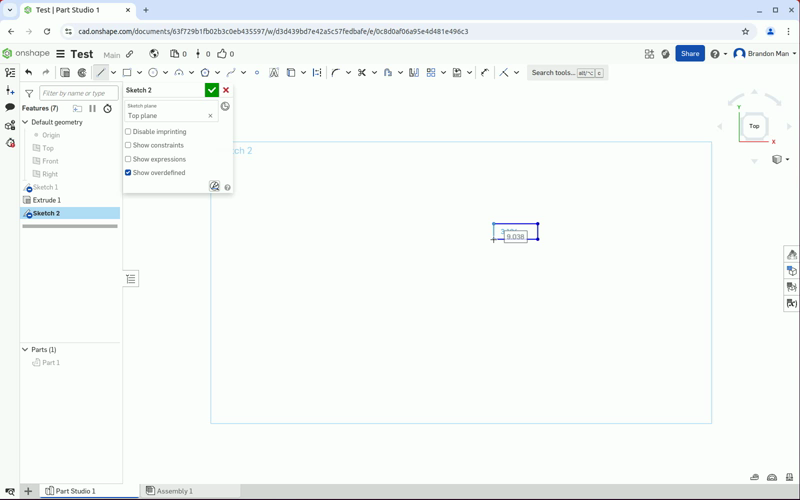
key(esc)
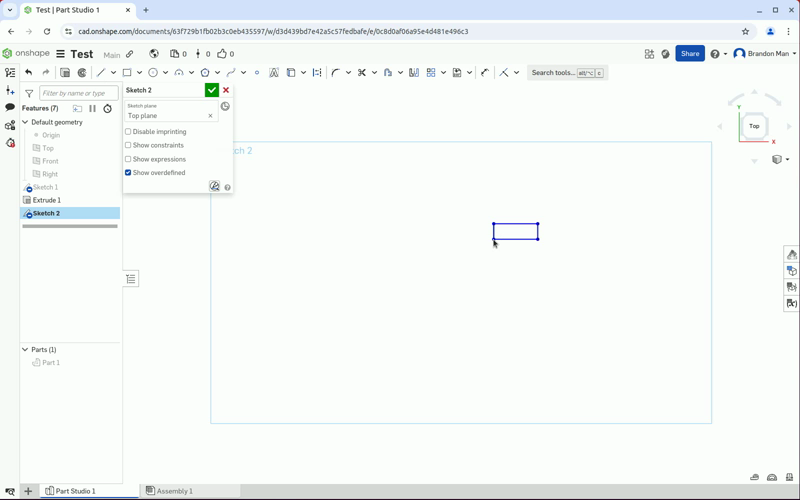
mouse_move(504, 224)
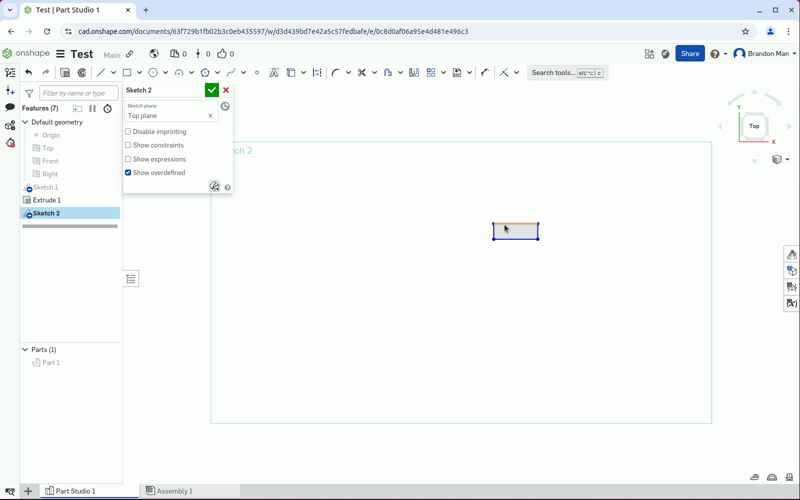
scroll(6)
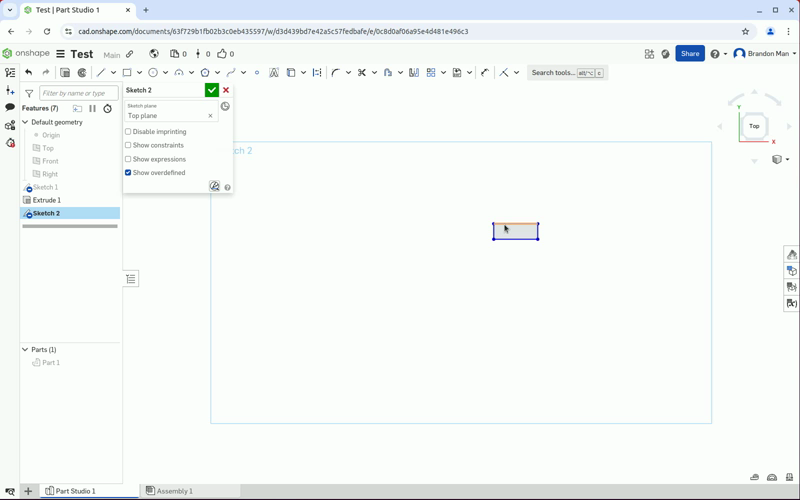
scroll(6)
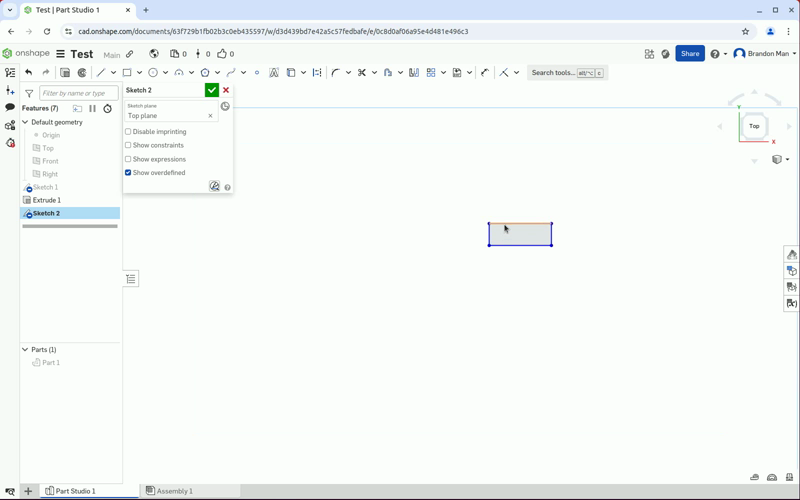
scroll(6)
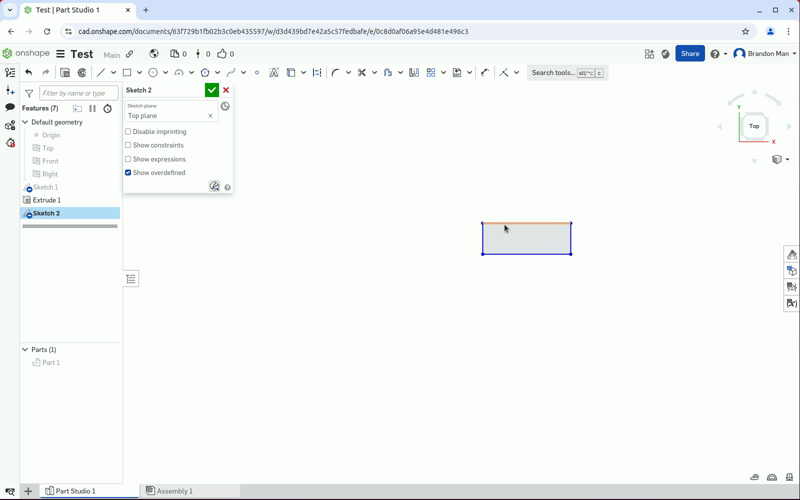
scroll(6)
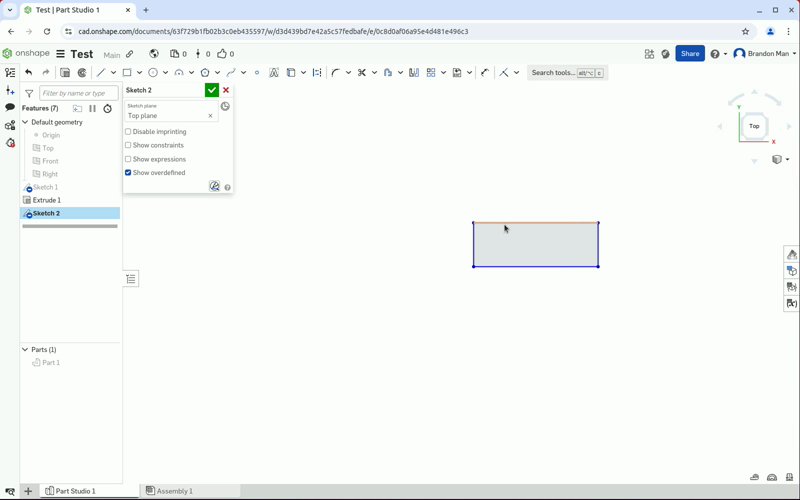
scroll(6)
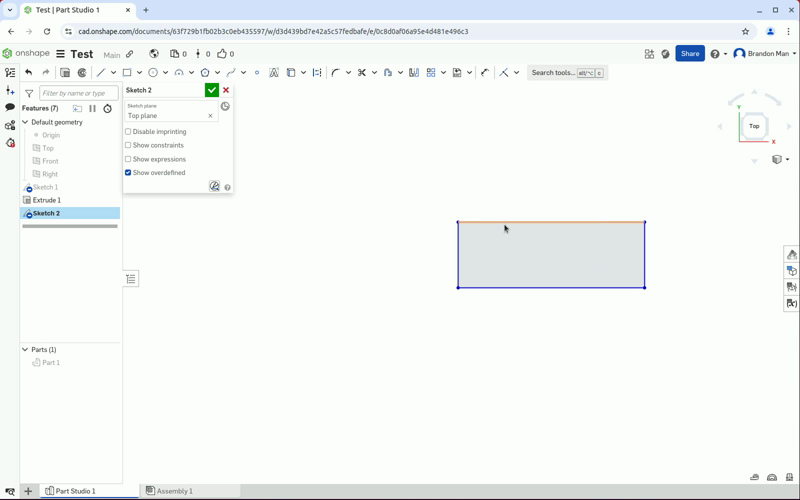
scroll(6)
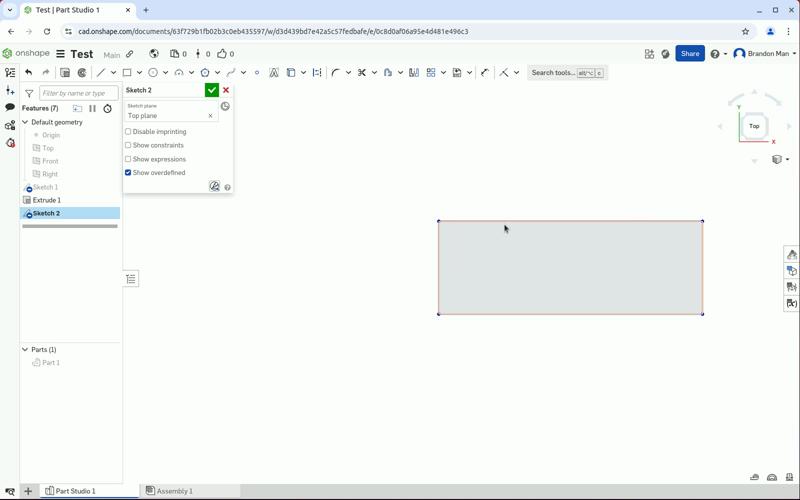
scroll(6)
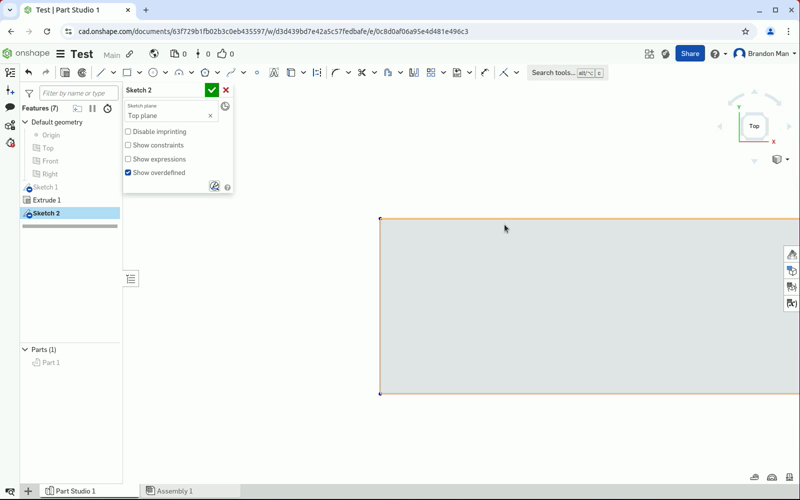
click(504, 224)
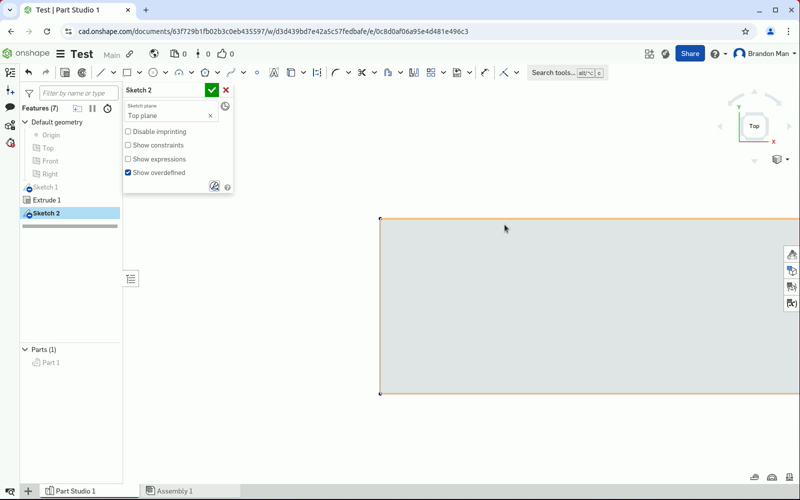
scroll(-6)
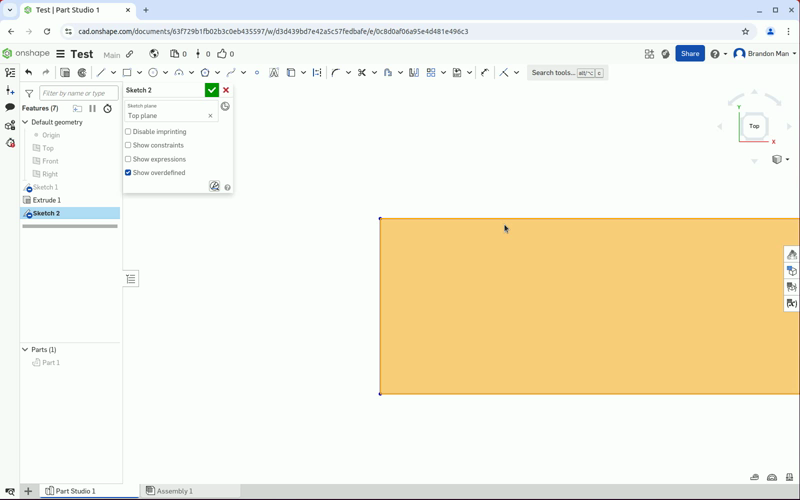
scroll(-6)
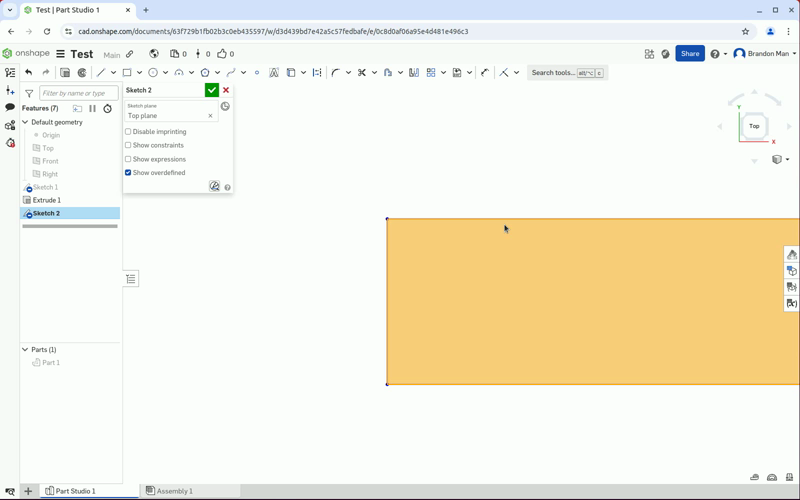
scroll(-6)
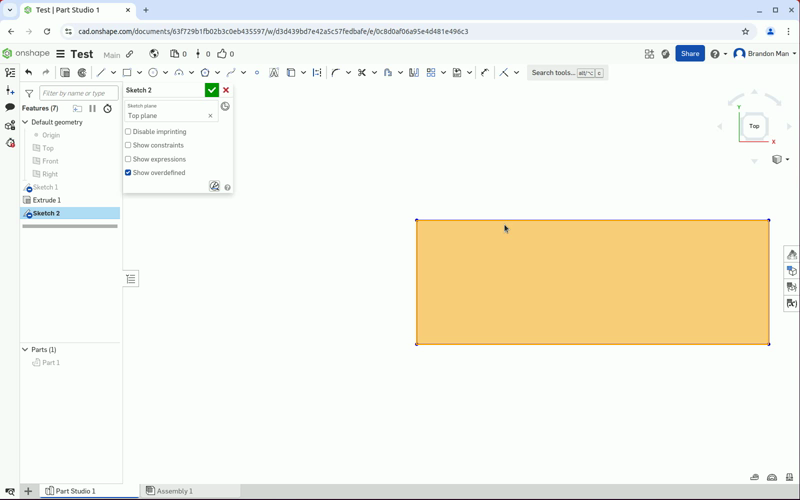
scroll(-6)
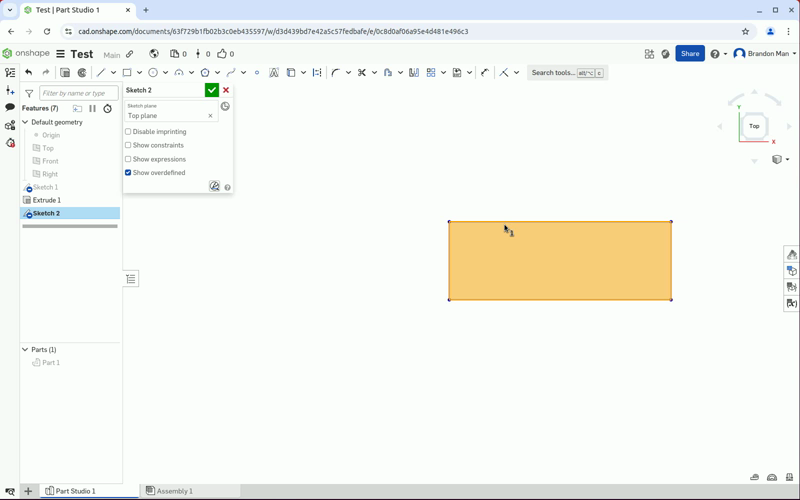
scroll(-6)
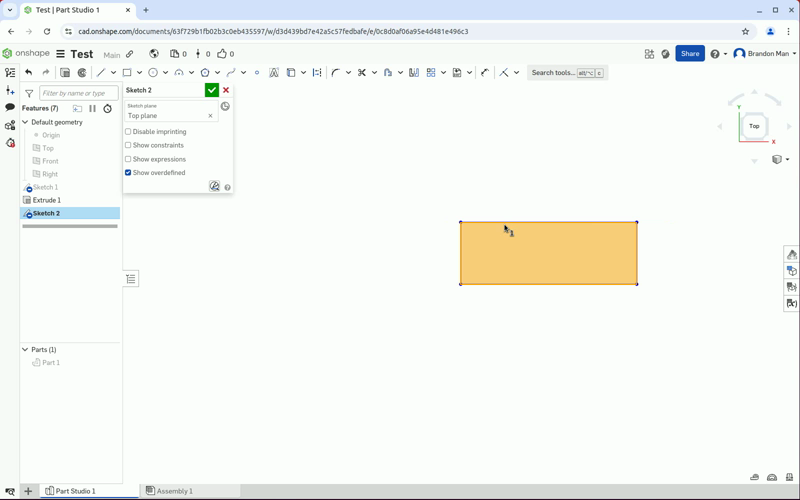
scroll(-6)
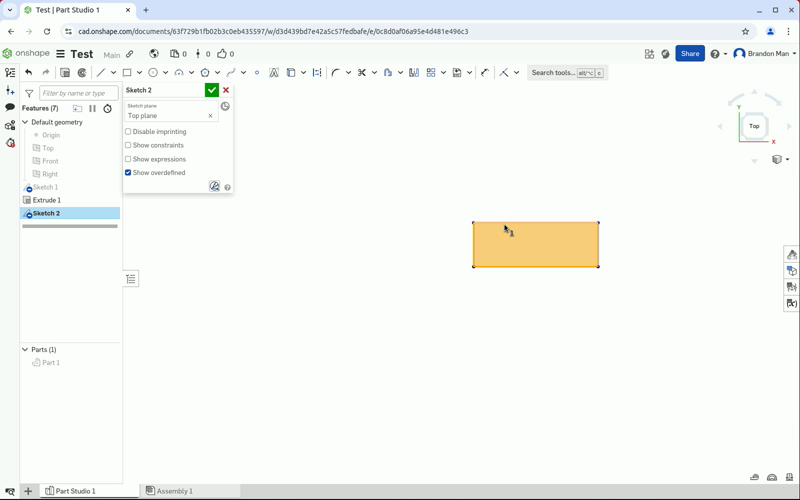
scroll(-6)
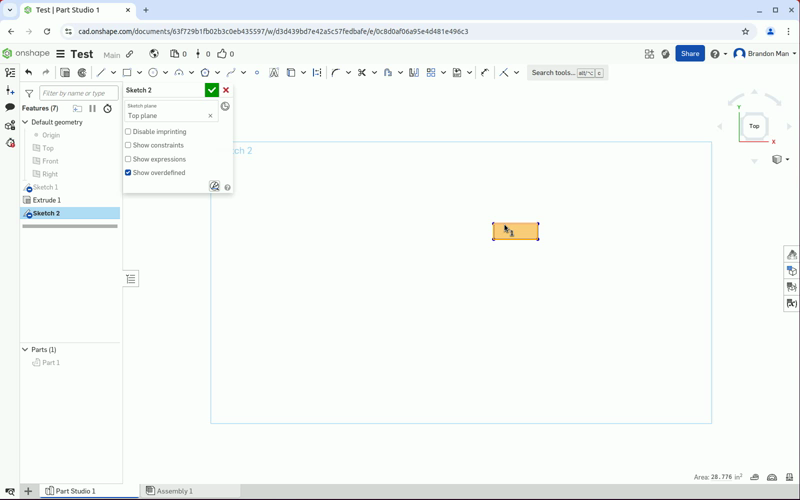
mouse_move(73, 352)
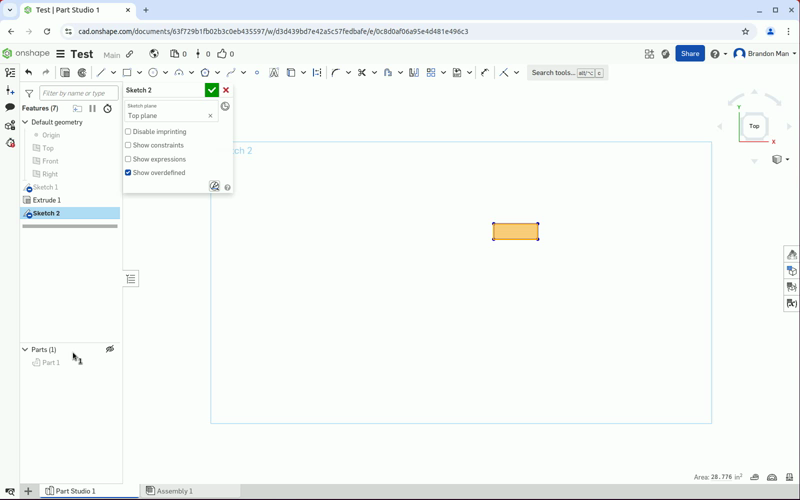
key(shift+y)
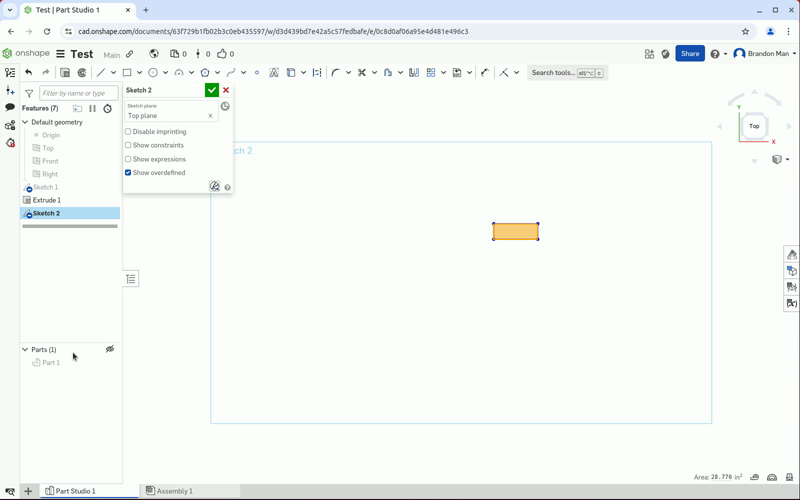
key(shift+e)
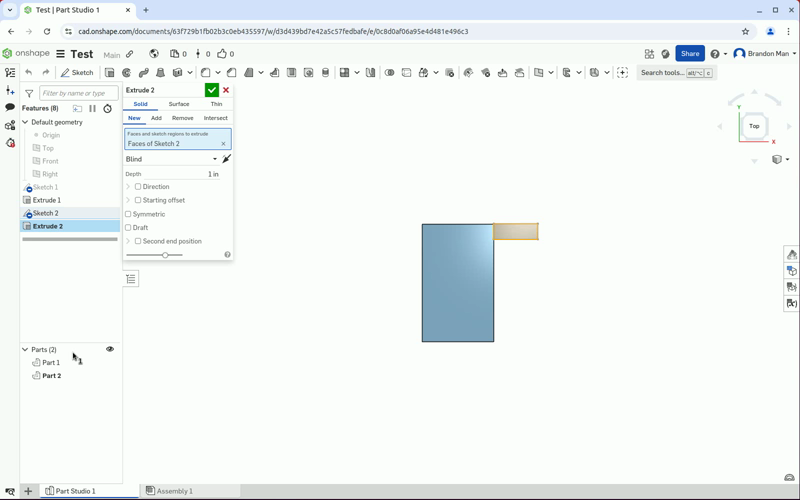
mouse_move(143, 106)
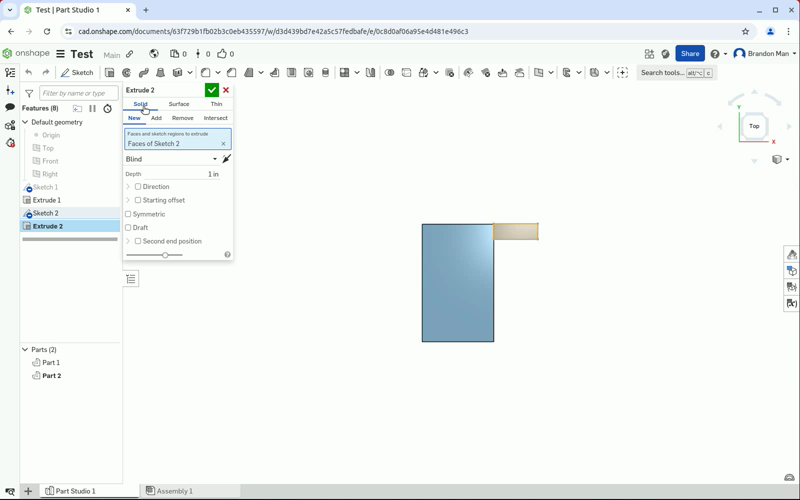
click(143, 106)
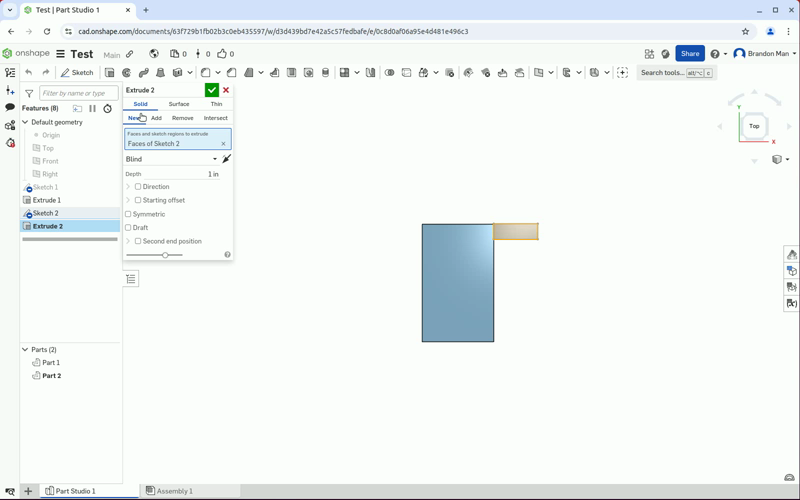
mouse_move(137, 120)
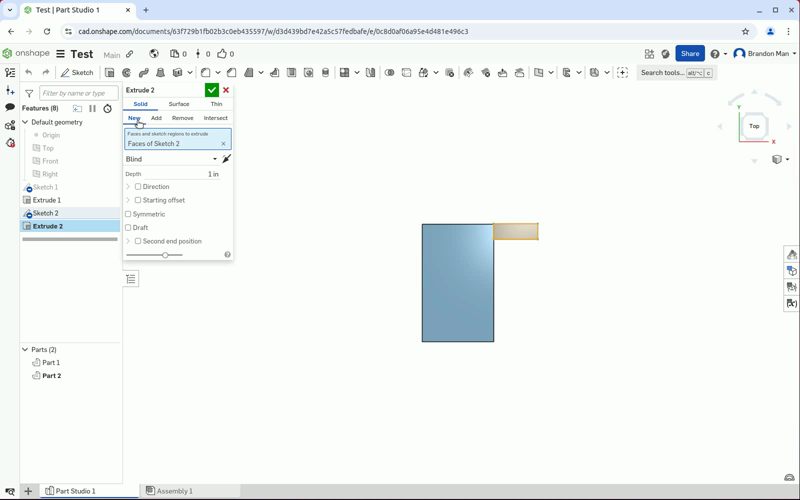
click(137, 120)
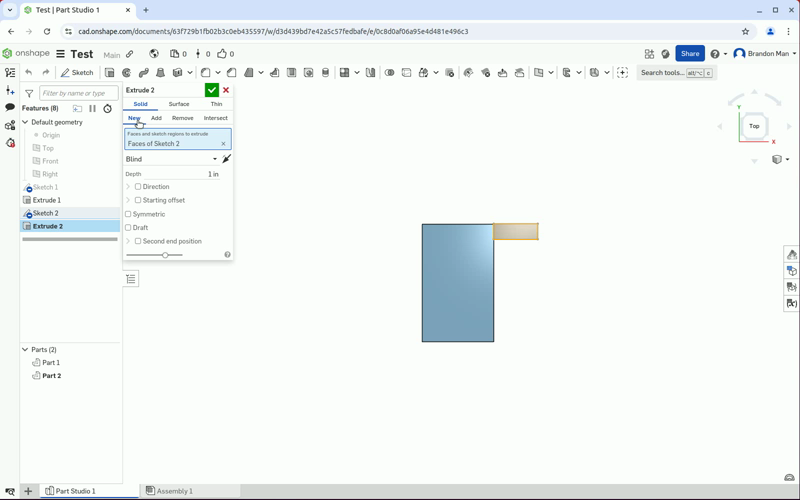
key(tab, 4)
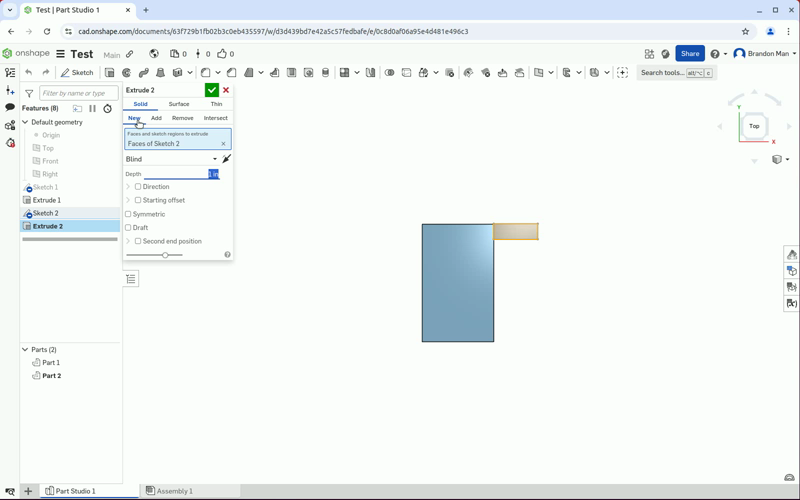
text(-1.444)
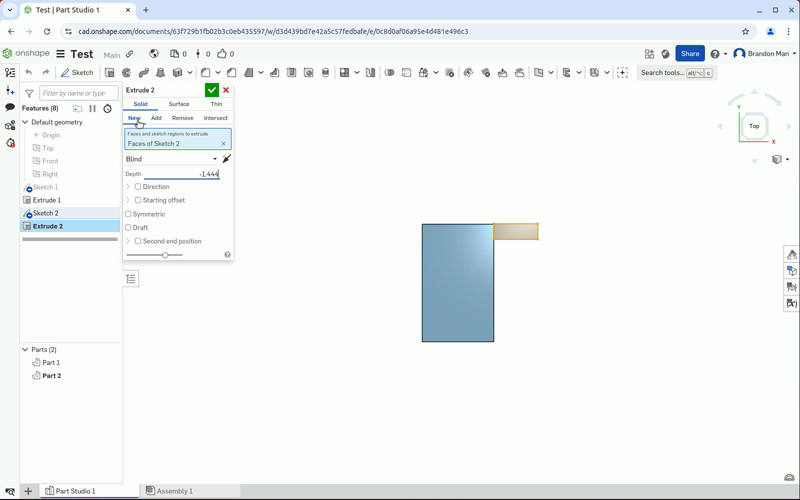
key(enter)
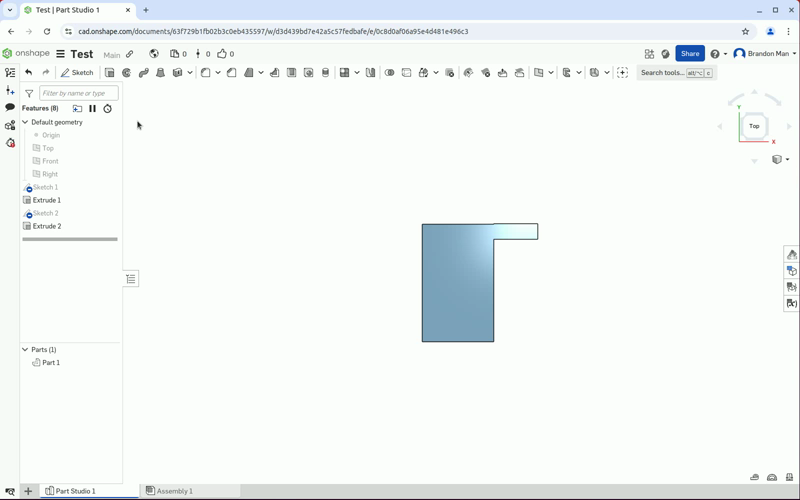
key(shift+h)
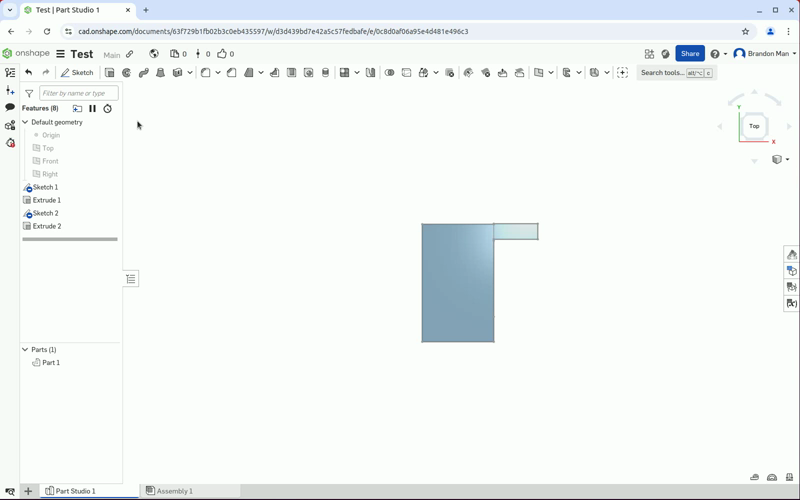
key(shift+h)
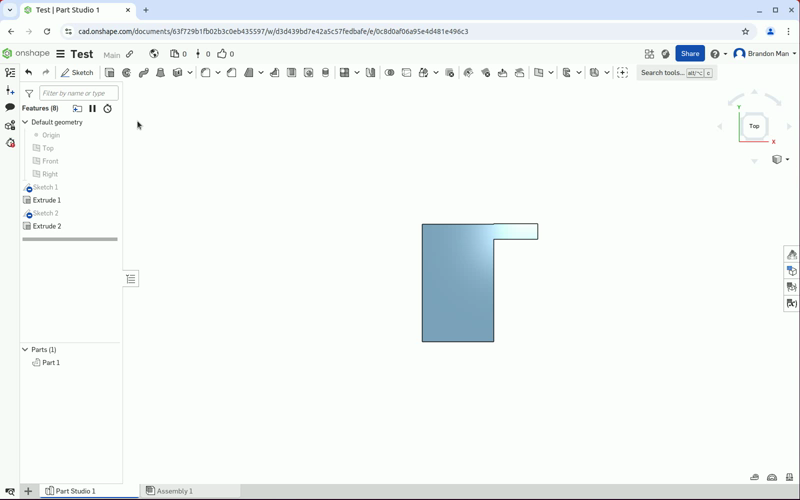
mouse_move(73, 189)
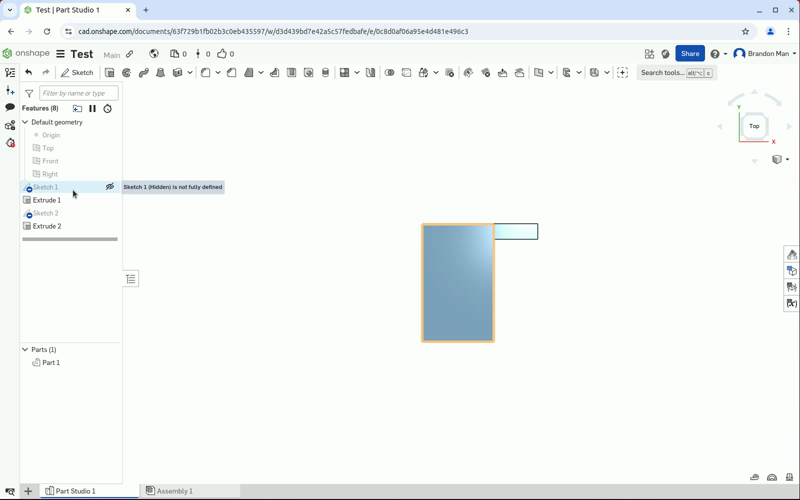
click(73, 189)
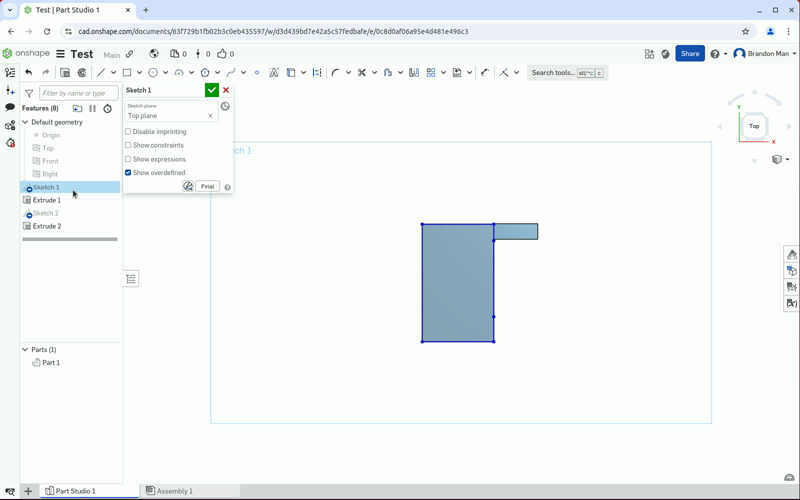
mouse_move(229, 92)
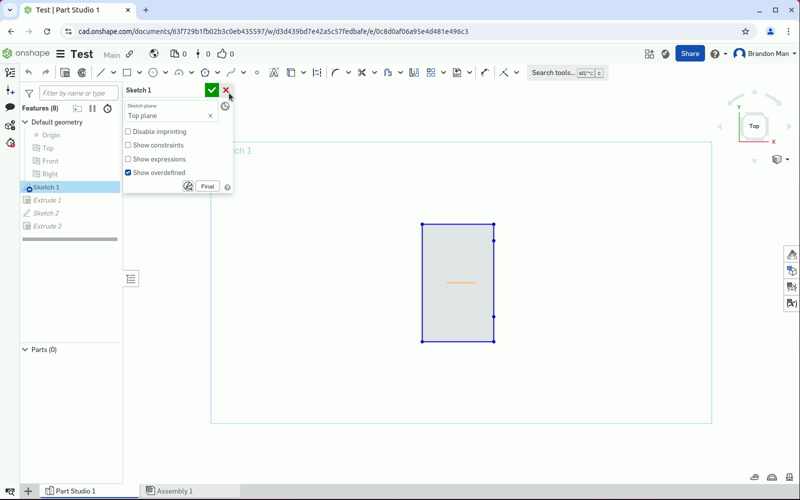
click(229, 92)
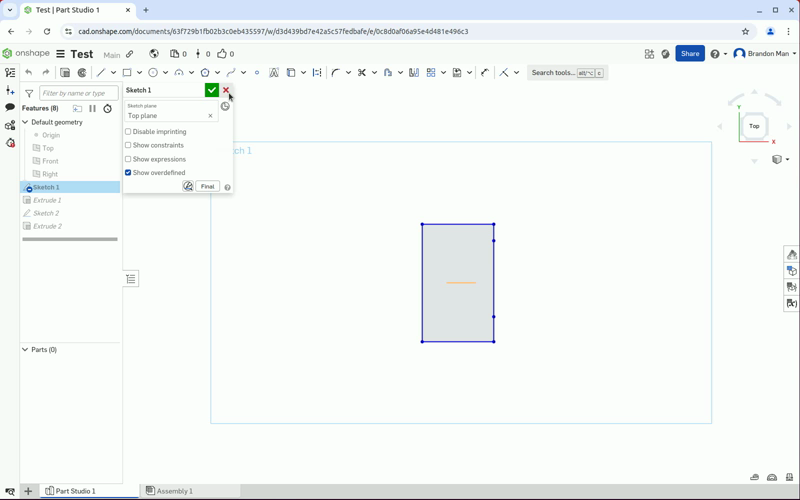
key(shift+s)
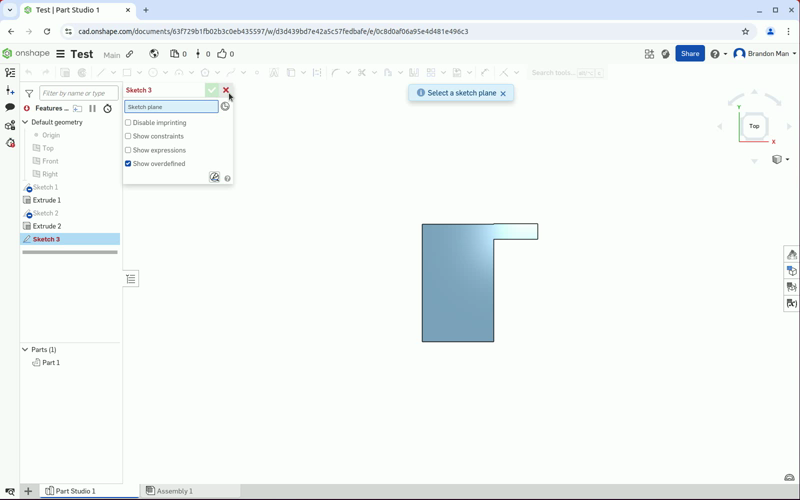
mouse_move(73, 150)
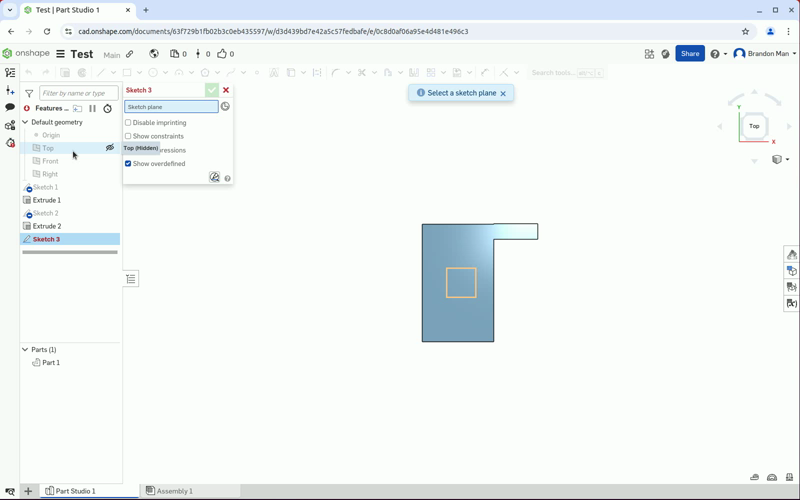
click(73, 150)
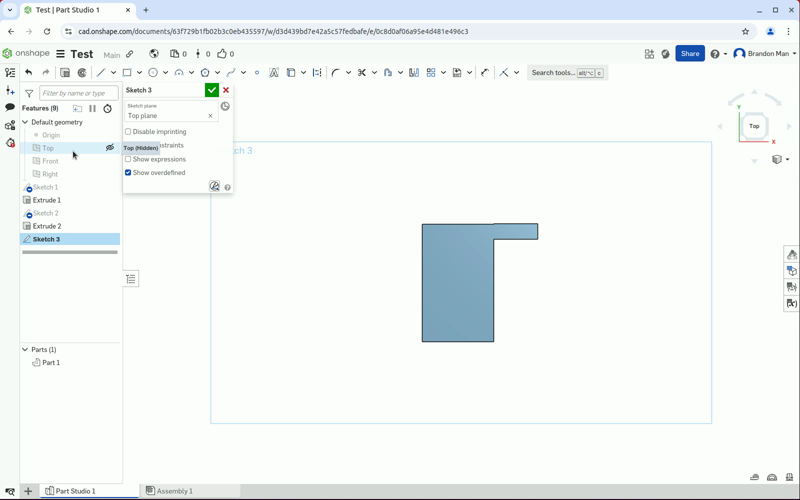
mouse_move(73, 352)
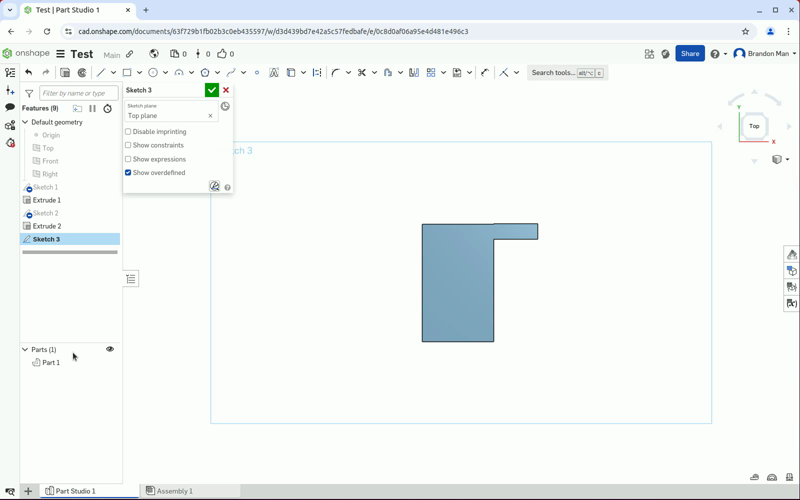
key(y)
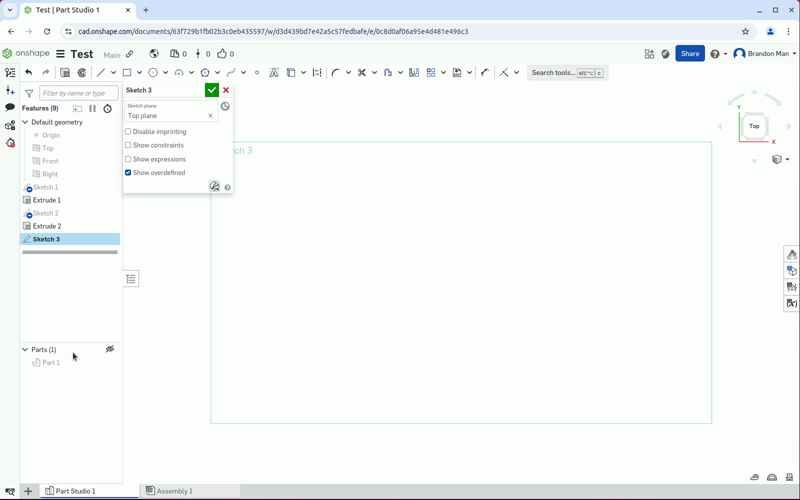
key(l)
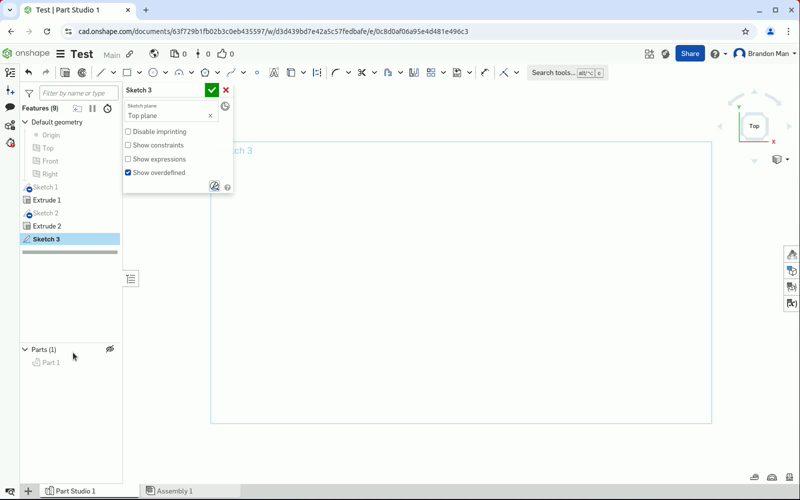
key_down(shift)
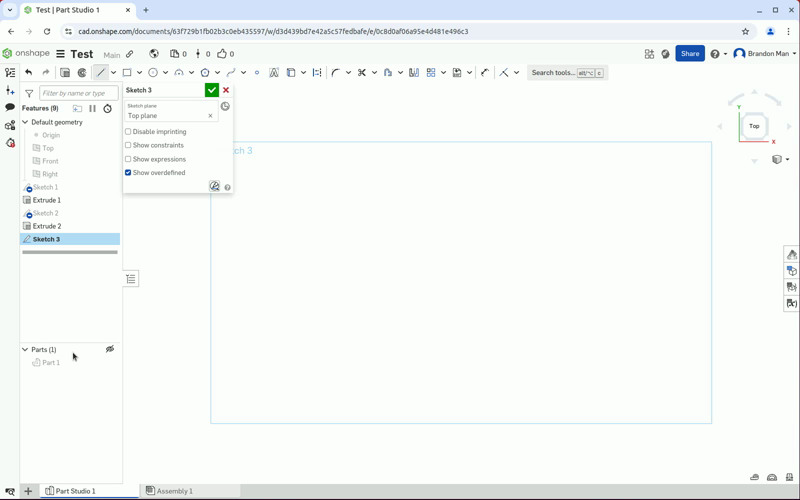
mouse_move(493, 341)
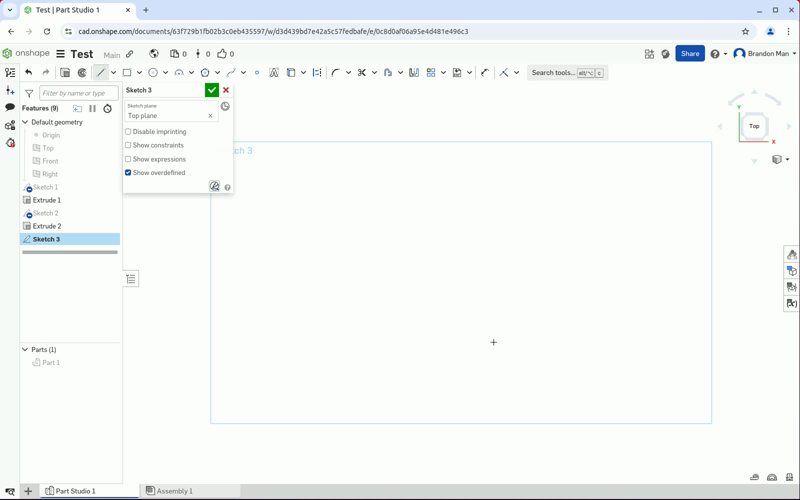
click(493, 341)
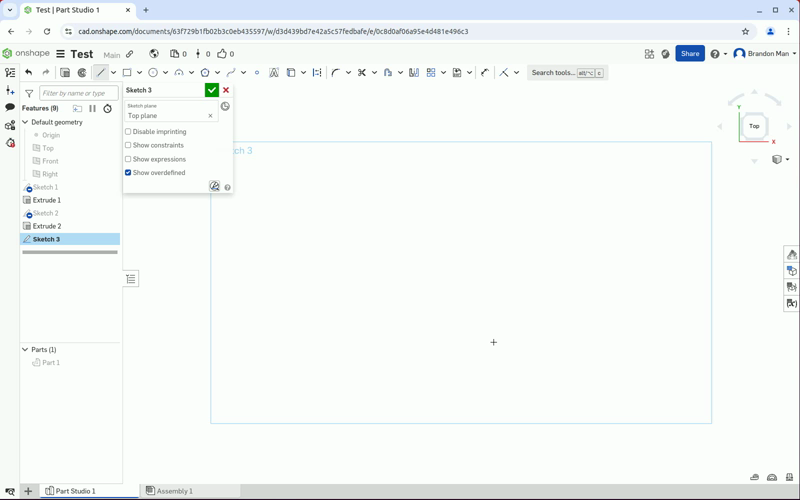
key_up(shift)
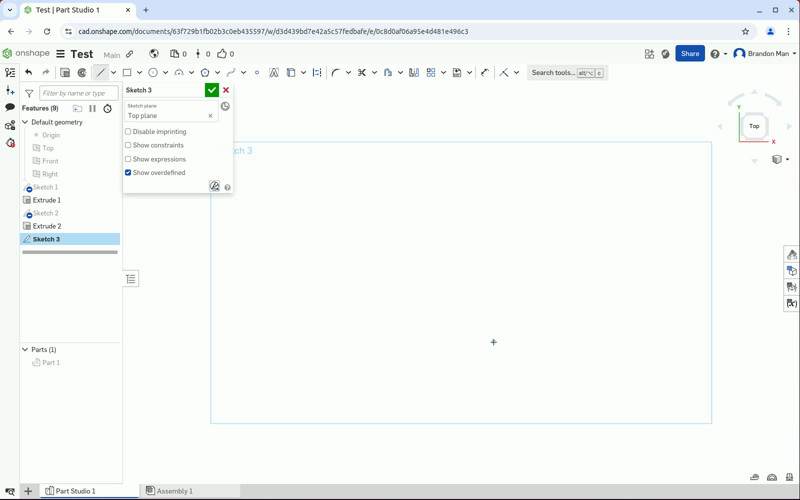
key_down(shift)
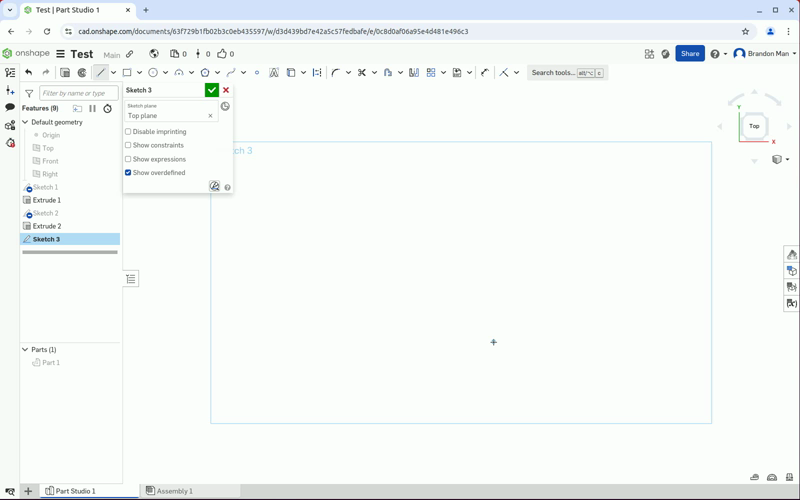
mouse_move(523, 341)
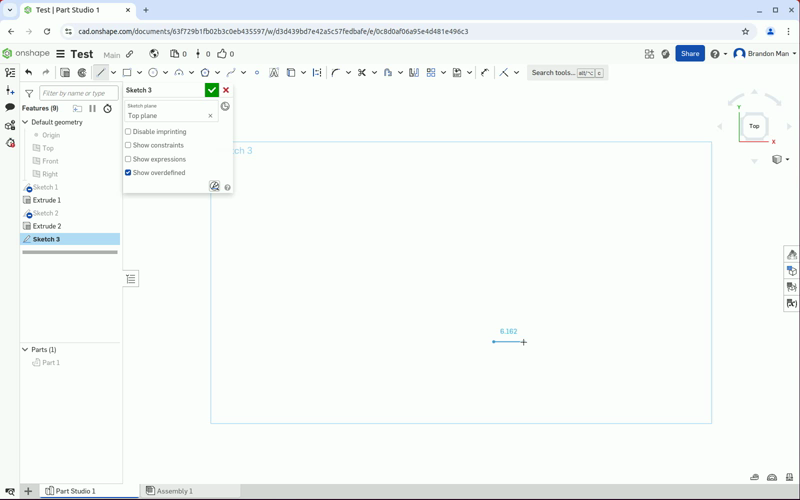
mouse_move(537, 341)
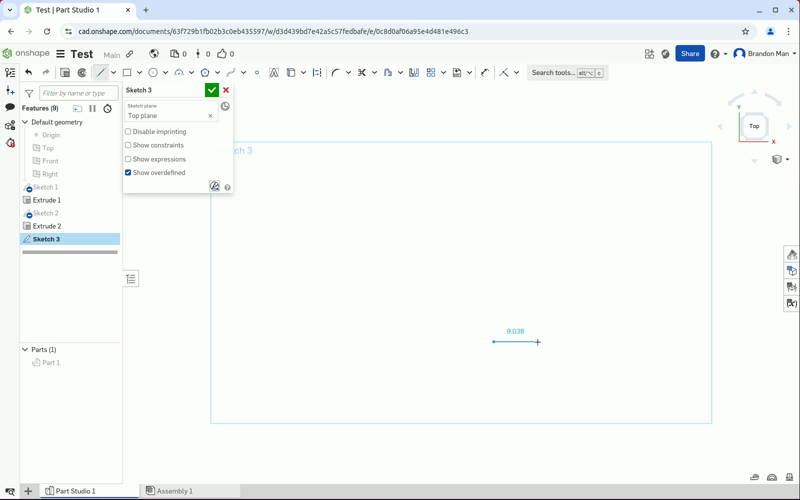
click(537, 341)
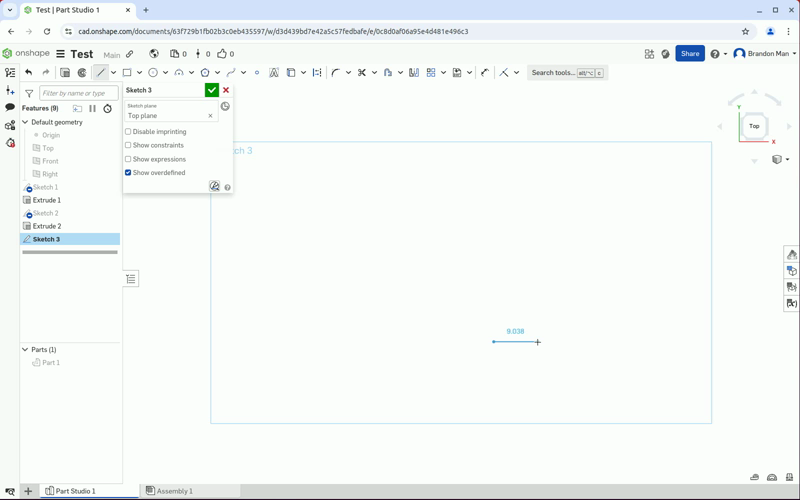
key_up(shift)
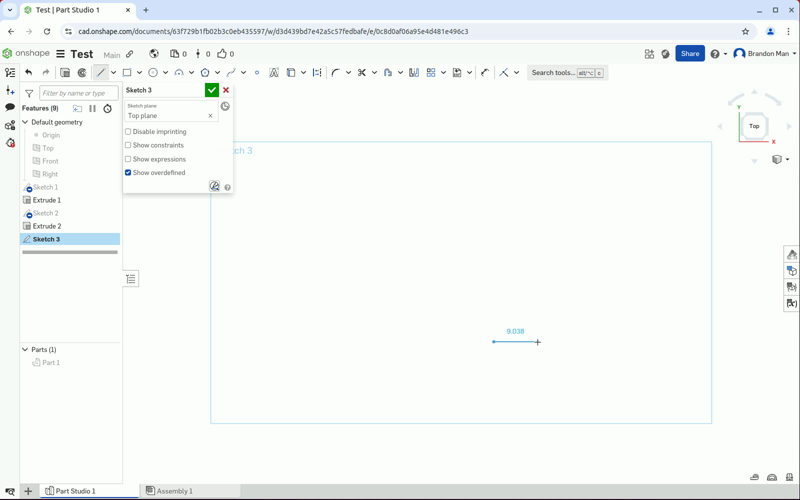
key_down(shift)
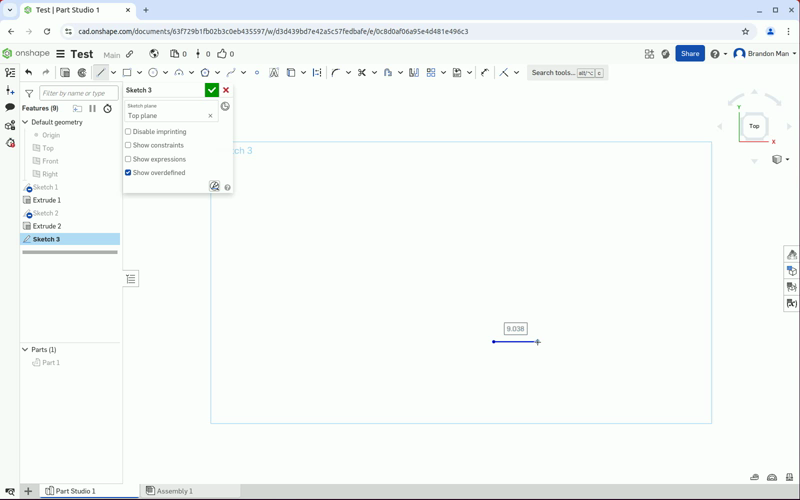
mouse_move(567, 341)
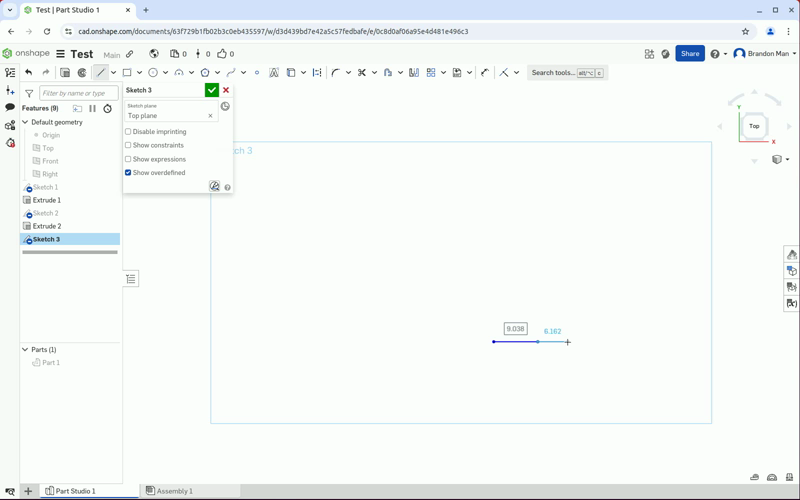
mouse_move(537, 315)
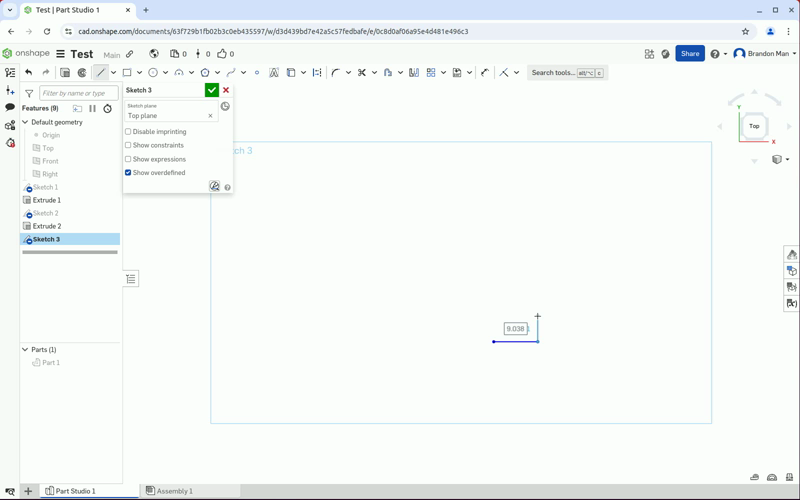
click(537, 315)
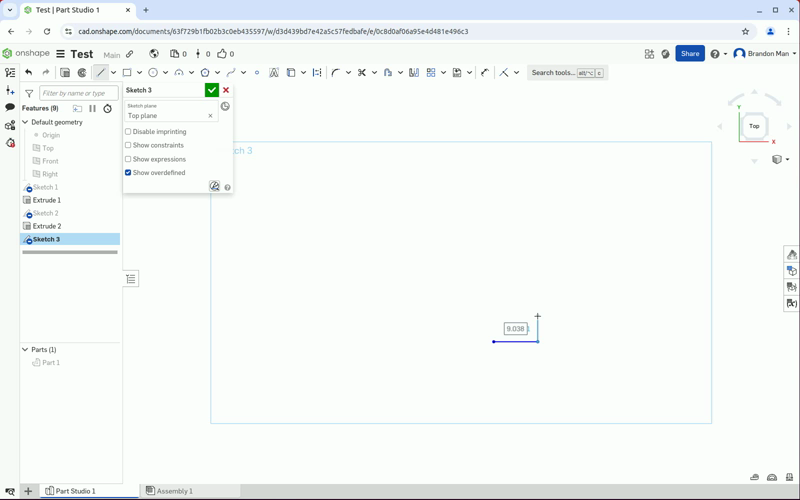
key_up(shift)
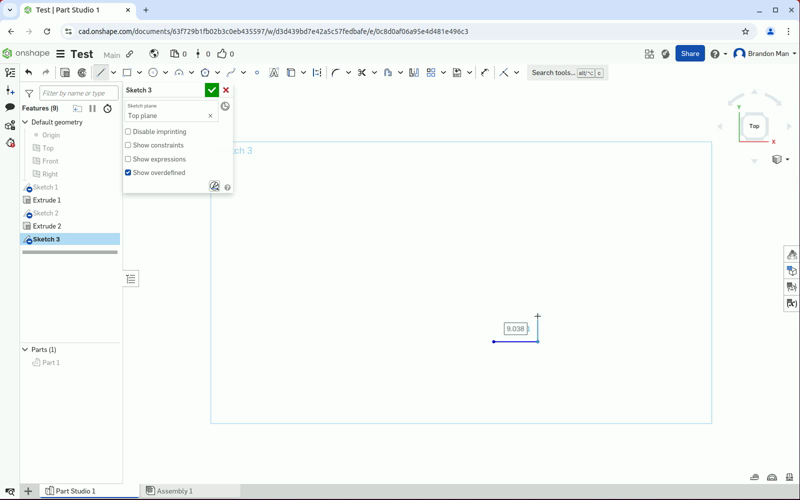
key_down(shift)
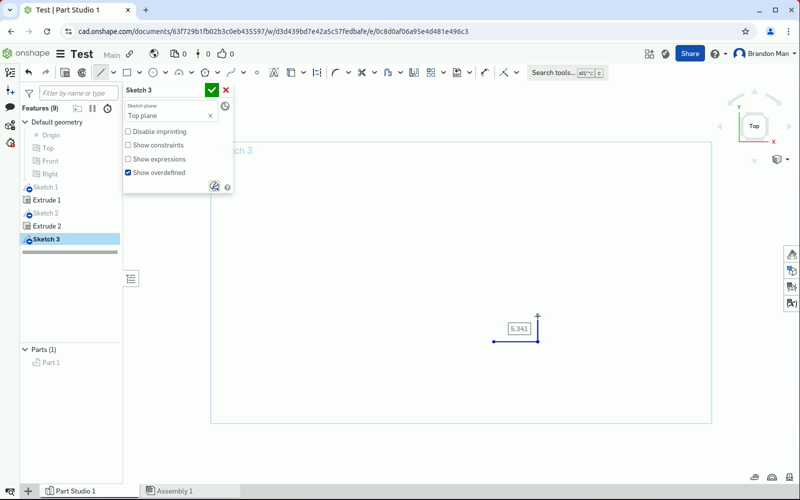
mouse_move(567, 315)
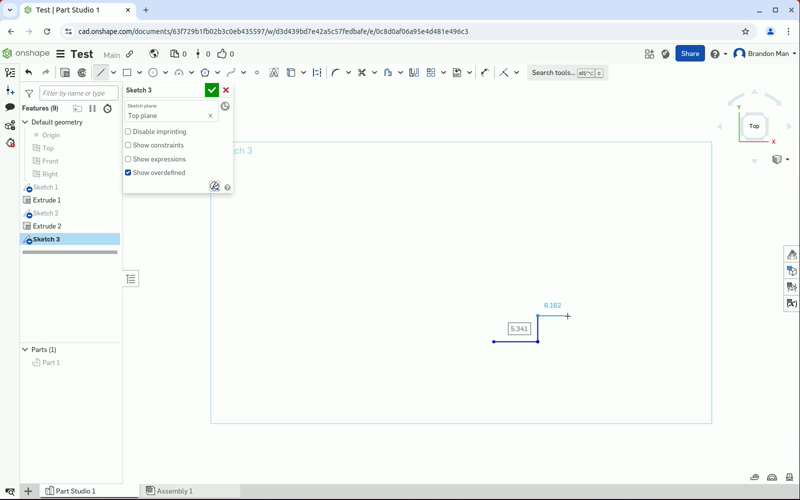
mouse_move(493, 315)
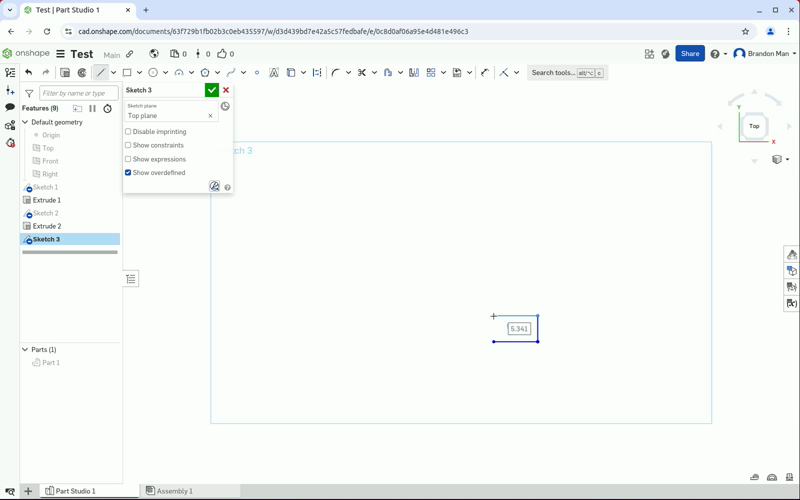
click(493, 315)
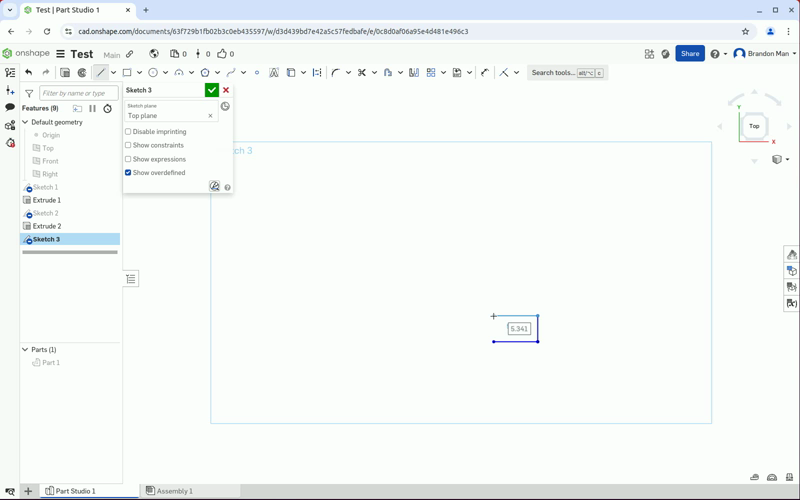
key_up(shift)
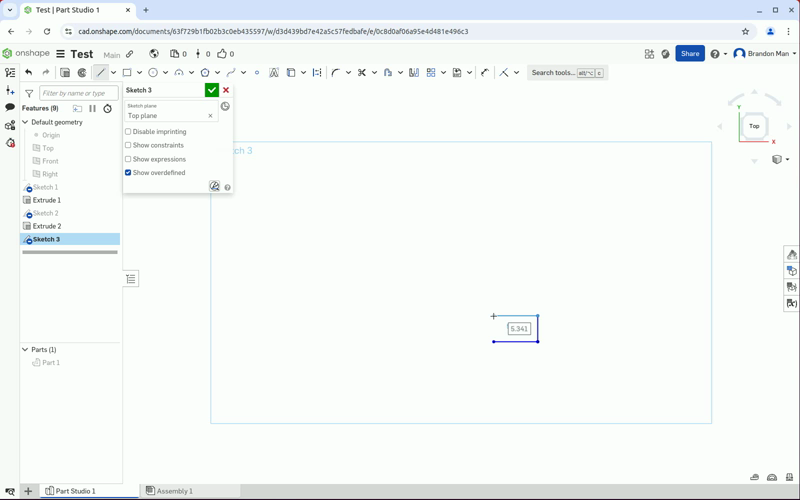
mouse_move(523, 315)
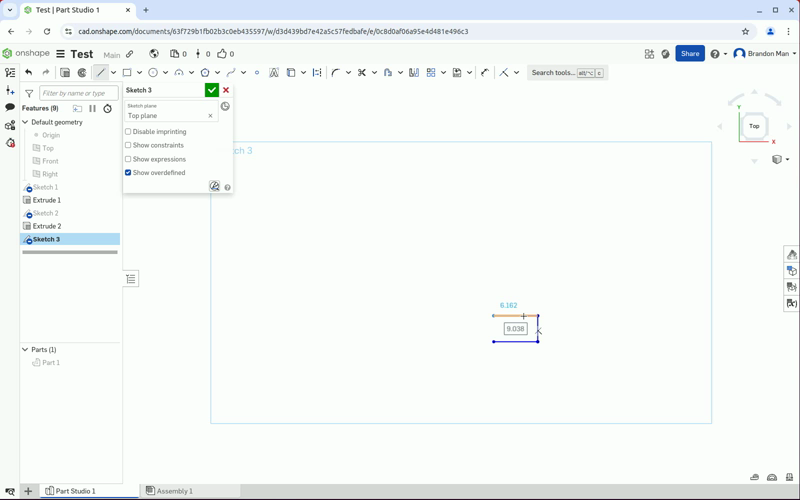
key_down(shift)
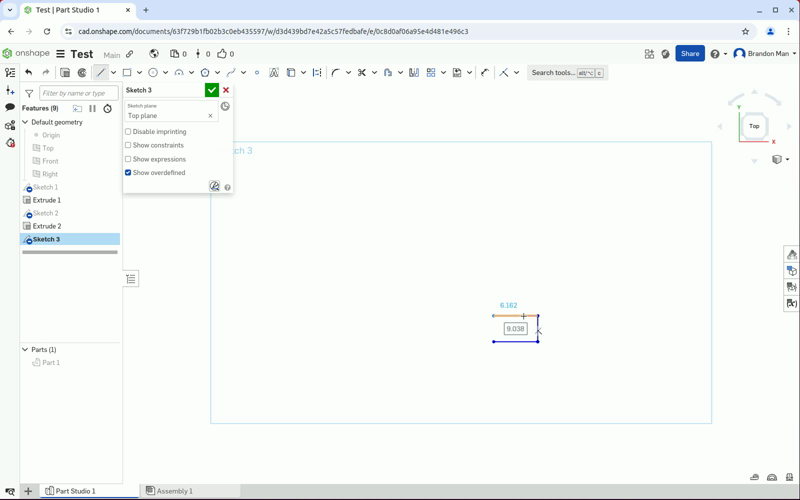
mouse_move(493, 341)
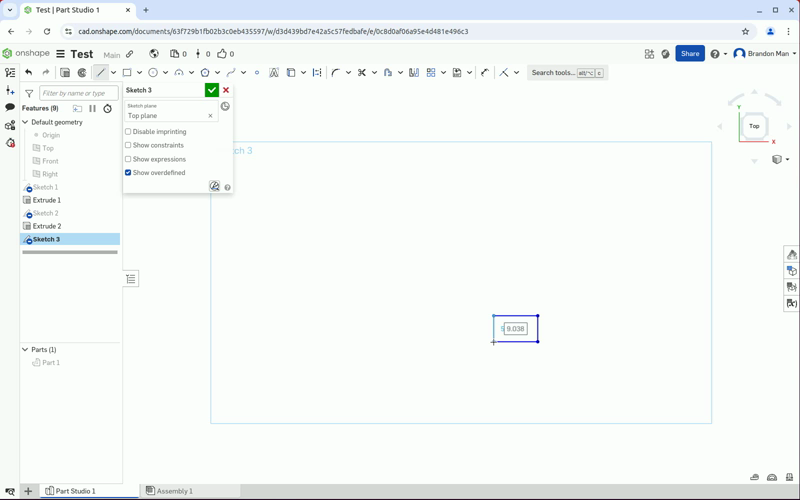
key_up(shift)
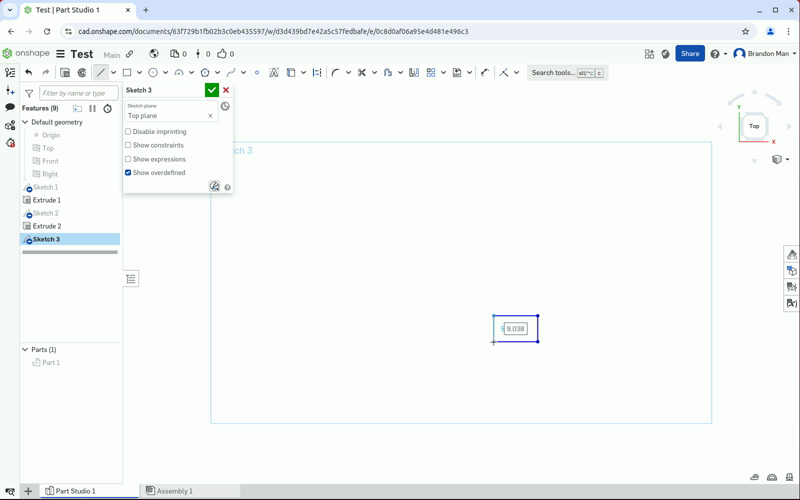
click(493, 341)
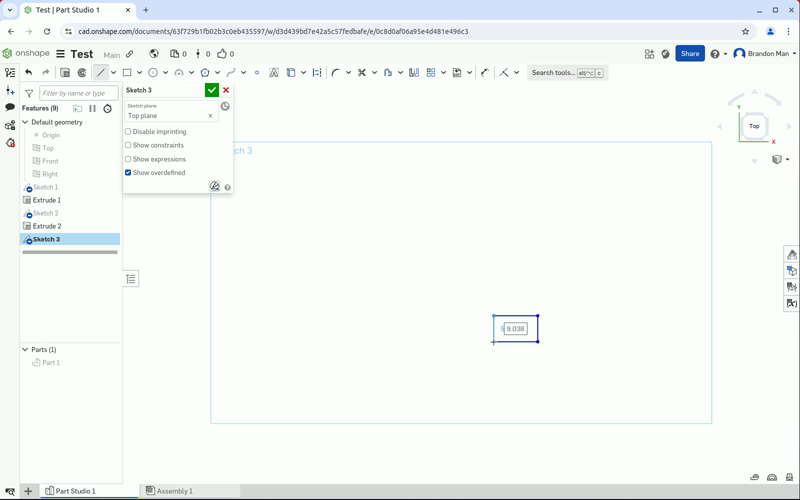
key(esc)
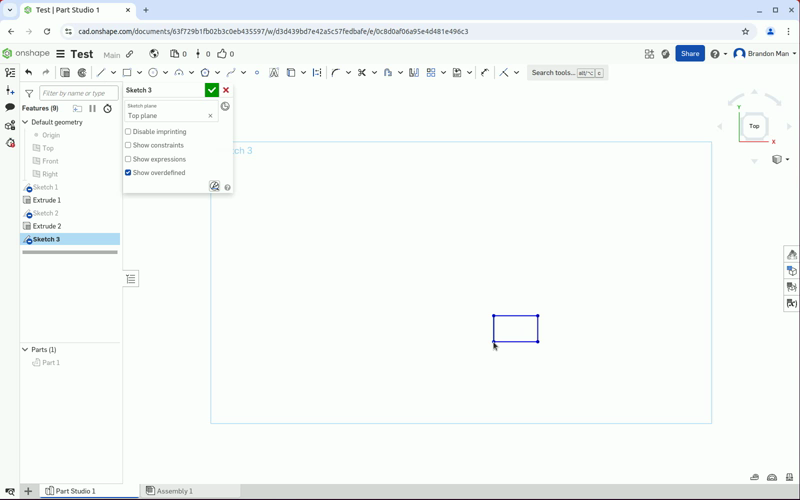
mouse_move(518, 332)
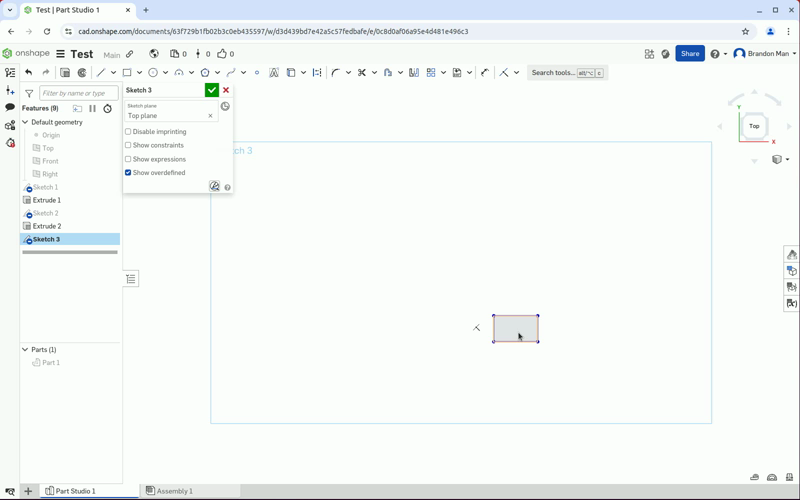
scroll(6)
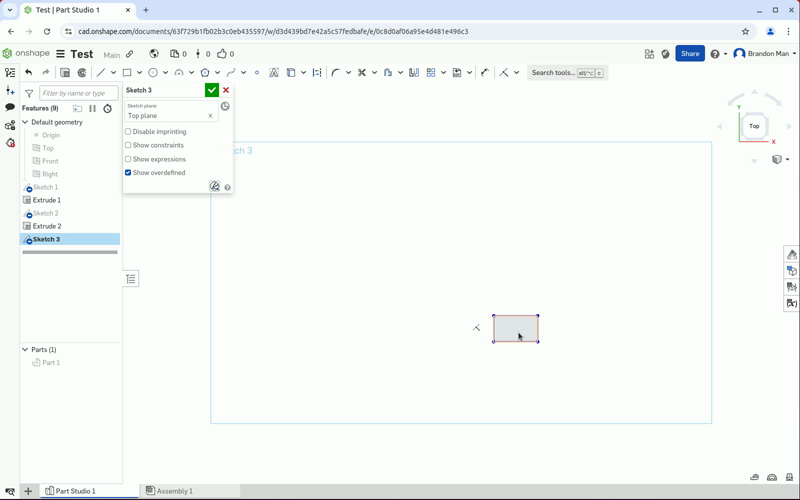
scroll(6)
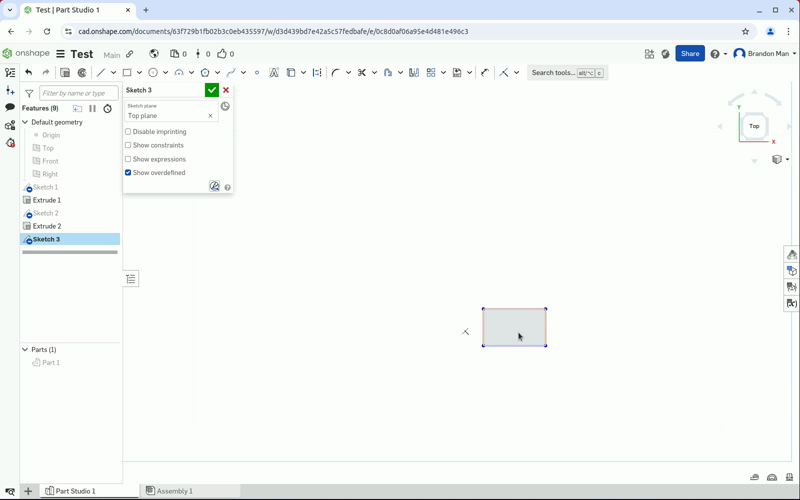
scroll(6)
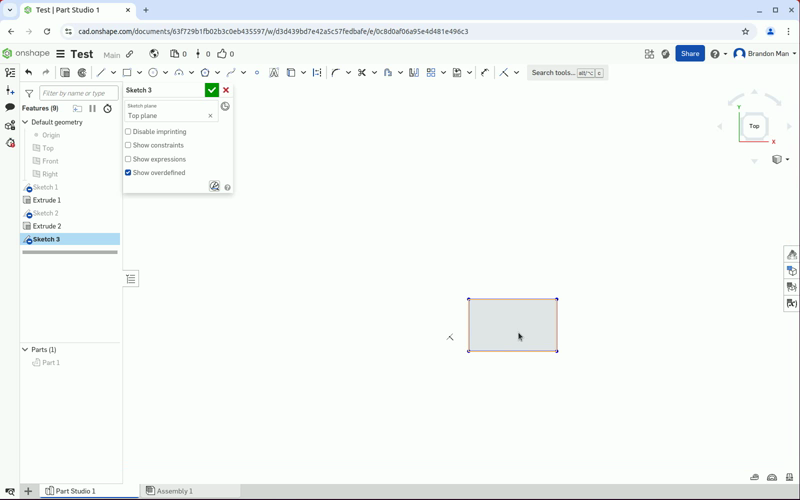
scroll(6)
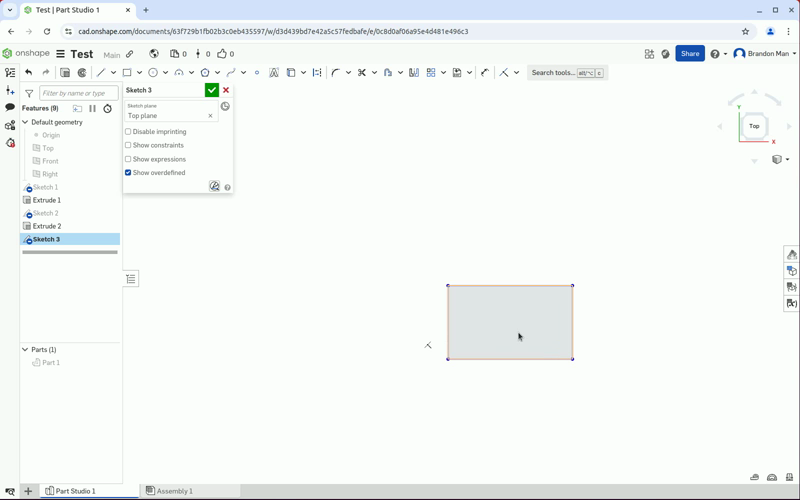
scroll(6)
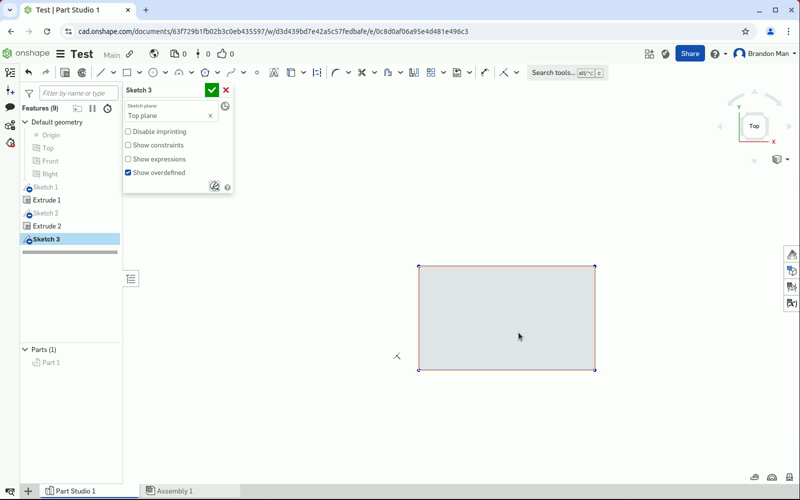
scroll(6)
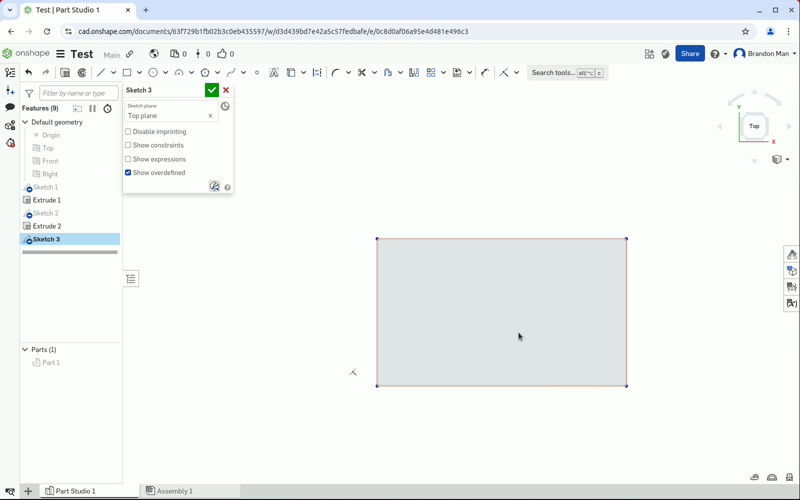
scroll(6)
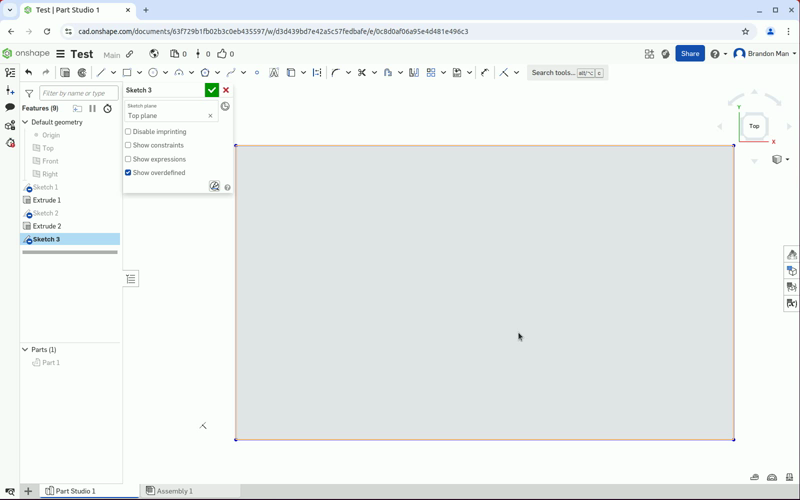
click(518, 332)
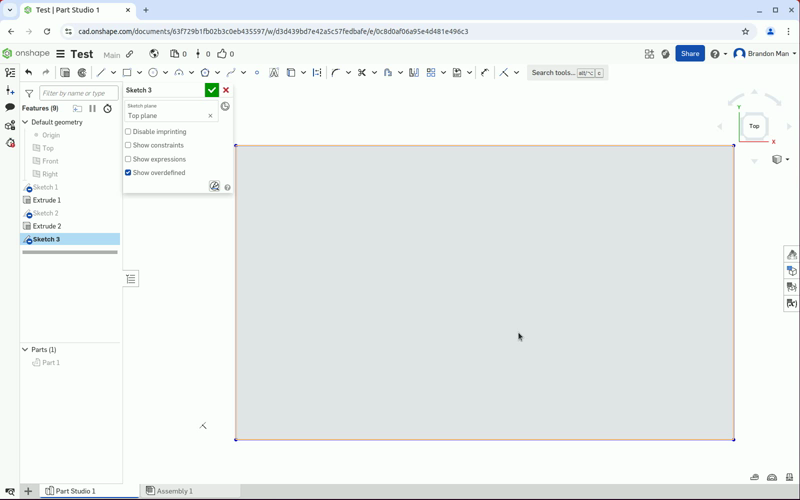
scroll(-6)
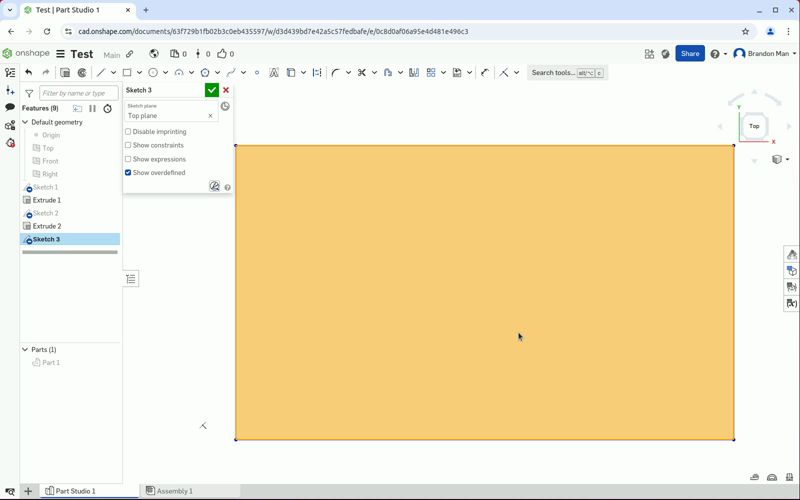
scroll(-6)
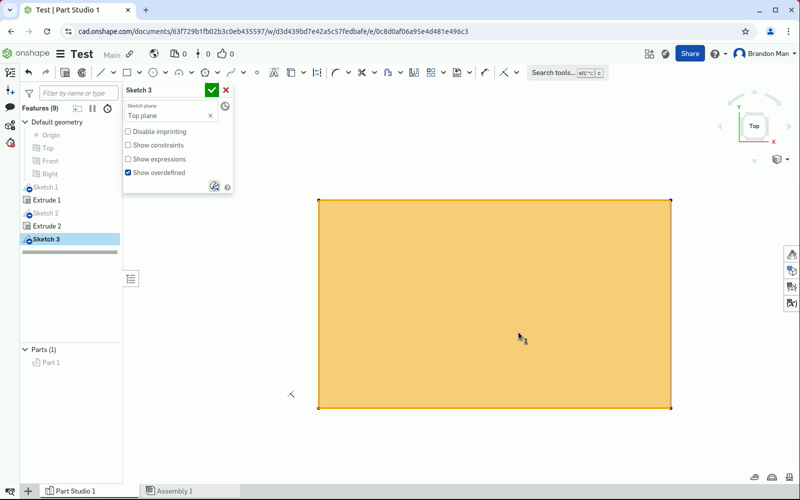
scroll(-6)
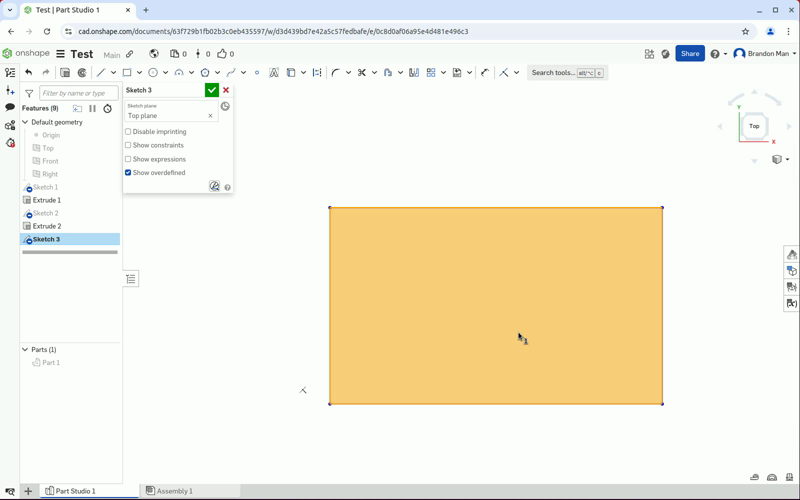
scroll(-6)
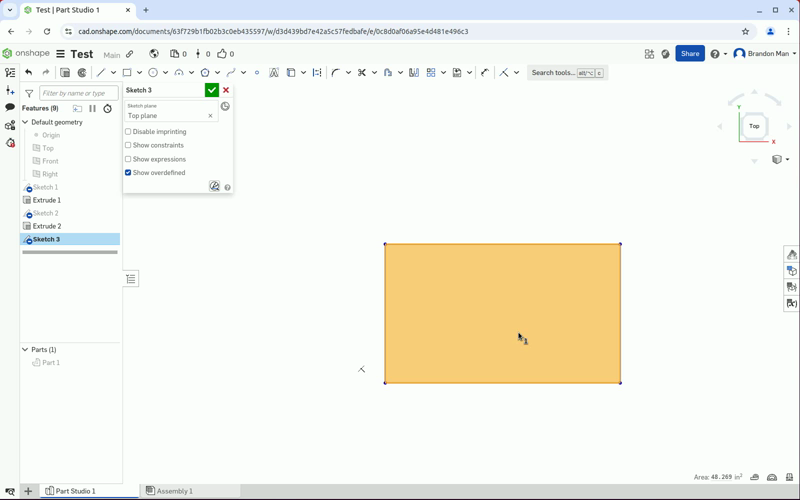
scroll(-6)
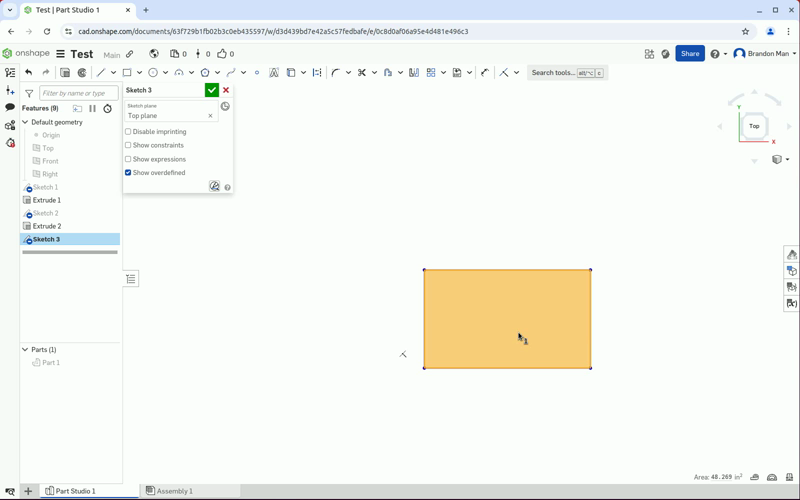
scroll(-6)
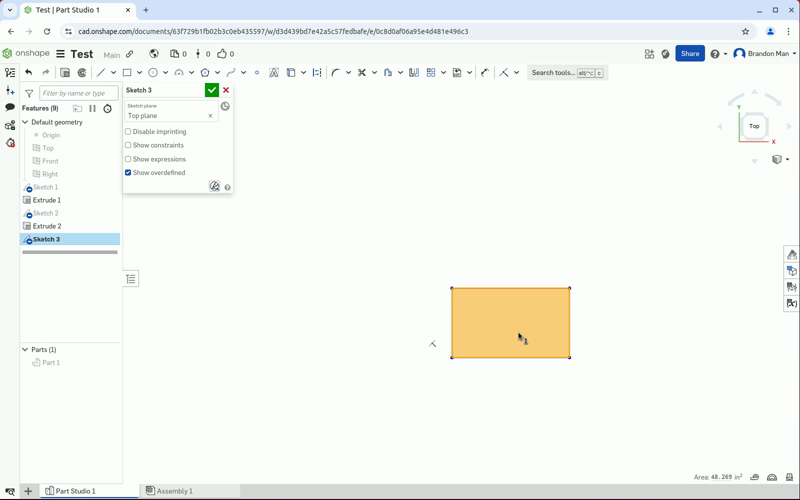
scroll(-6)
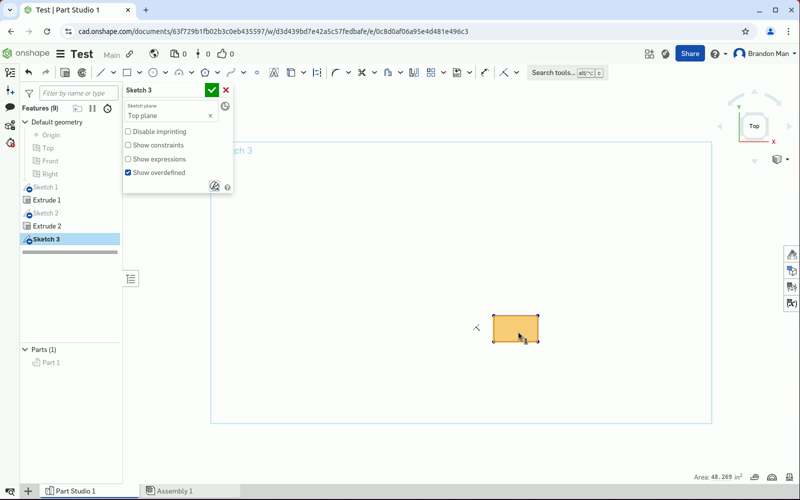
mouse_move(73, 352)
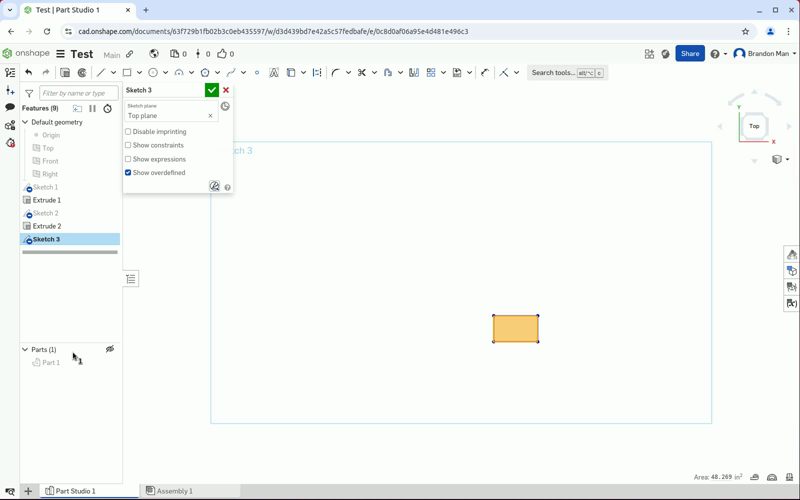
key(shift+y)
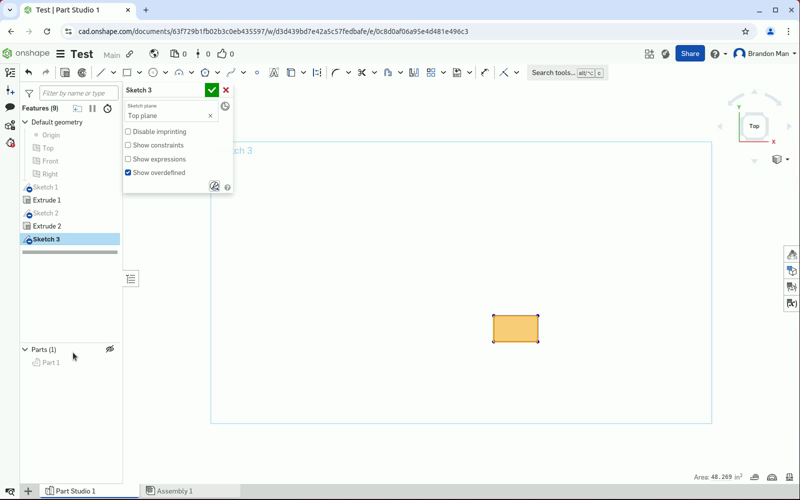
key(shift+e)
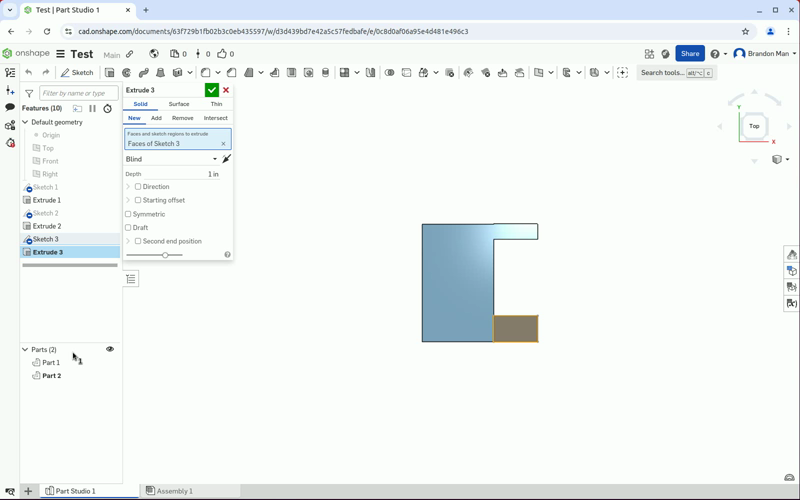
mouse_move(143, 106)
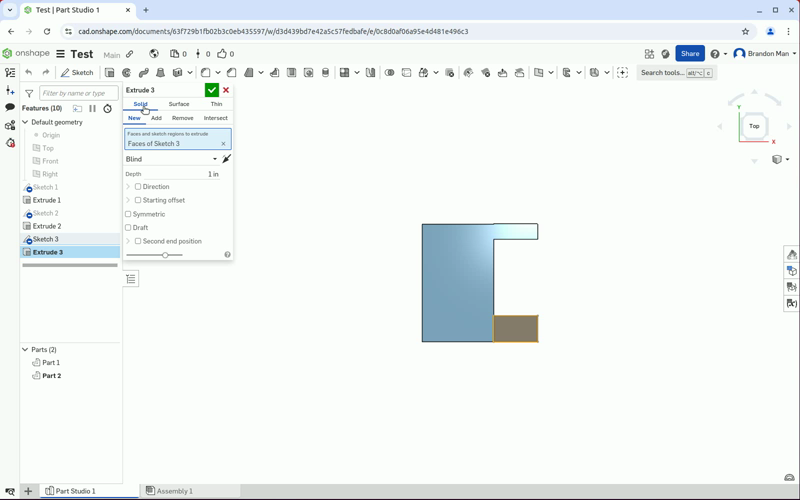
click(143, 106)
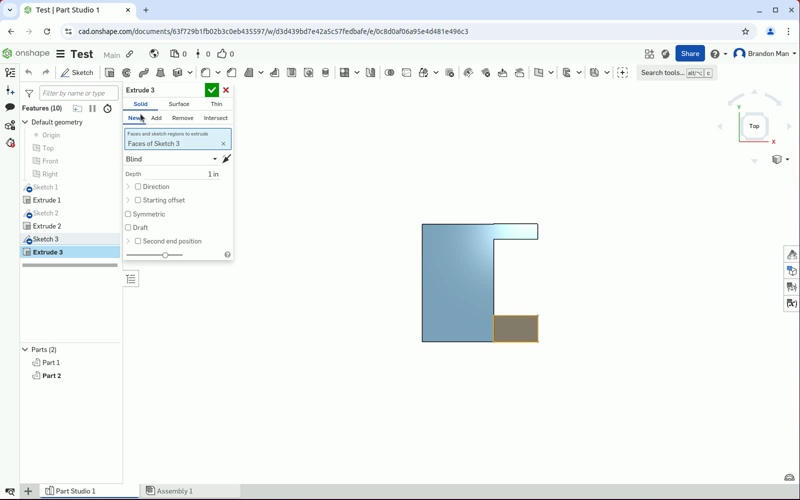
mouse_move(137, 120)
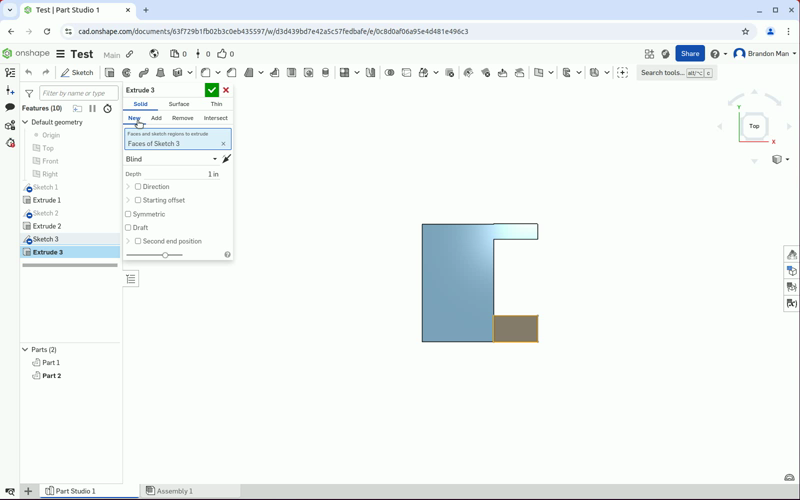
click(137, 120)
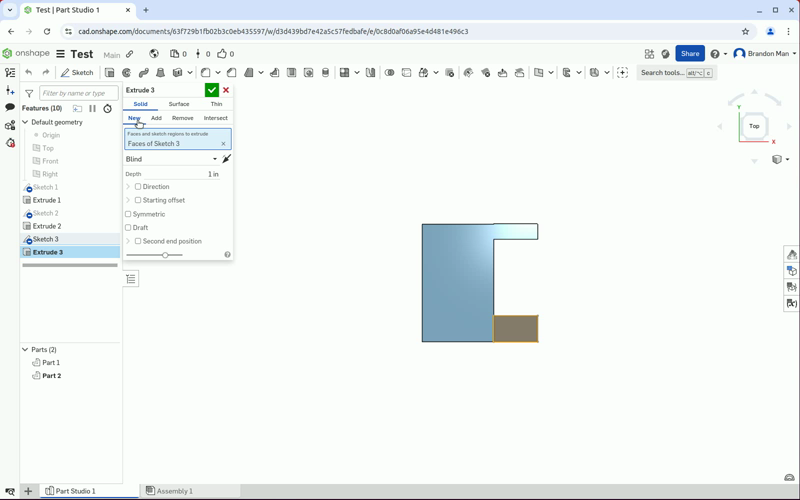
key(tab, 4)
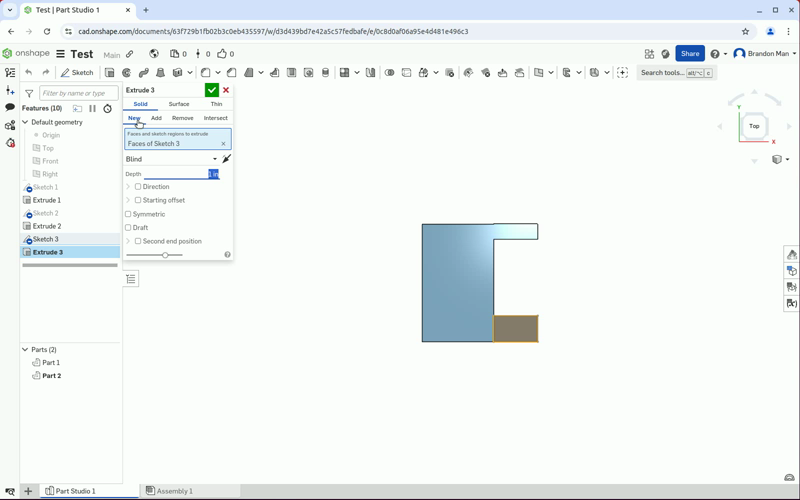
text(-1.444)
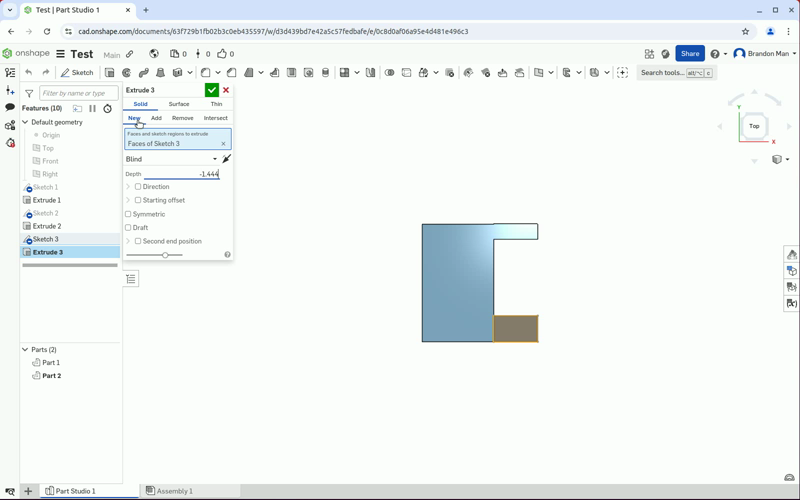
key(enter)
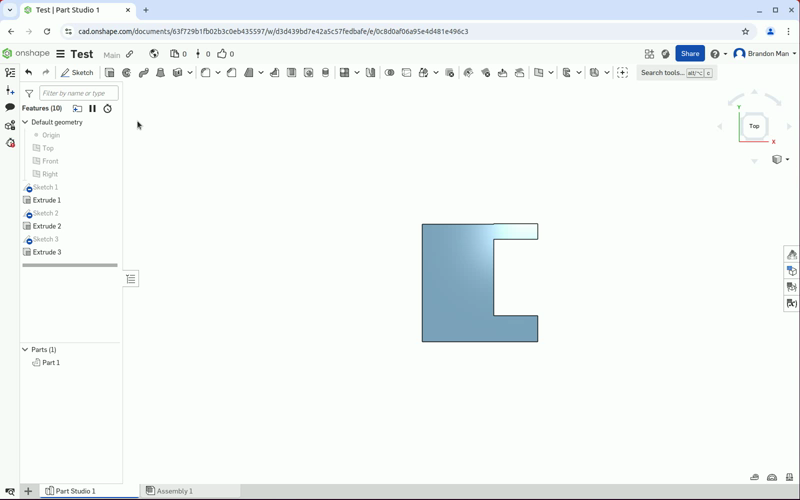
key(shift+h)
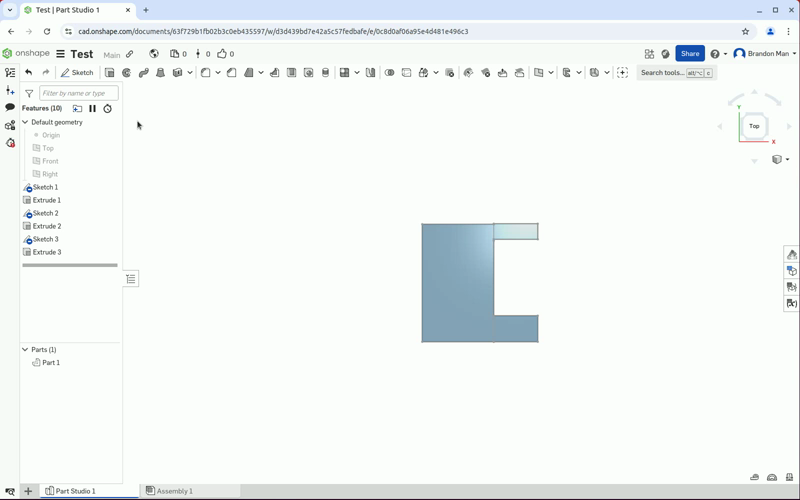
key(shift+h)
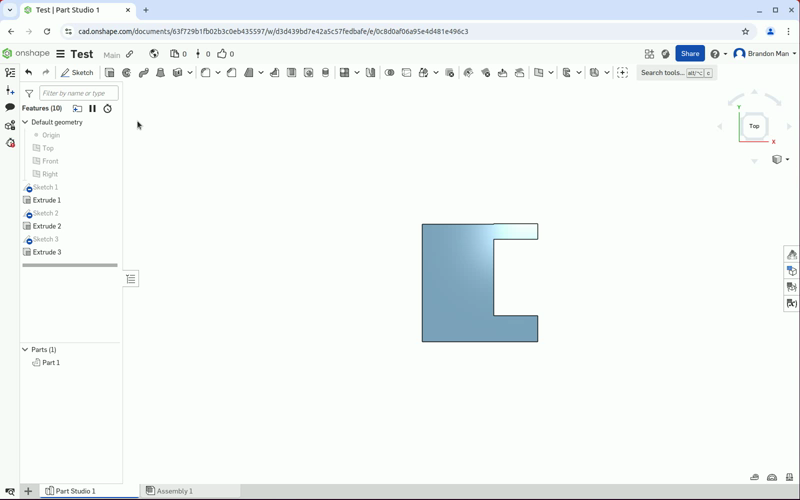
mouse_move(73, 189)
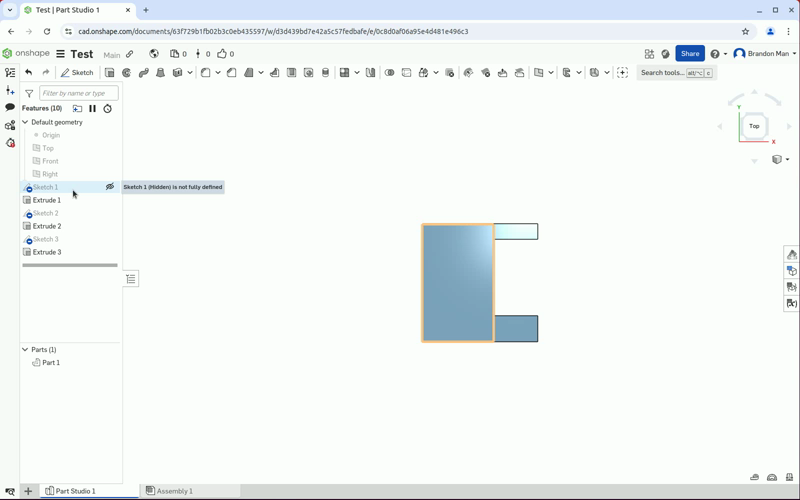
click(73, 189)
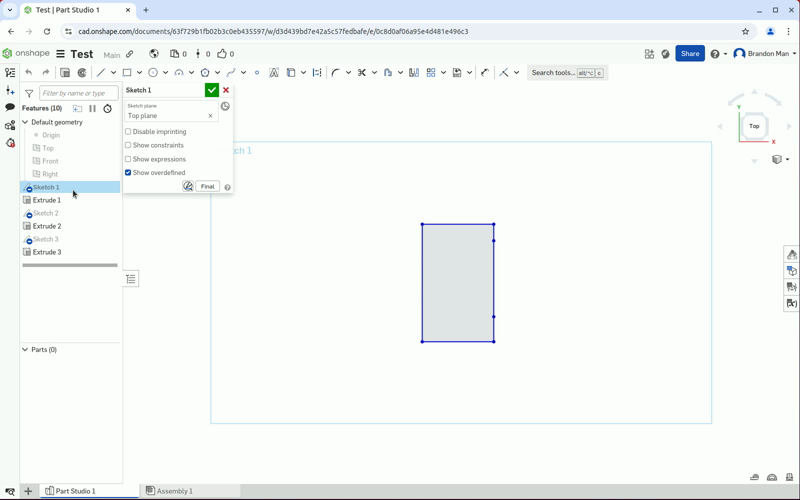
mouse_move(229, 92)
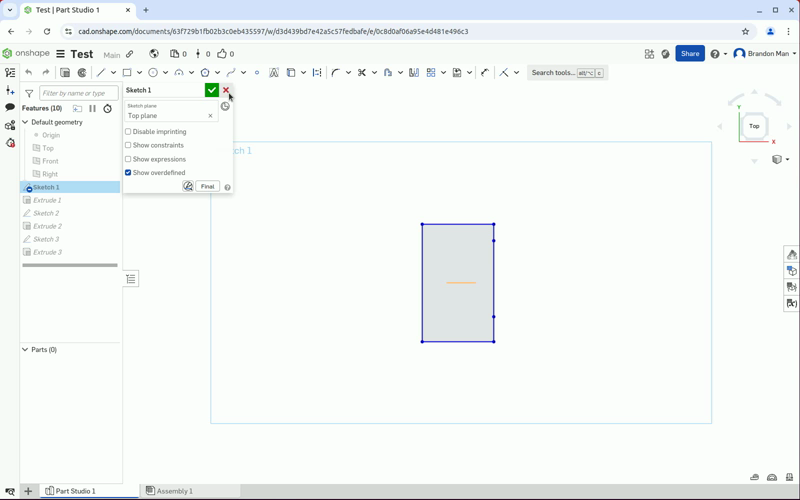
click(229, 92)
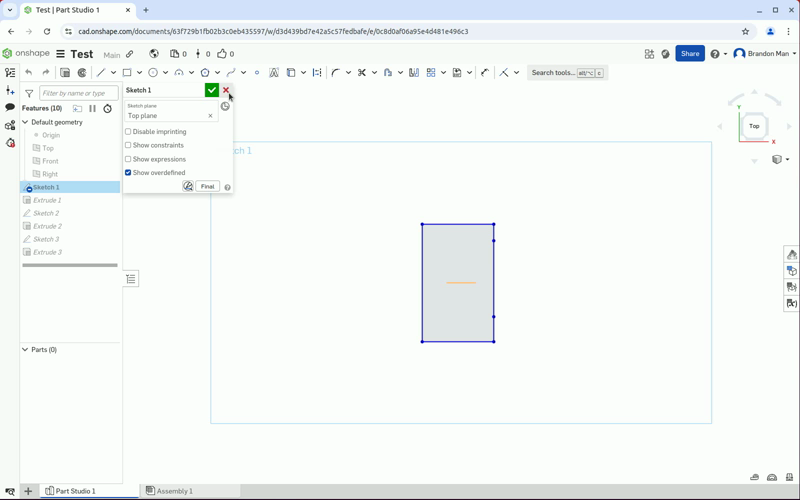
key(shift+s)
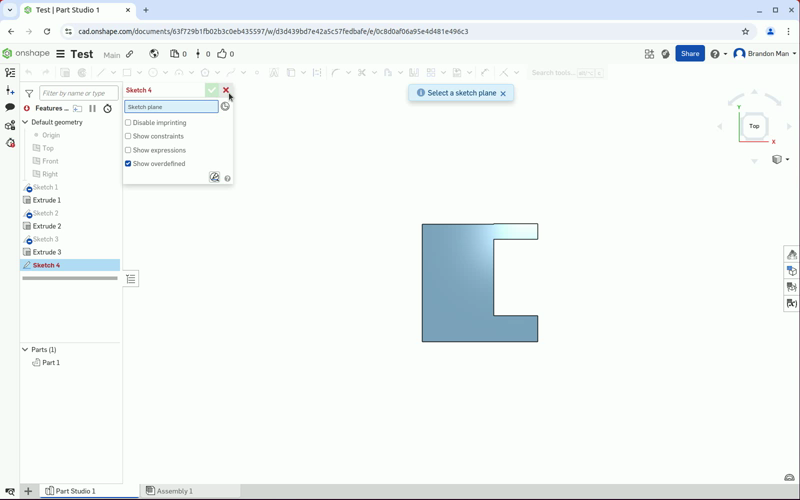
mouse_move(73, 150)
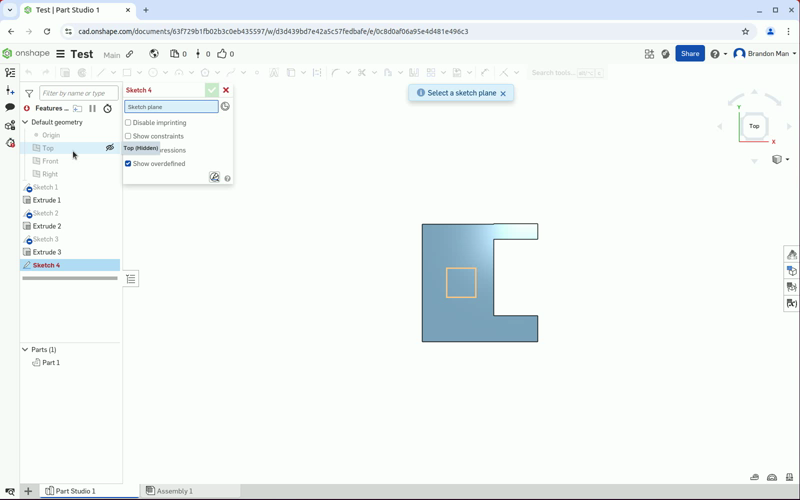
click(73, 150)
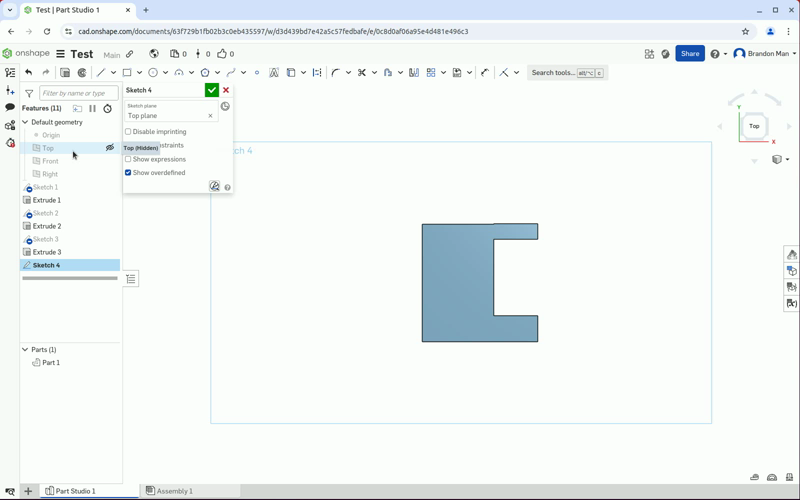
mouse_move(73, 352)
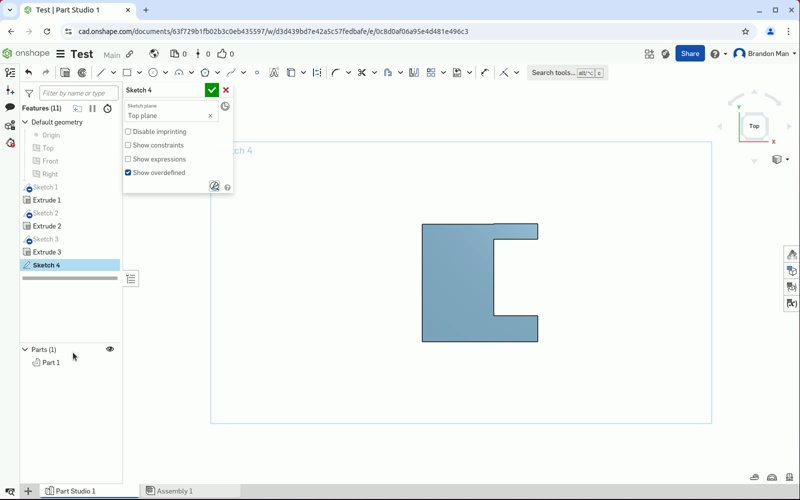
key(y)
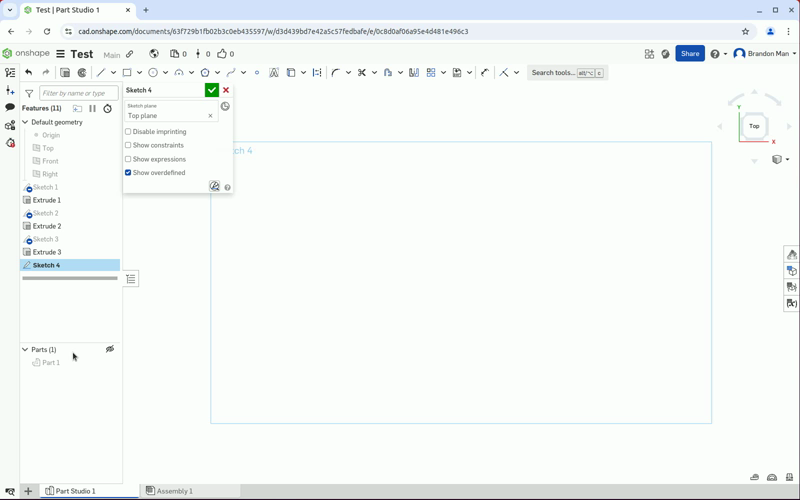
key(l)
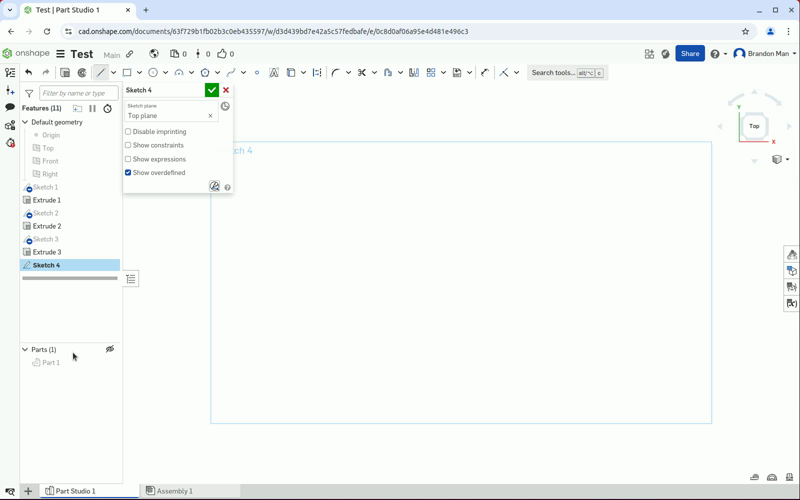
key_down(shift)
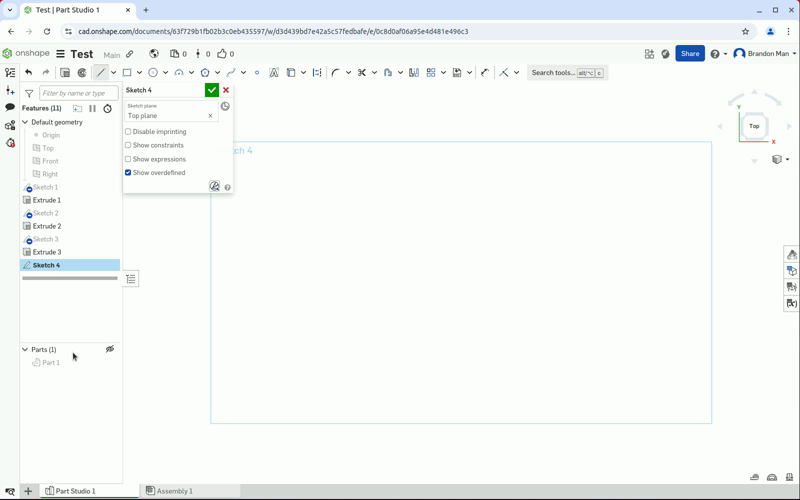
mouse_move(487, 239)
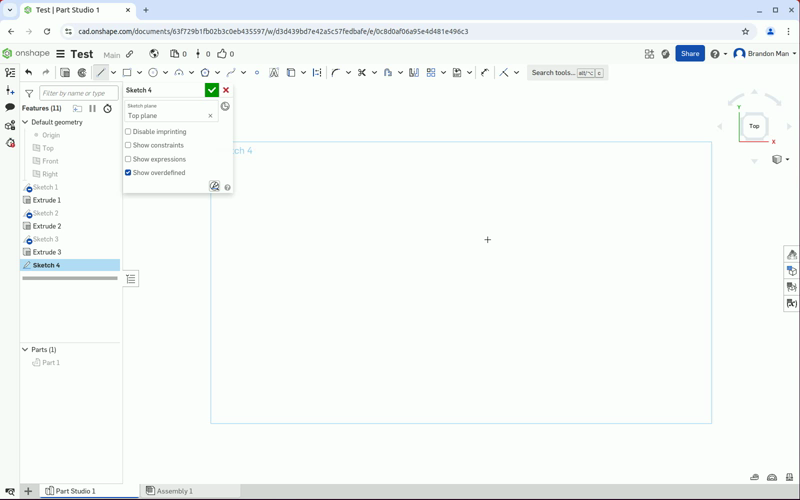
click(487, 239)
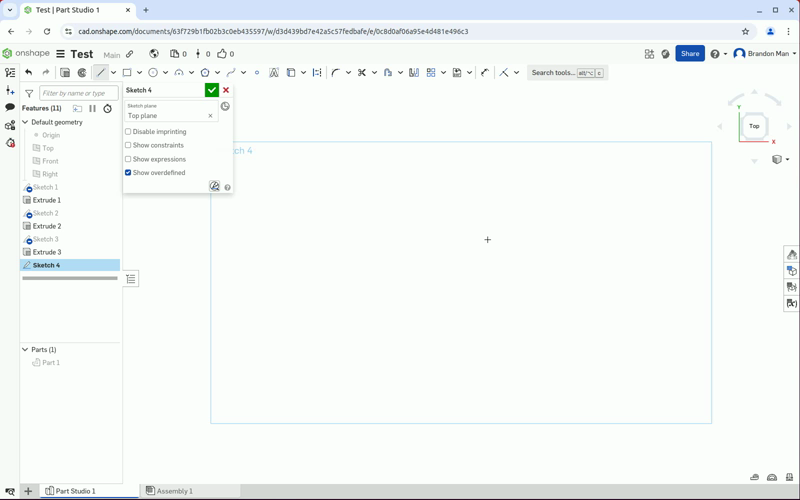
key_up(shift)
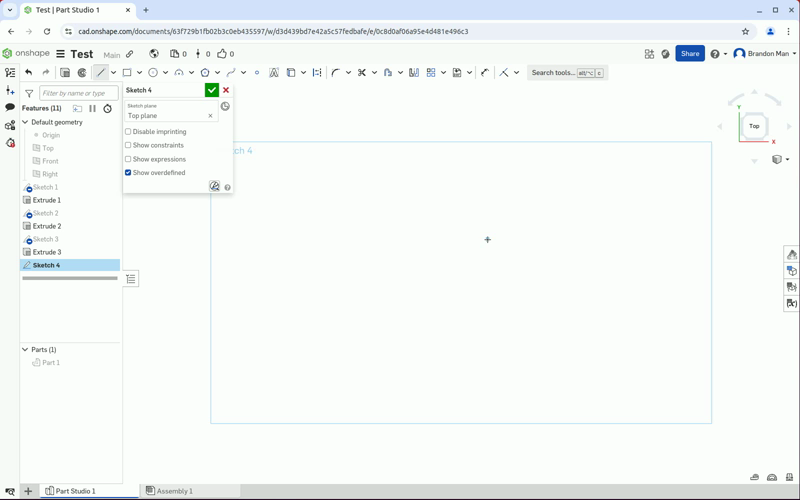
key_down(shift)
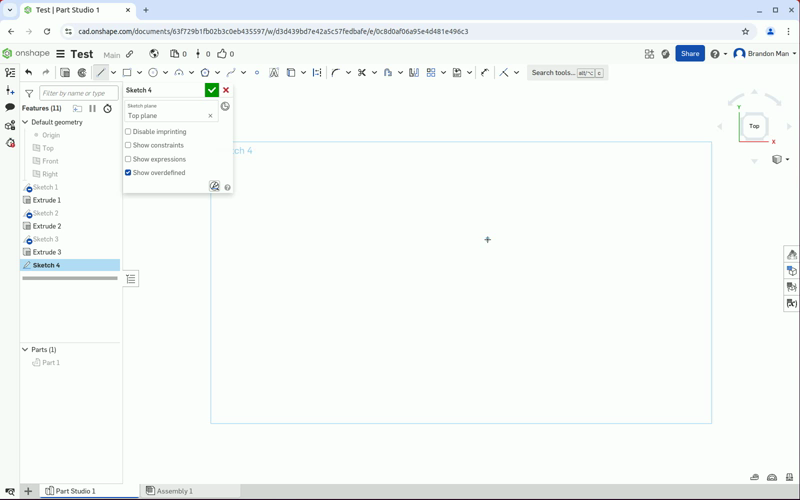
mouse_move(517, 239)
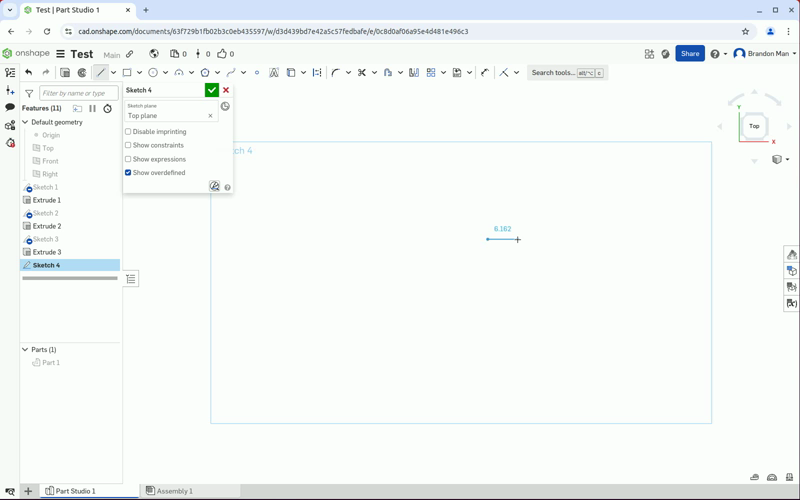
mouse_move(488, 240)
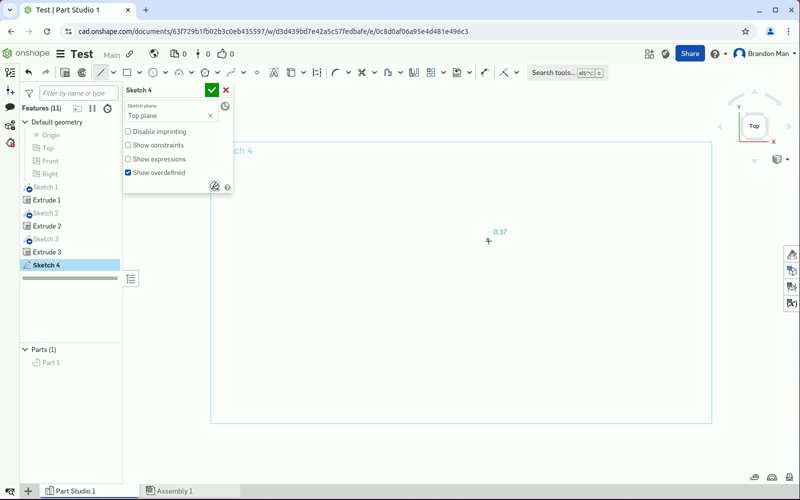
scroll(6)
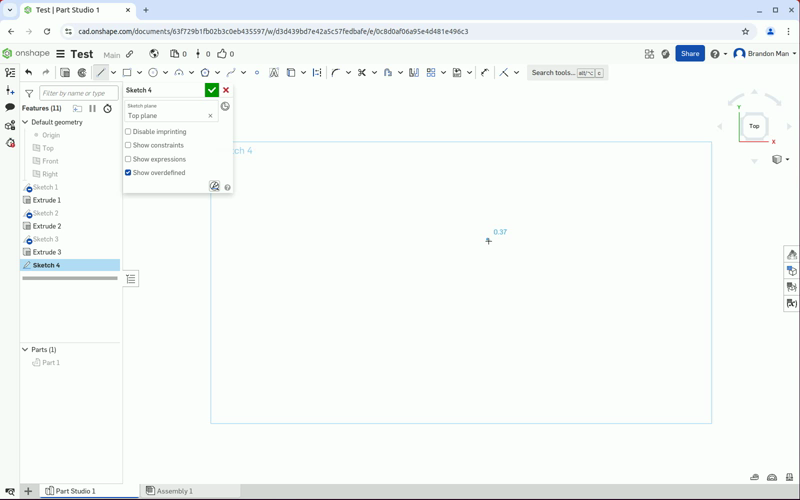
scroll(6)
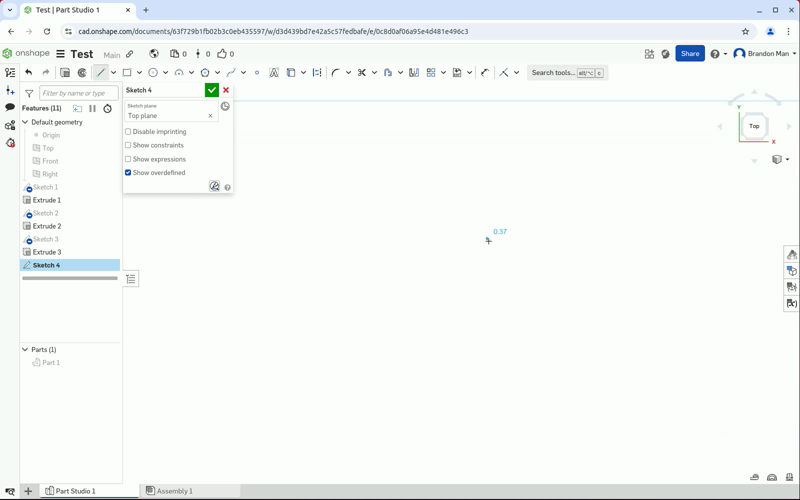
scroll(6)
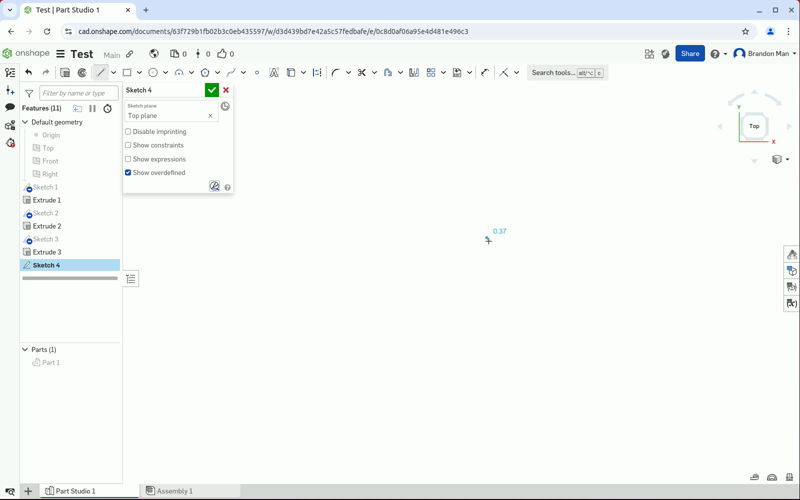
scroll(6)
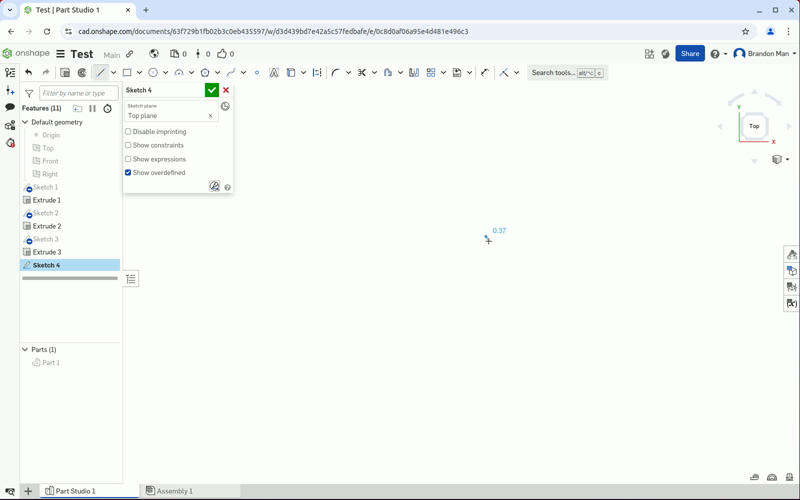
scroll(6)
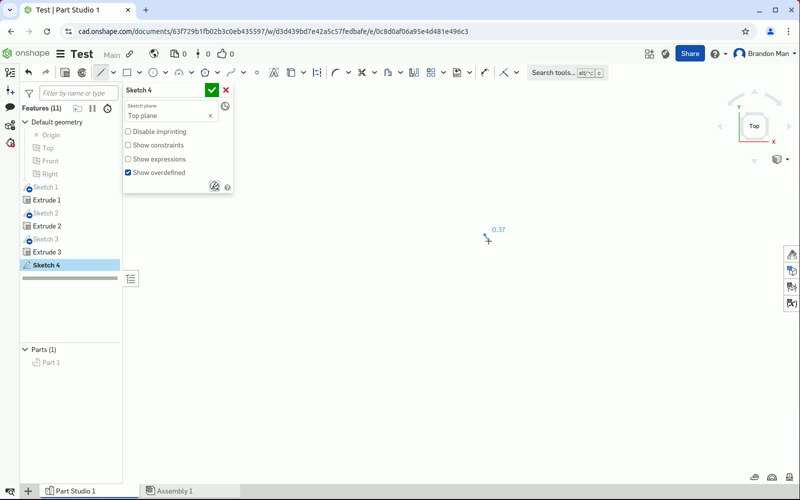
scroll(6)
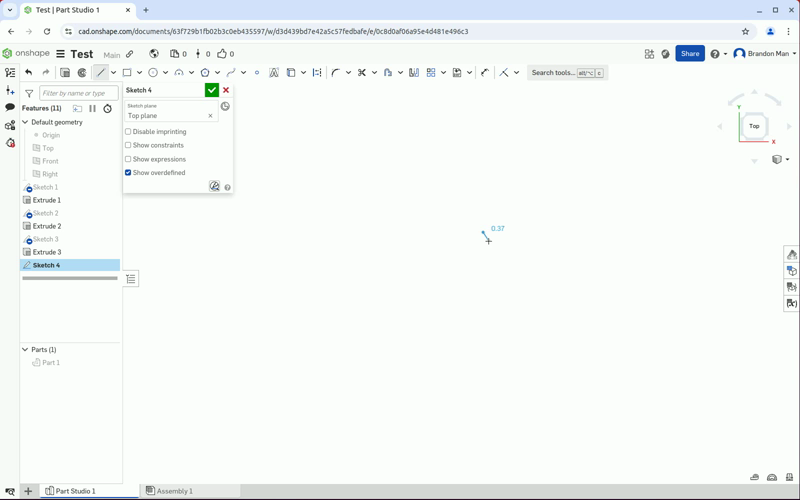
scroll(6)
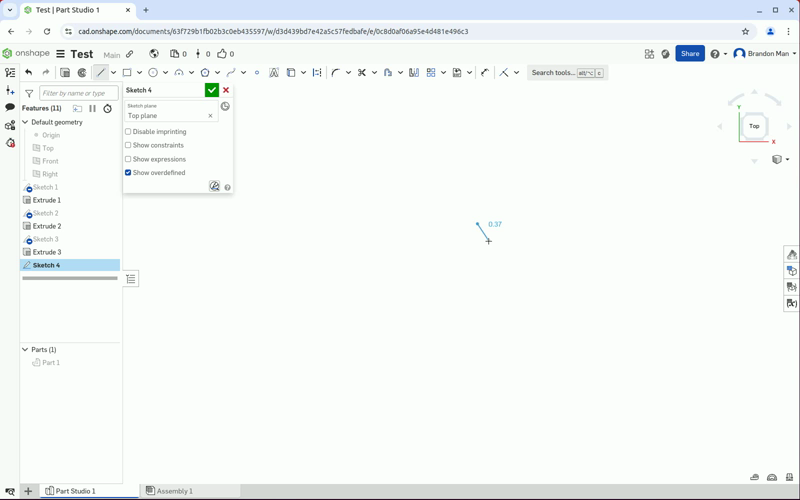
click(488, 240)
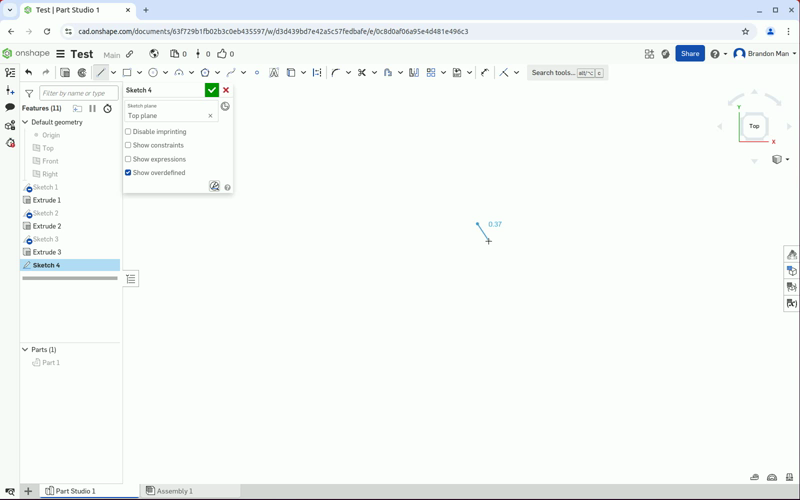
scroll(-6)
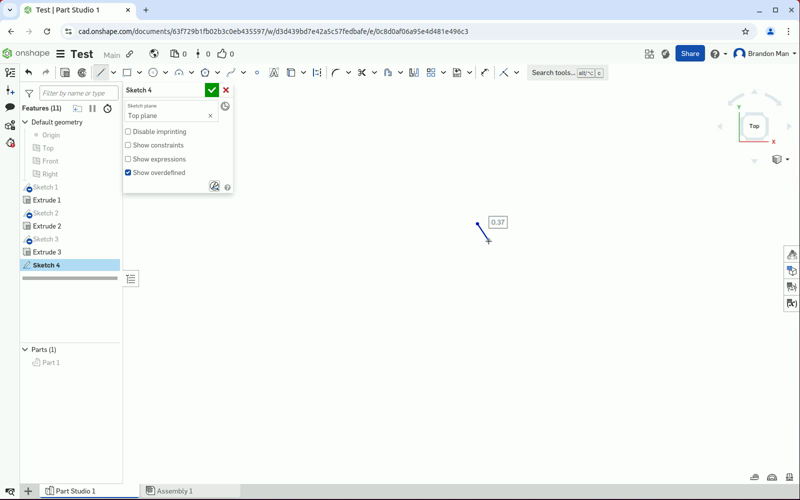
scroll(-6)
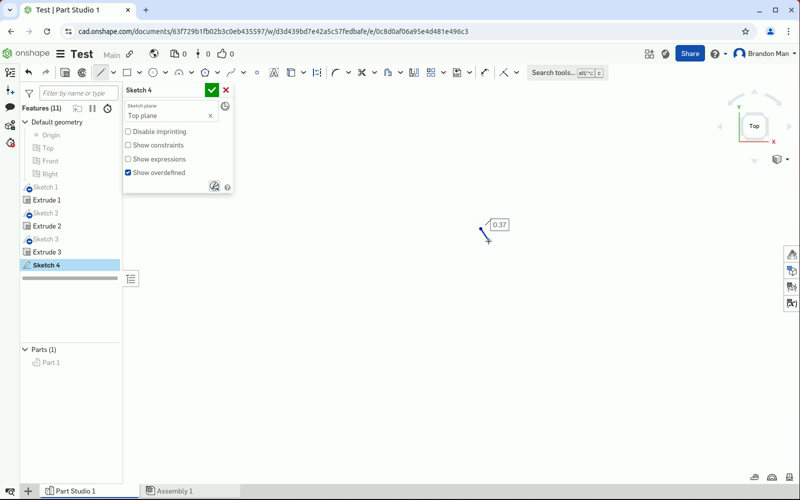
scroll(-6)
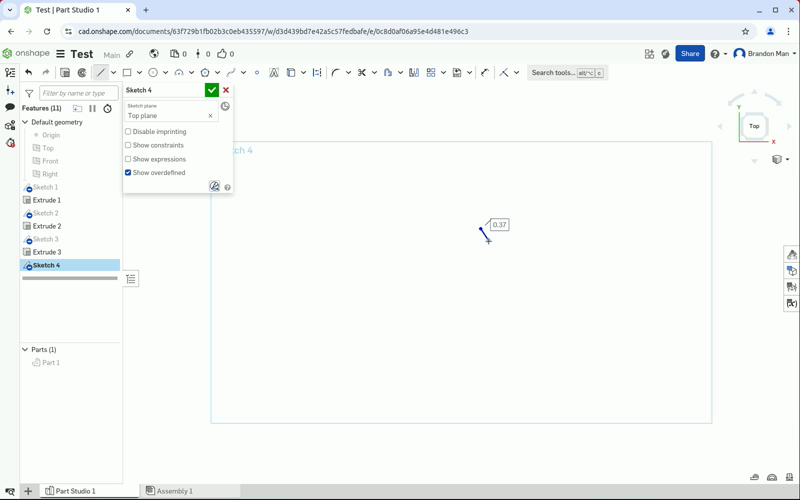
scroll(-6)
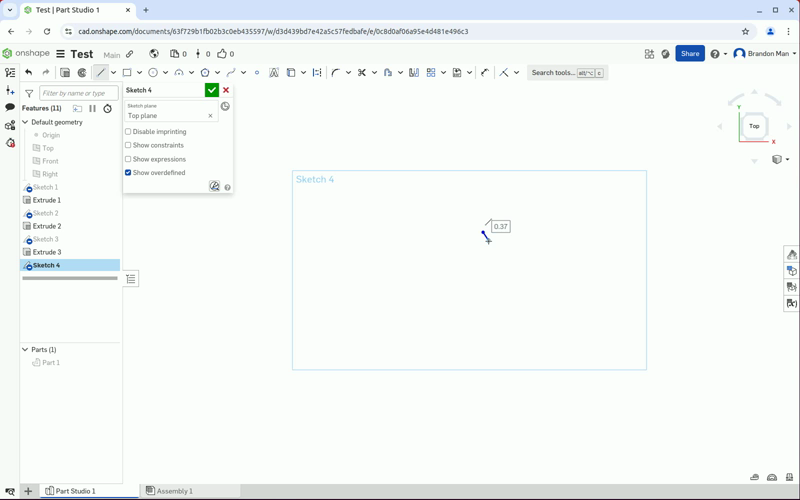
scroll(-6)
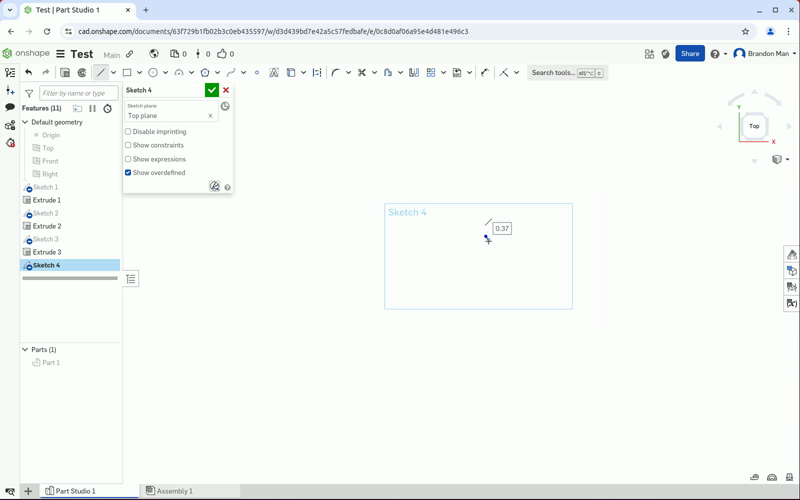
scroll(-6)
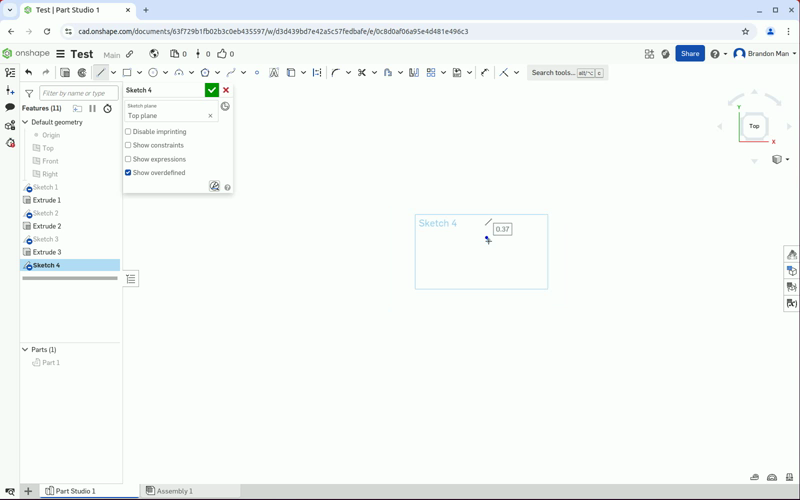
scroll(-6)
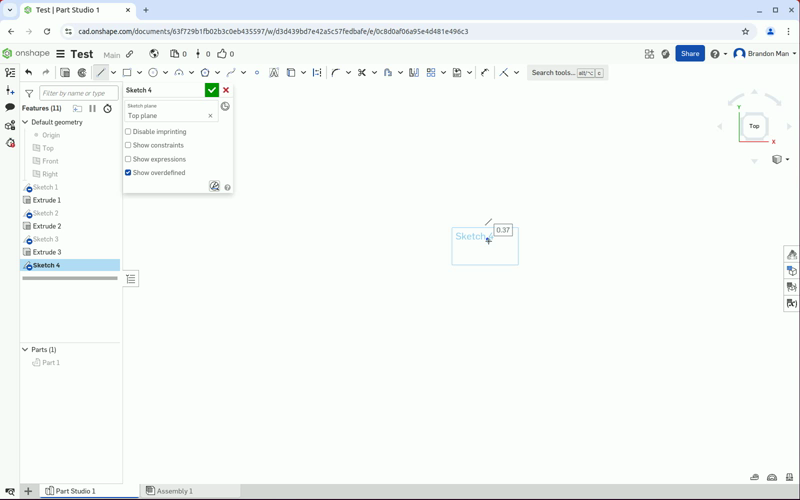
key_up(shift)
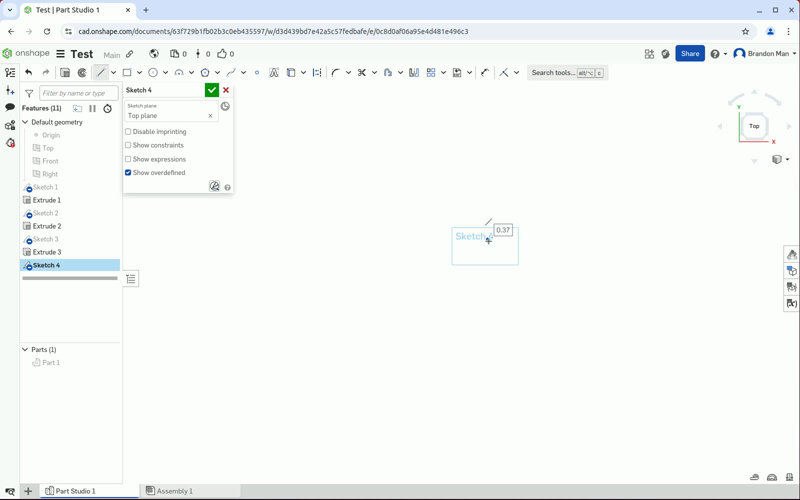
key_down(shift)
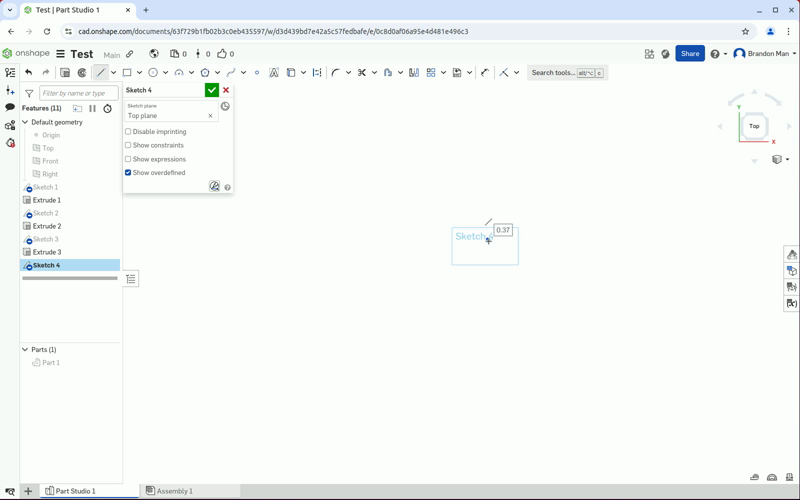
mouse_move(518, 240)
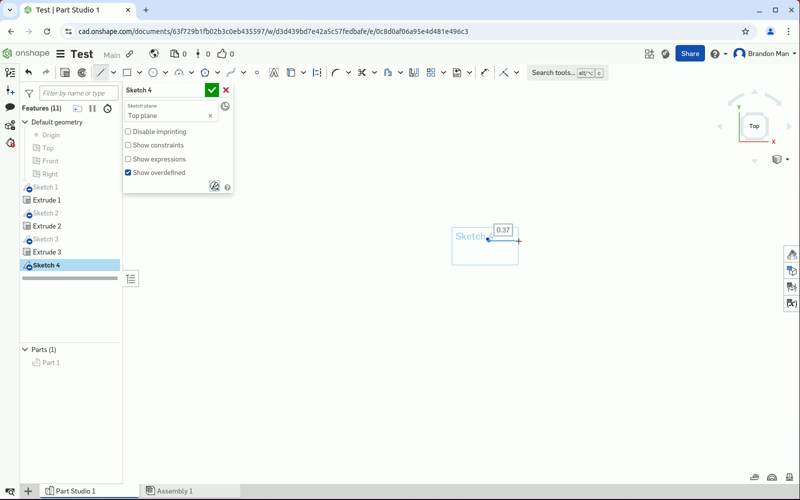
mouse_move(493, 240)
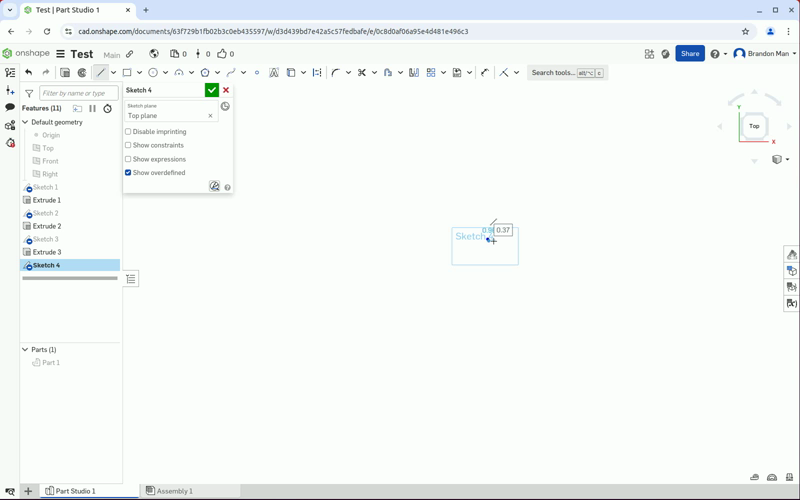
scroll(6)
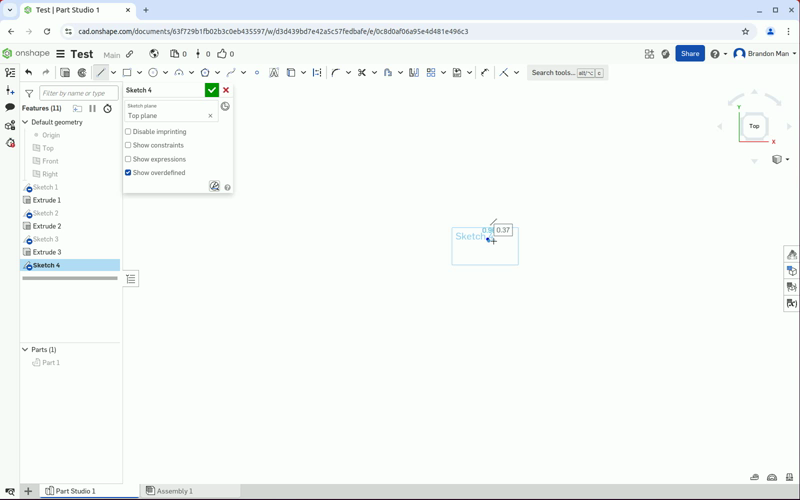
scroll(6)
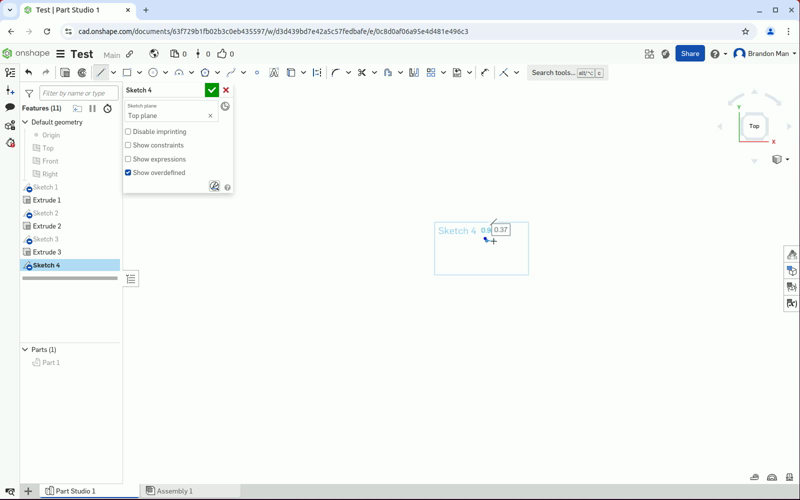
scroll(6)
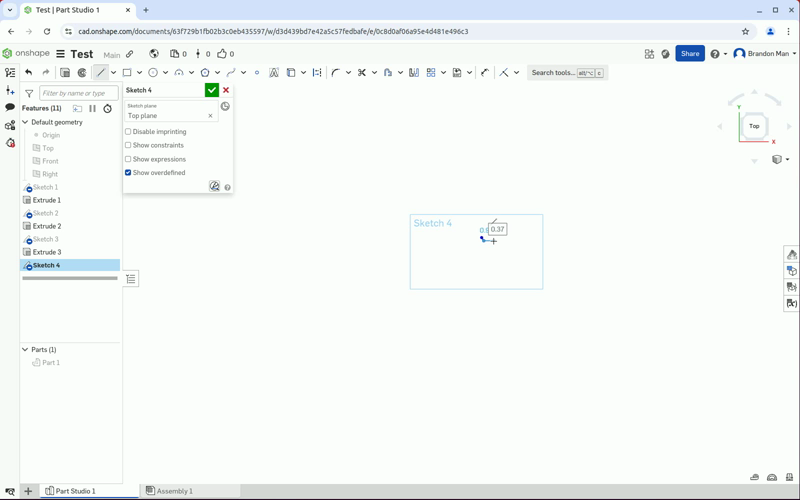
scroll(6)
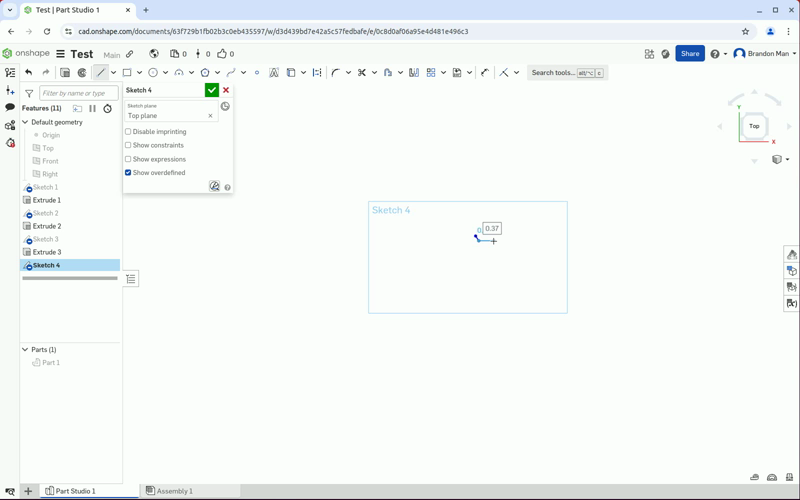
scroll(6)
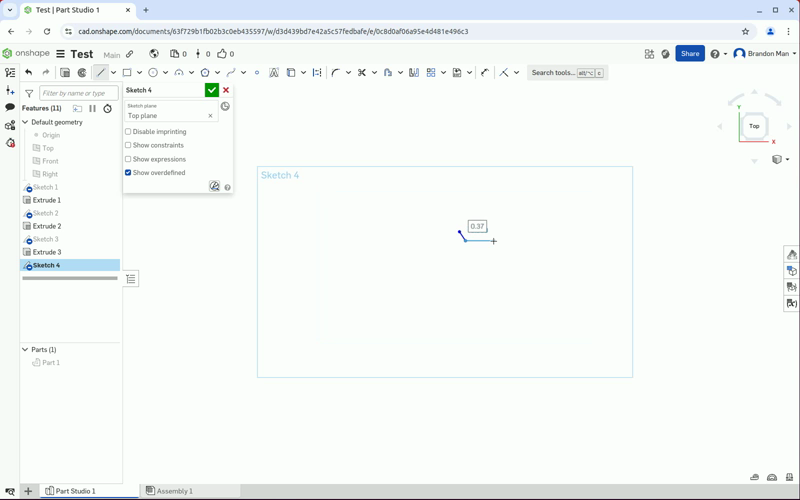
scroll(6)
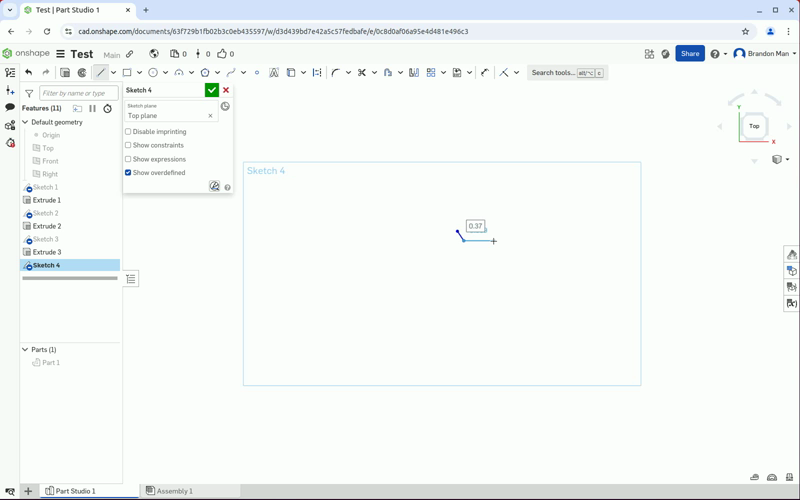
scroll(6)
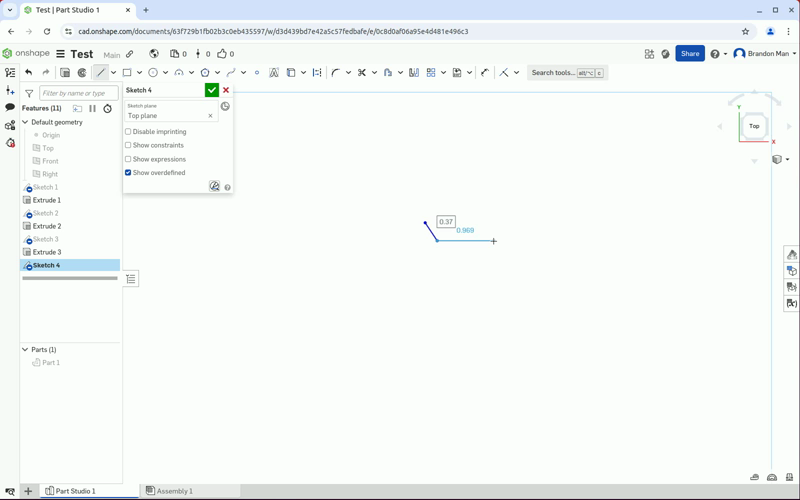
click(493, 240)
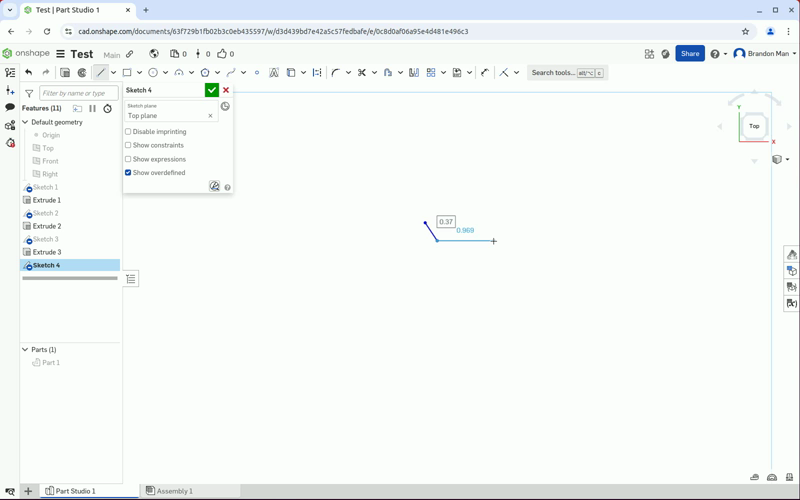
scroll(-6)
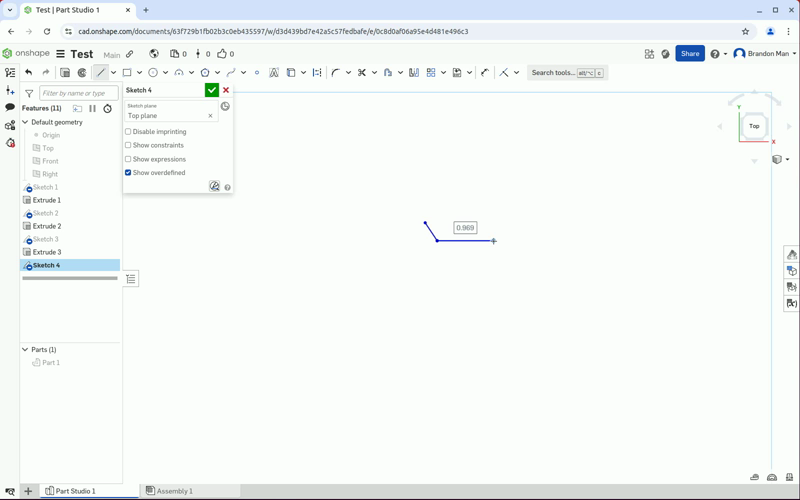
scroll(-6)
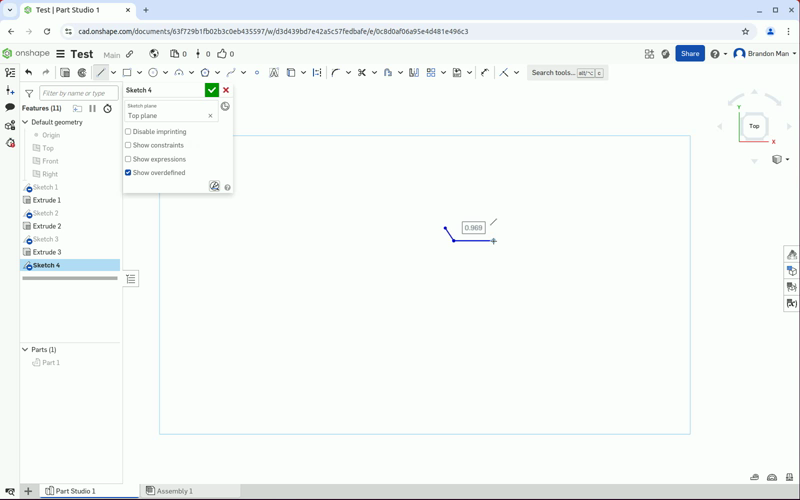
scroll(-6)
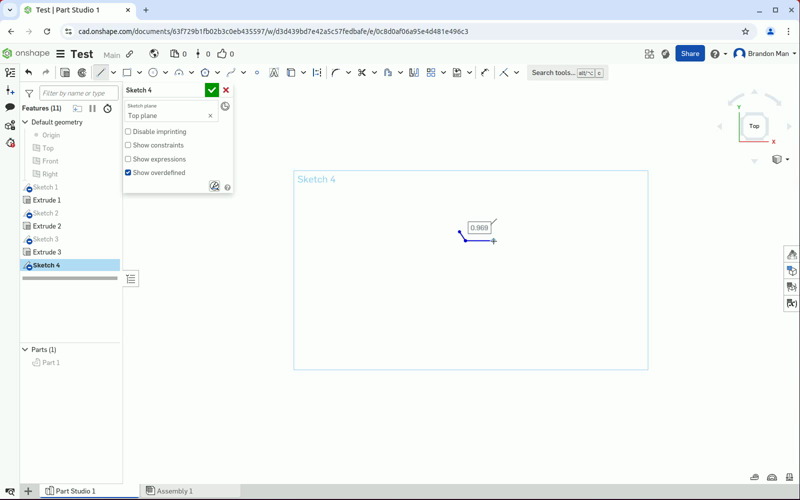
scroll(-6)
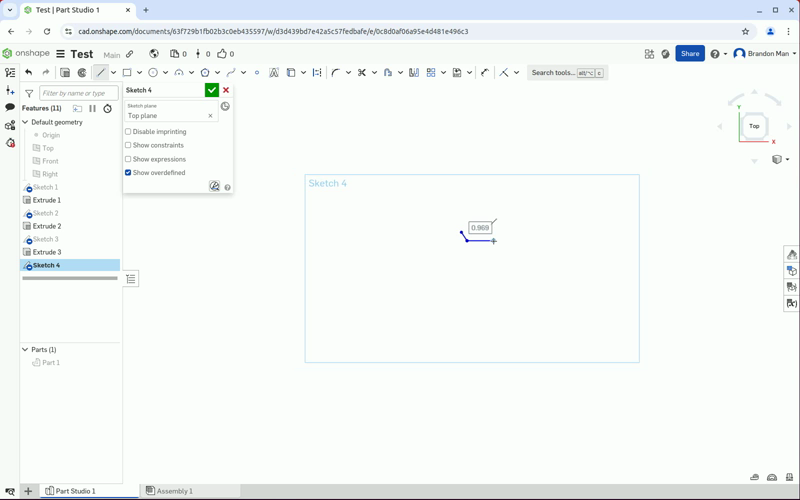
scroll(-6)
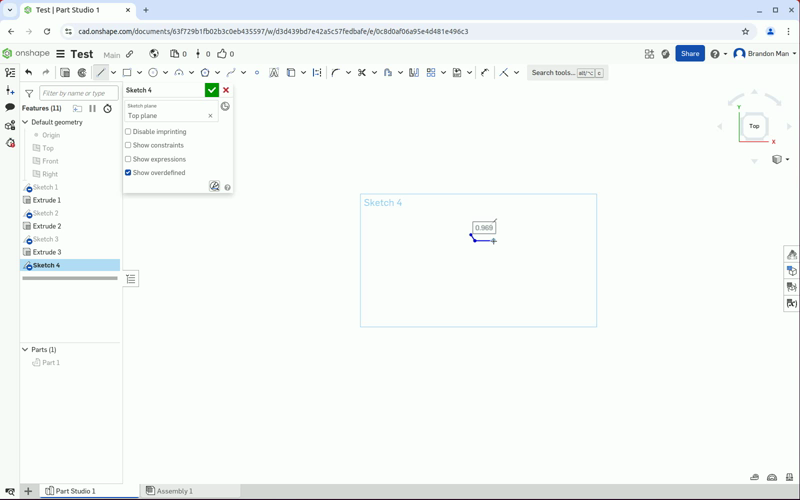
scroll(-6)
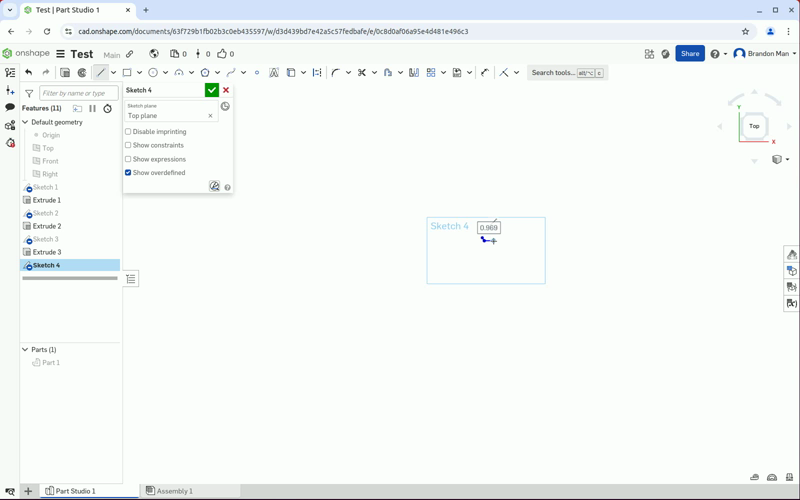
scroll(-6)
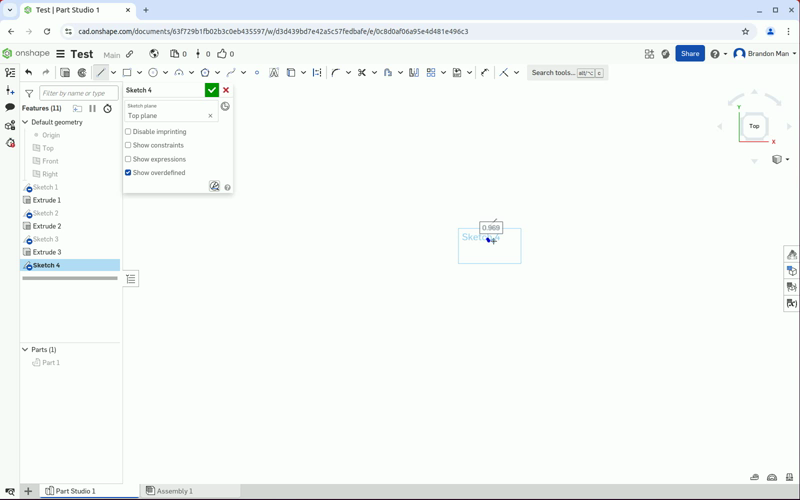
key_up(shift)
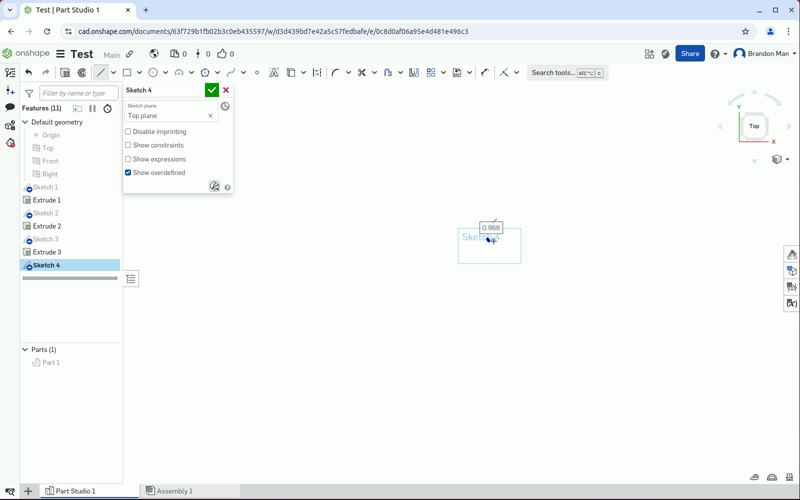
key_down(shift)
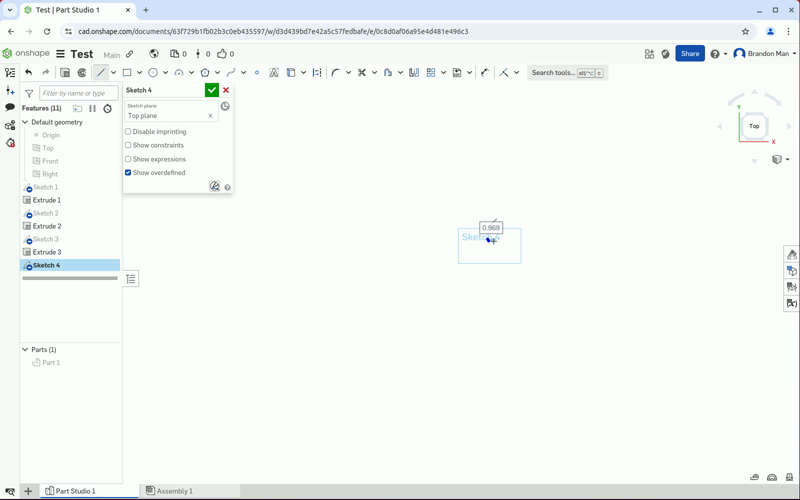
mouse_move(523, 240)
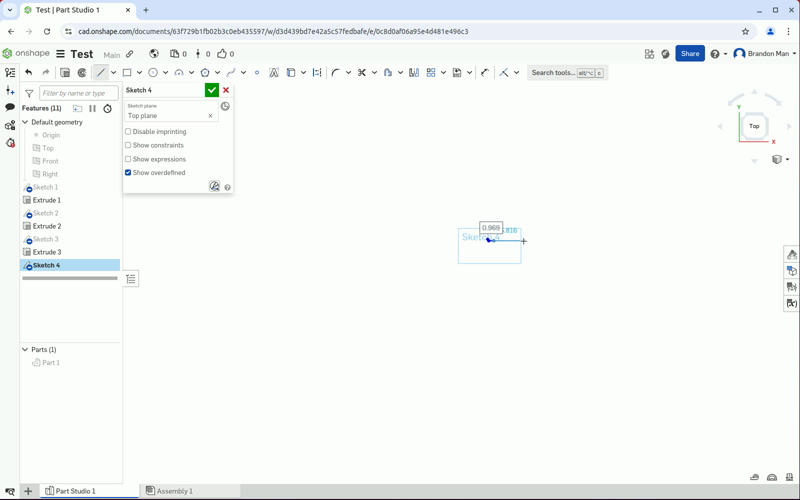
mouse_move(536, 240)
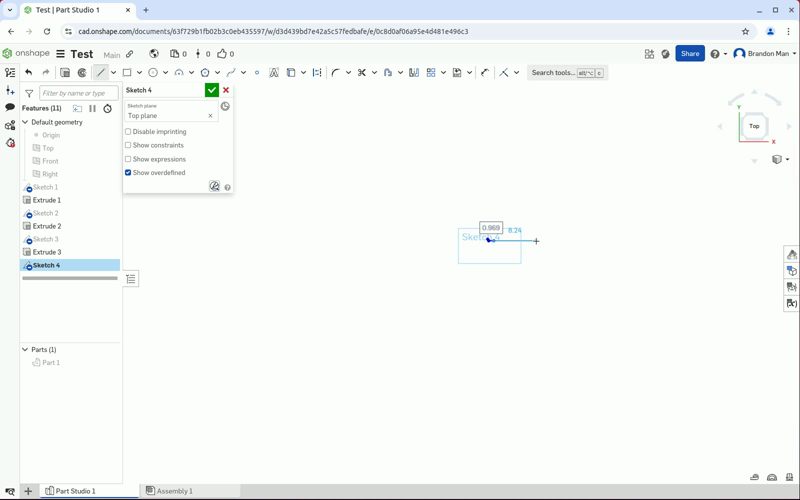
click(536, 240)
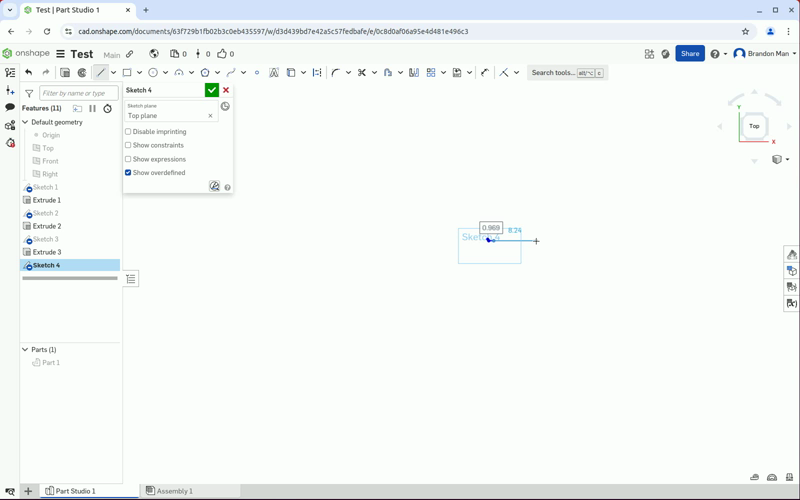
key_up(shift)
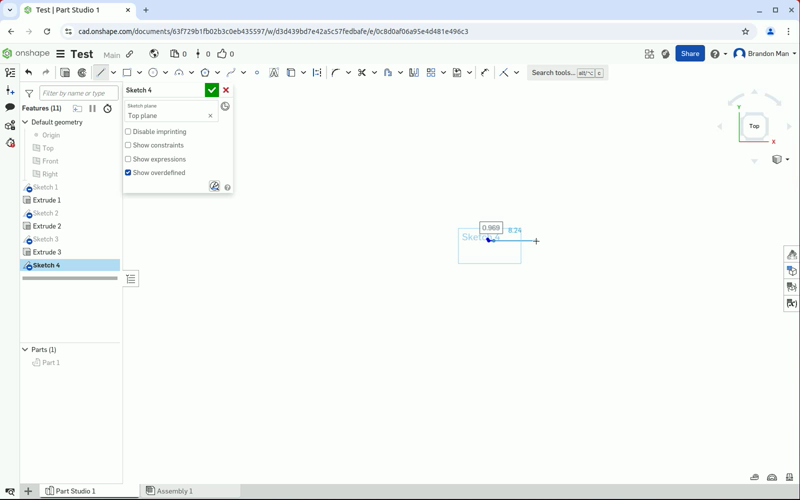
key_down(shift)
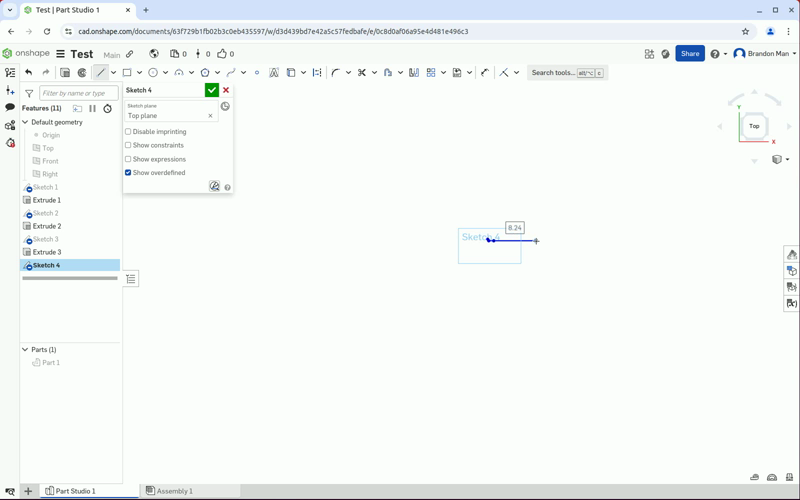
mouse_move(566, 240)
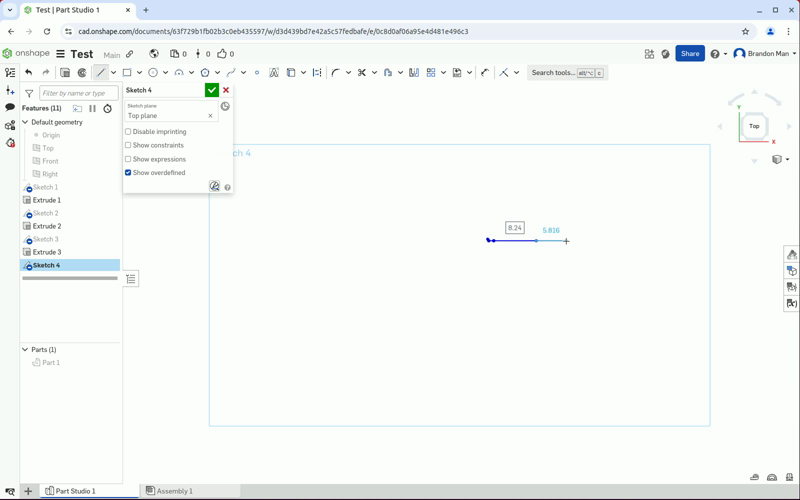
mouse_move(536, 224)
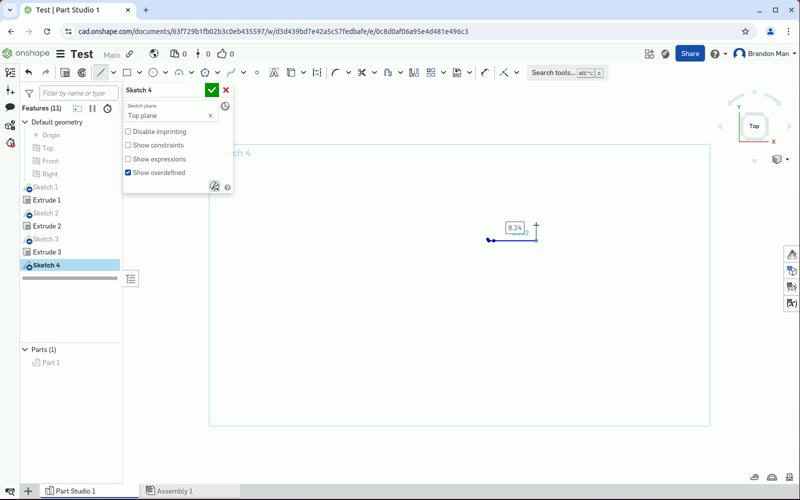
click(536, 224)
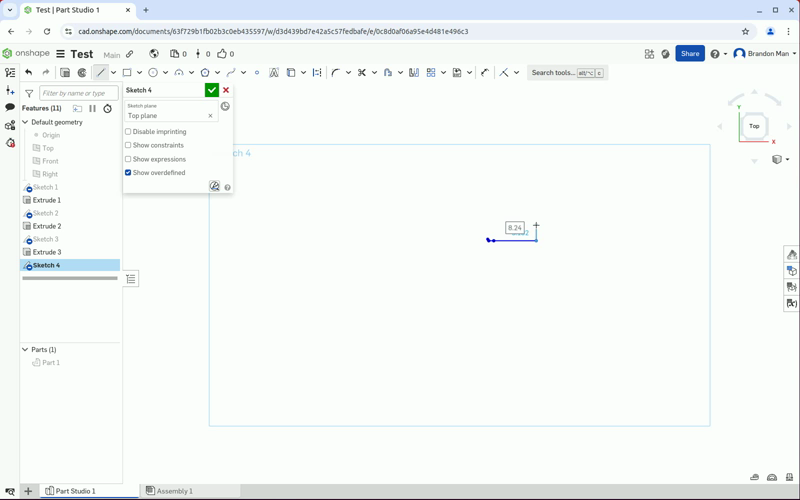
key_up(shift)
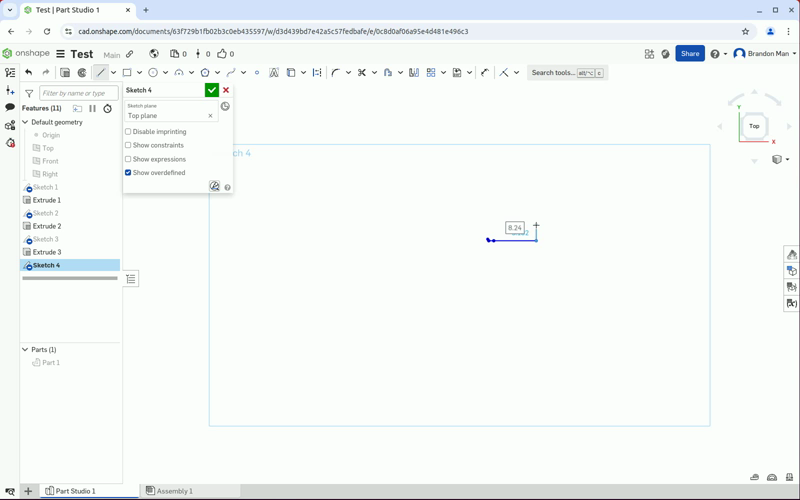
key_down(shift)
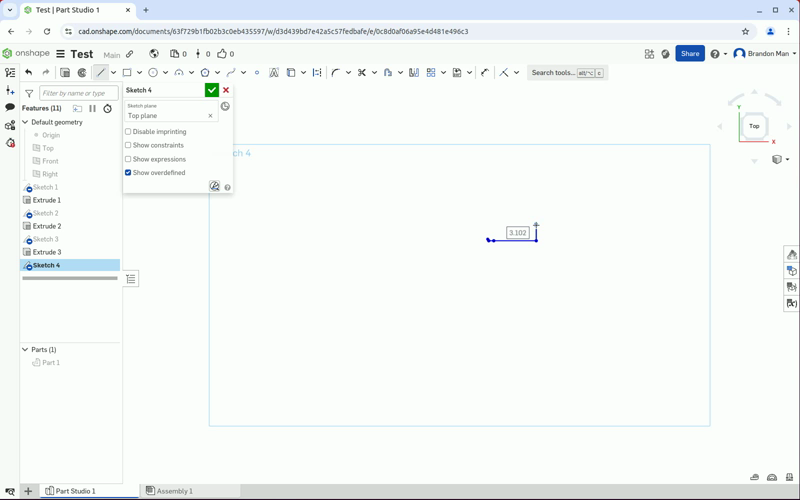
mouse_move(566, 224)
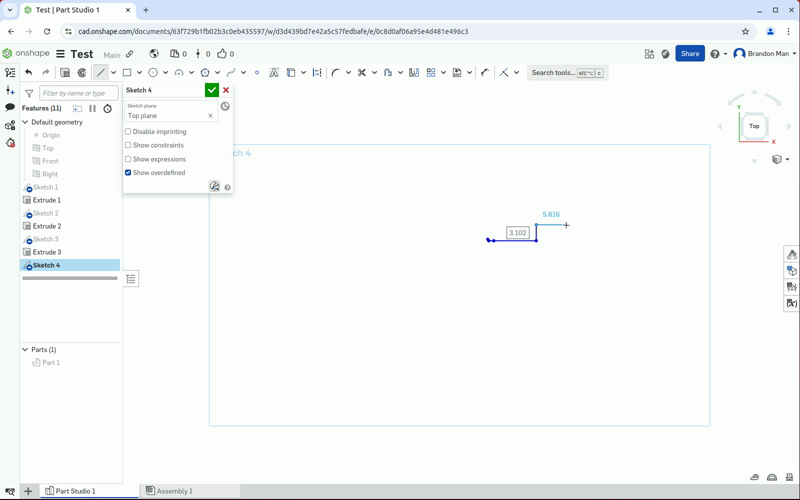
mouse_move(487, 224)
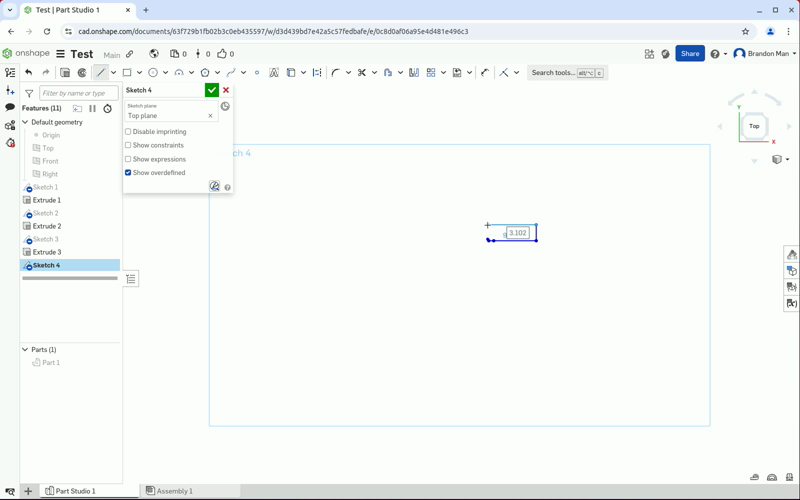
click(487, 224)
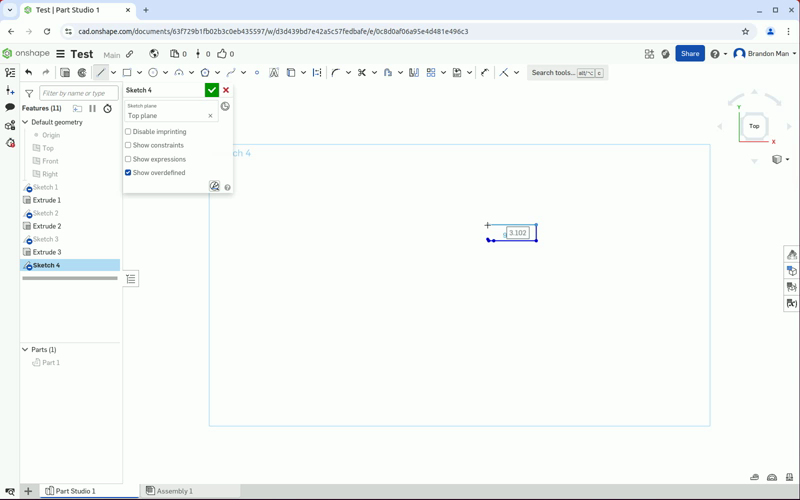
key_up(shift)
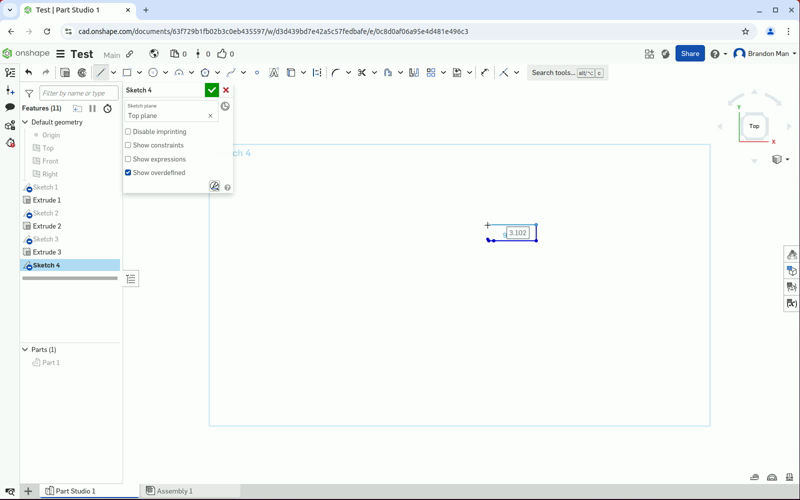
mouse_move(517, 224)
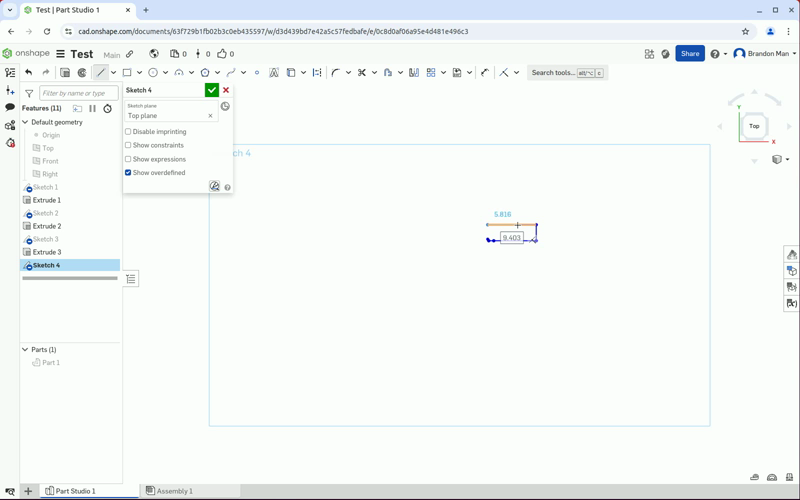
key_down(shift)
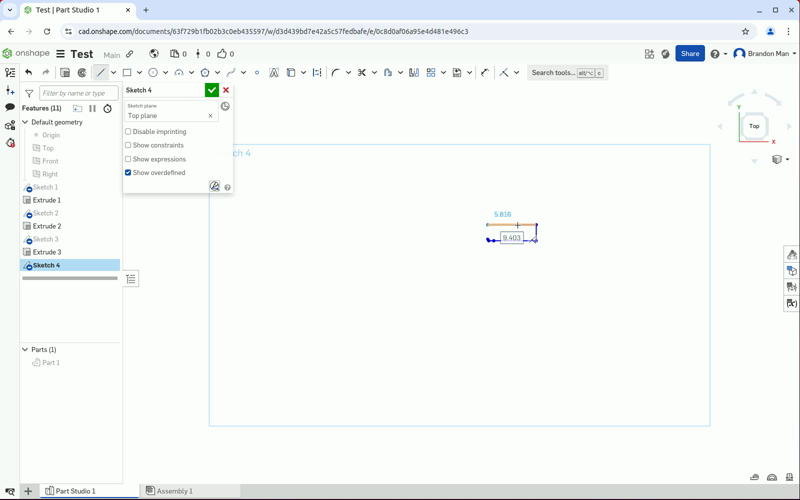
mouse_move(487, 239)
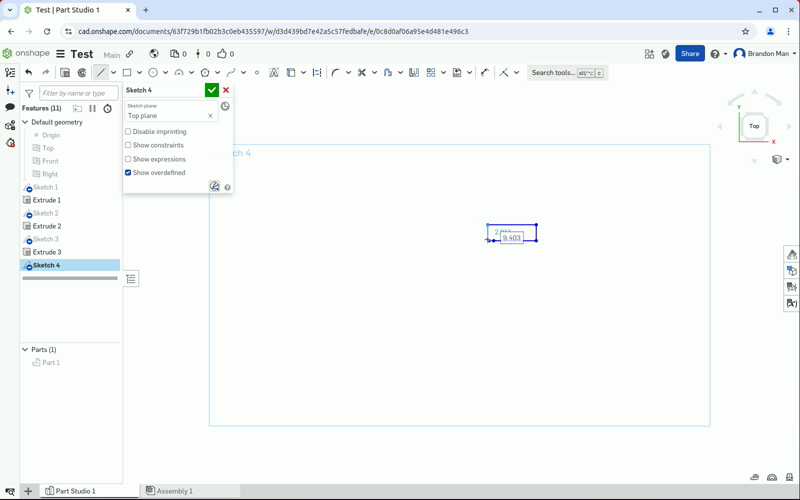
scroll(6)
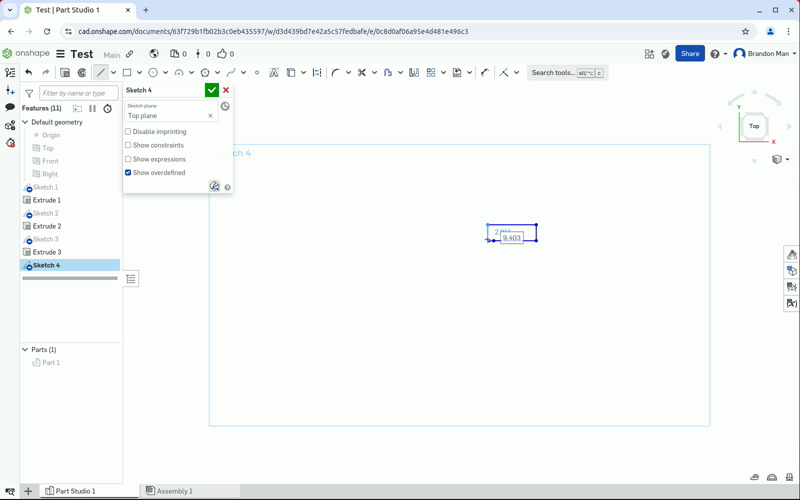
scroll(6)
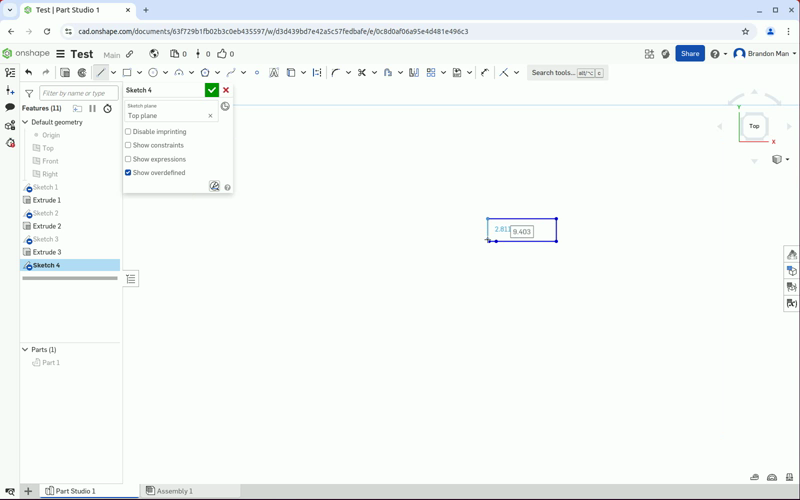
scroll(6)
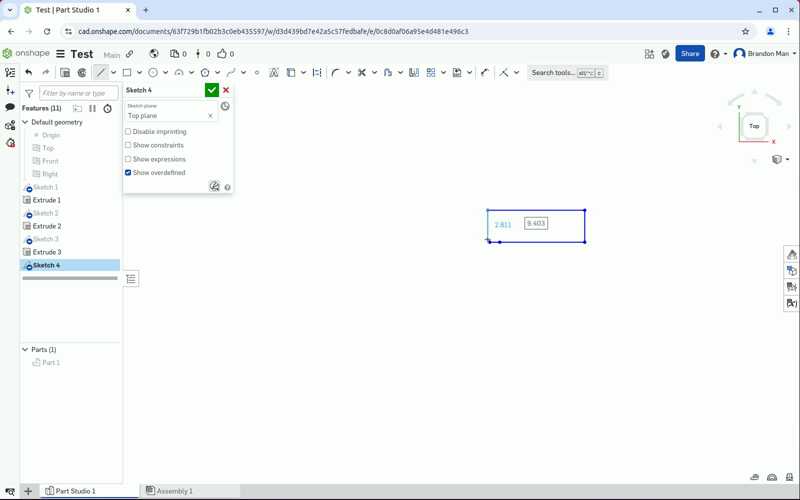
scroll(6)
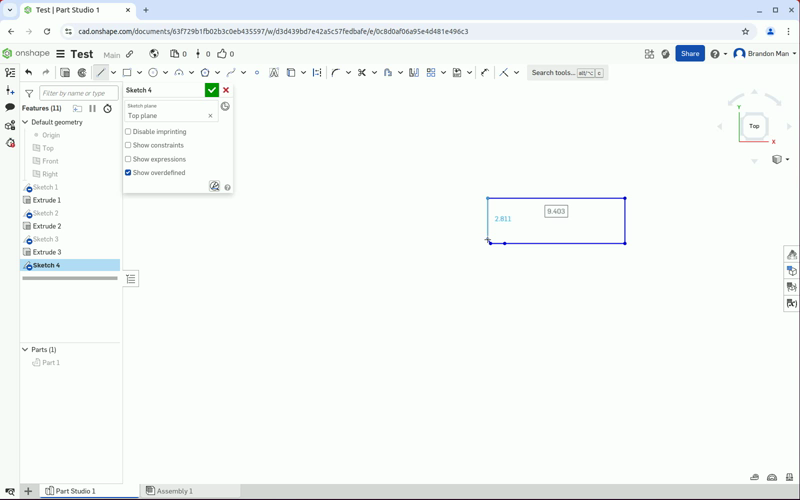
scroll(6)
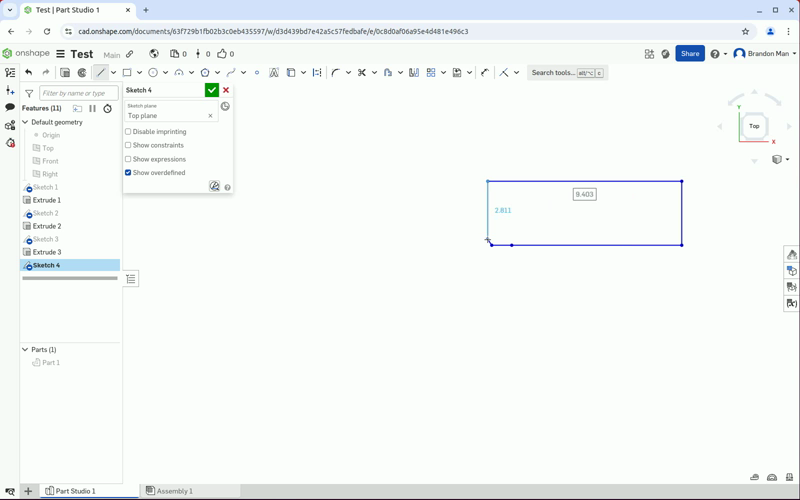
scroll(6)
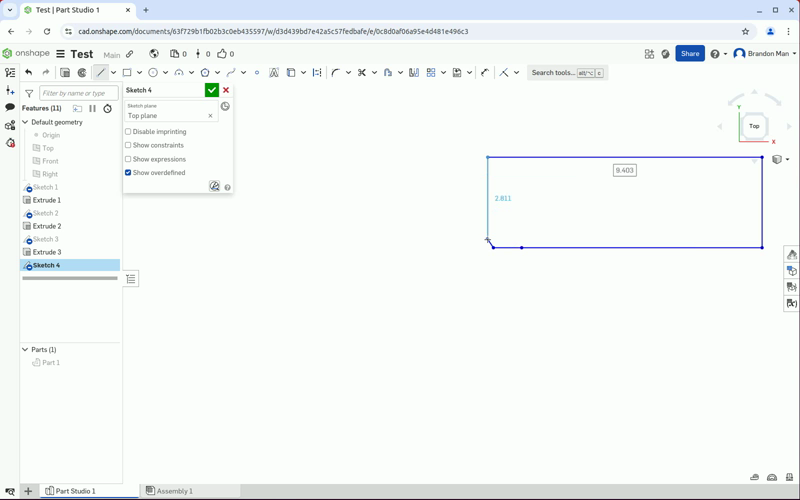
scroll(6)
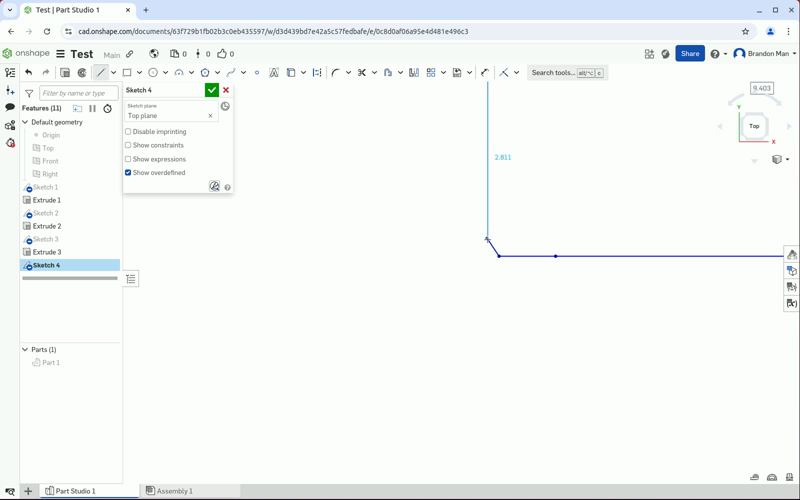
key_up(shift)
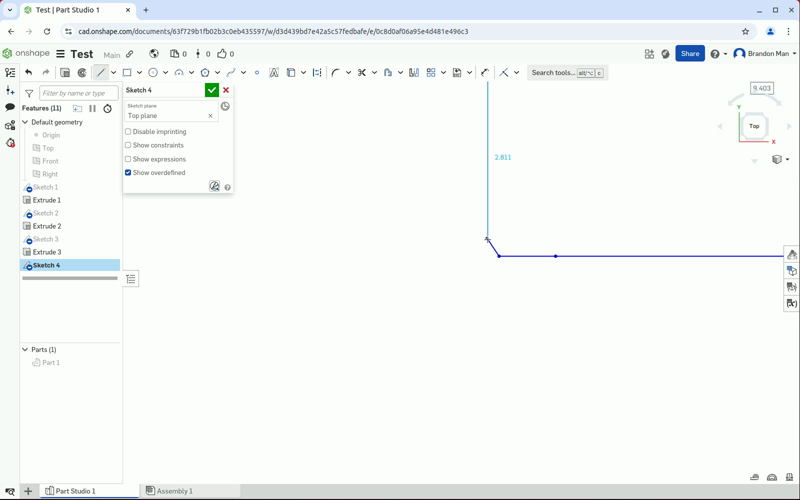
click(487, 239)
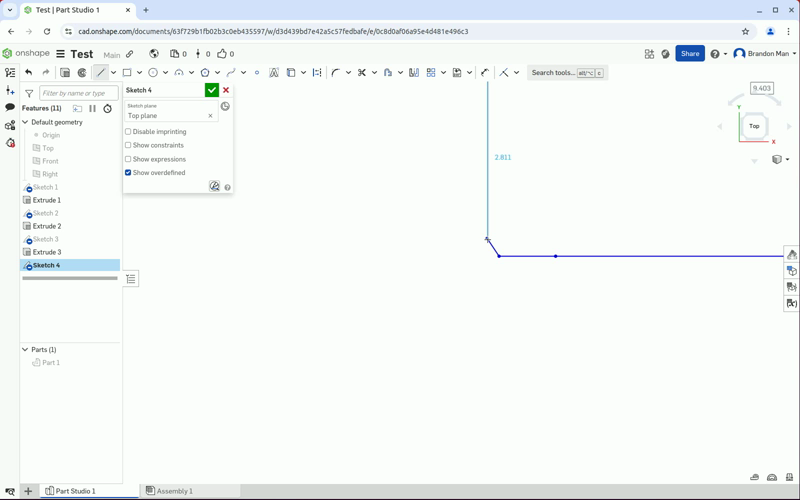
scroll(-6)
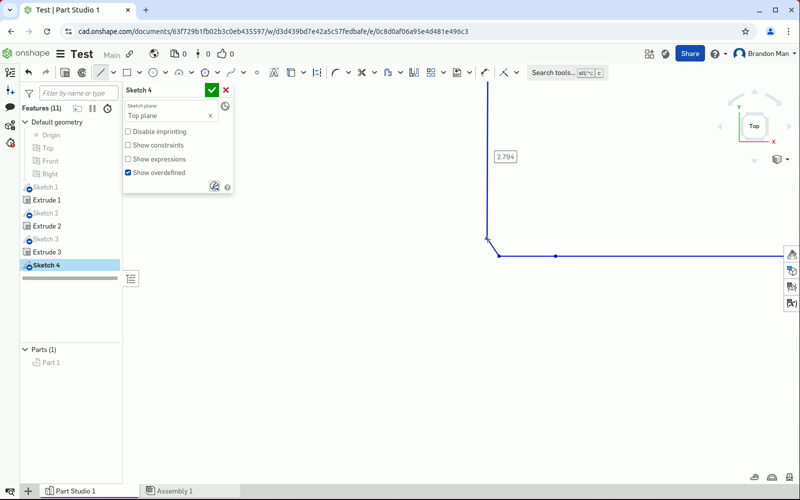
scroll(-6)
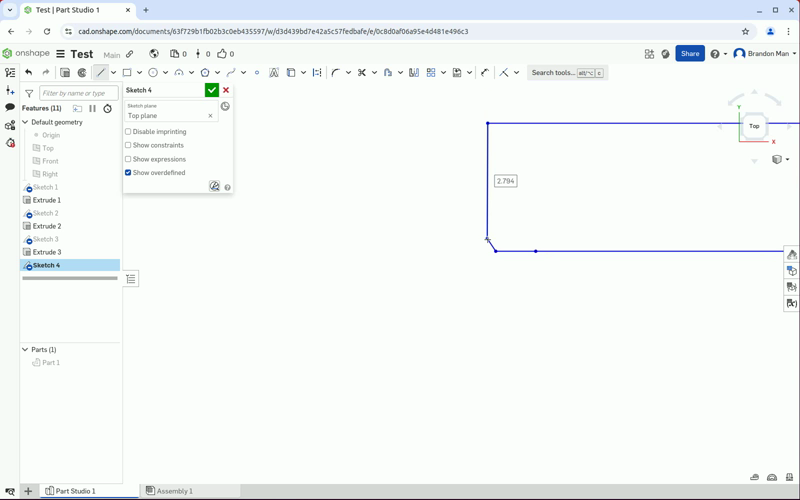
scroll(-6)
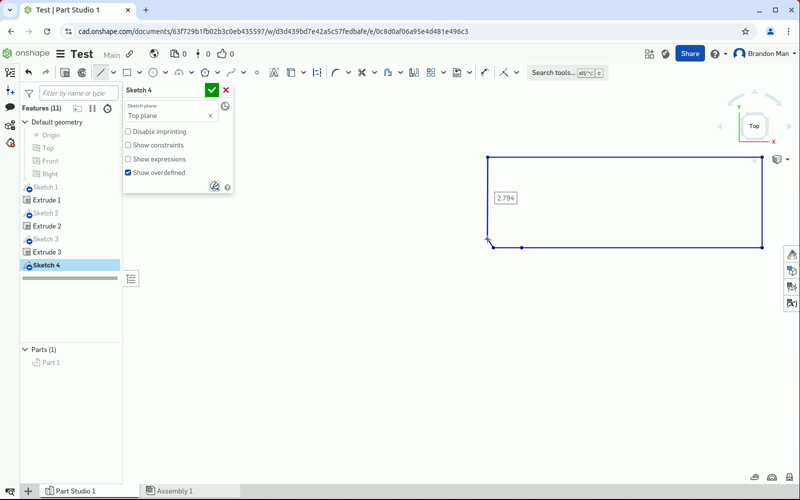
scroll(-6)
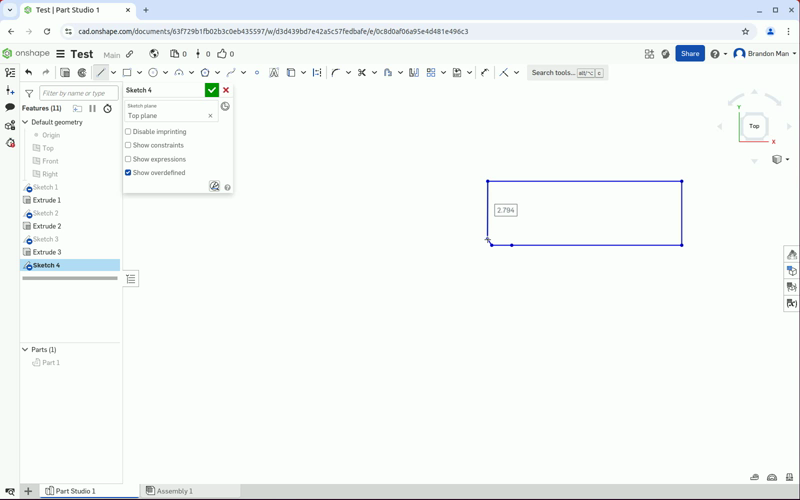
scroll(-6)
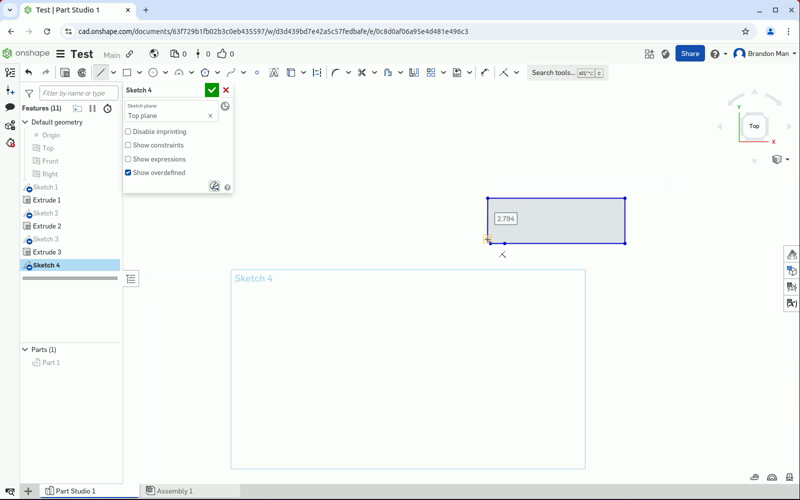
scroll(-6)
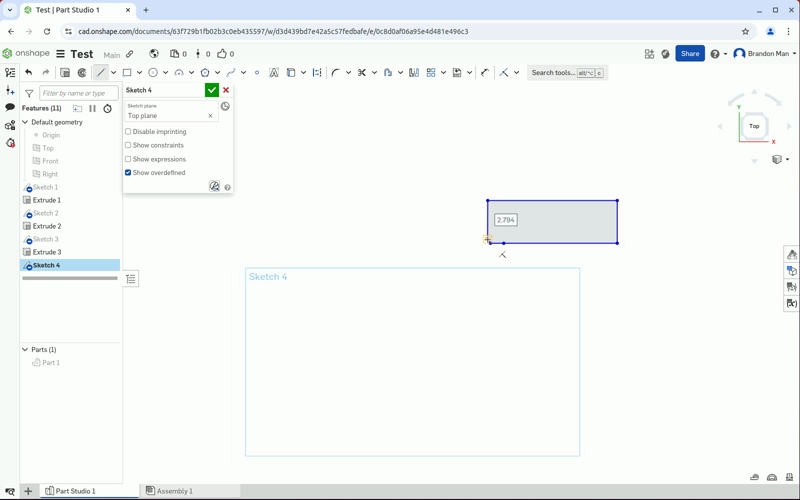
scroll(-6)
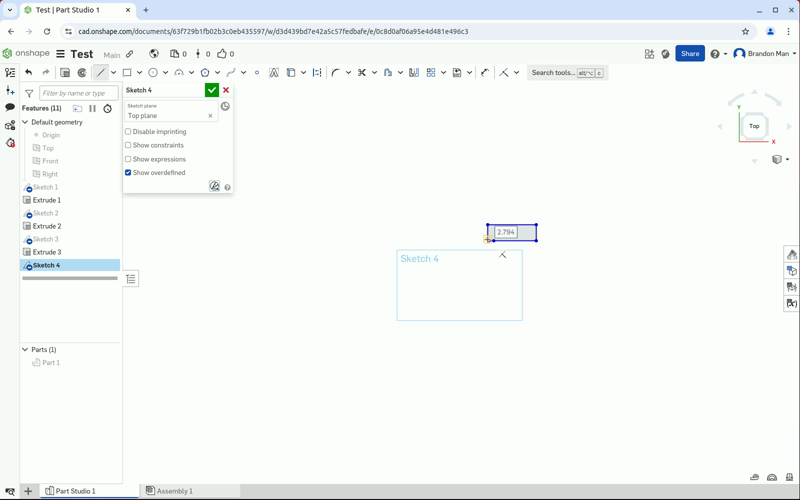
key(esc)
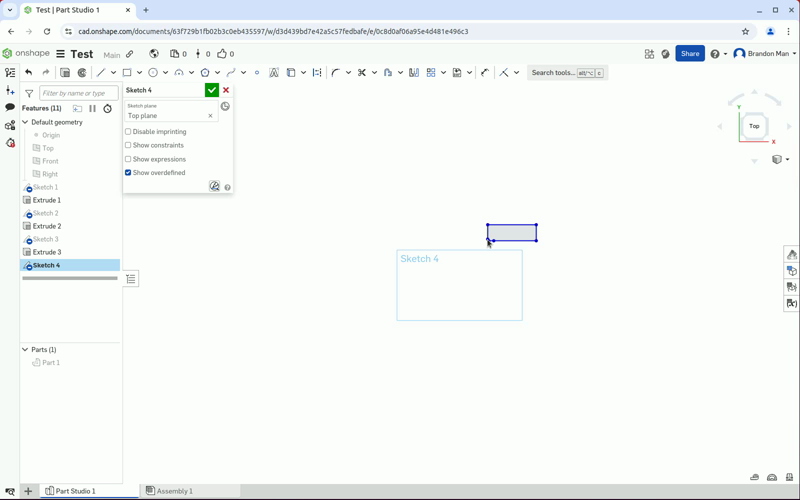
mouse_move(507, 233)
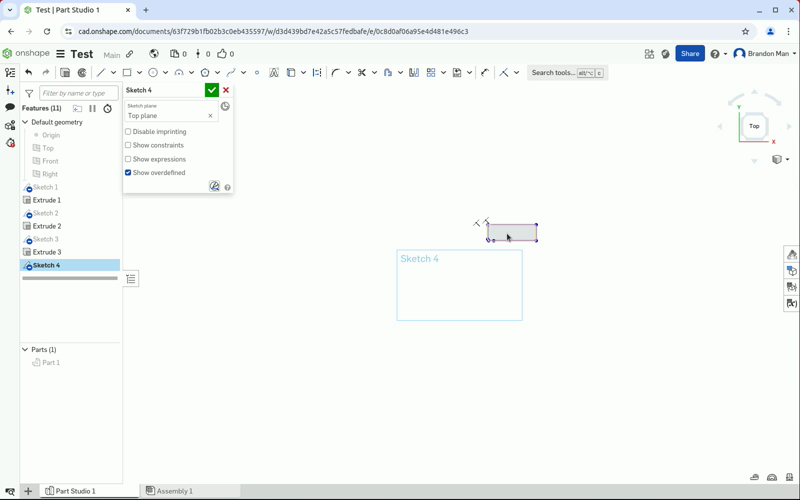
scroll(6)
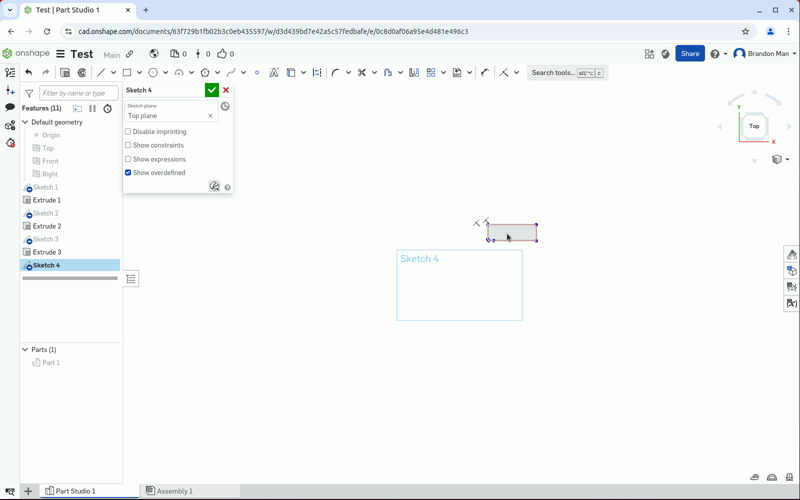
scroll(6)
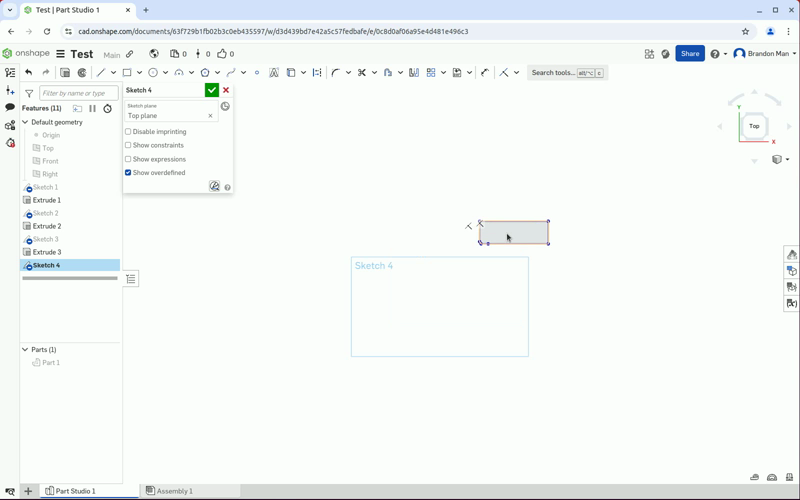
scroll(6)
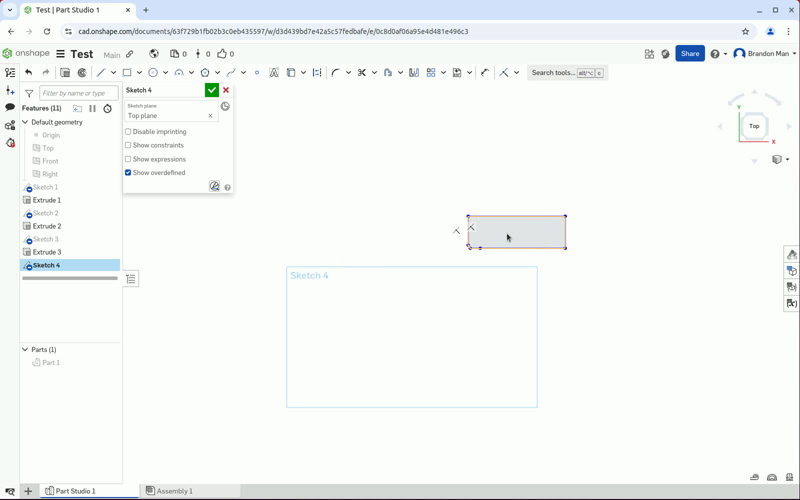
scroll(6)
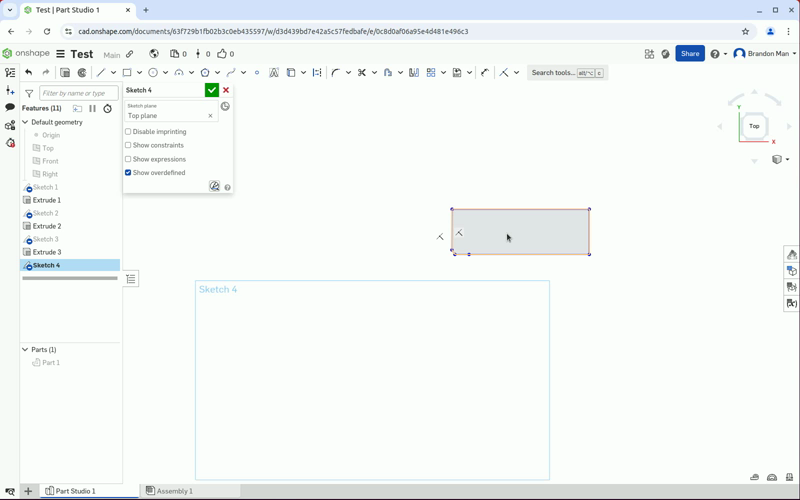
scroll(6)
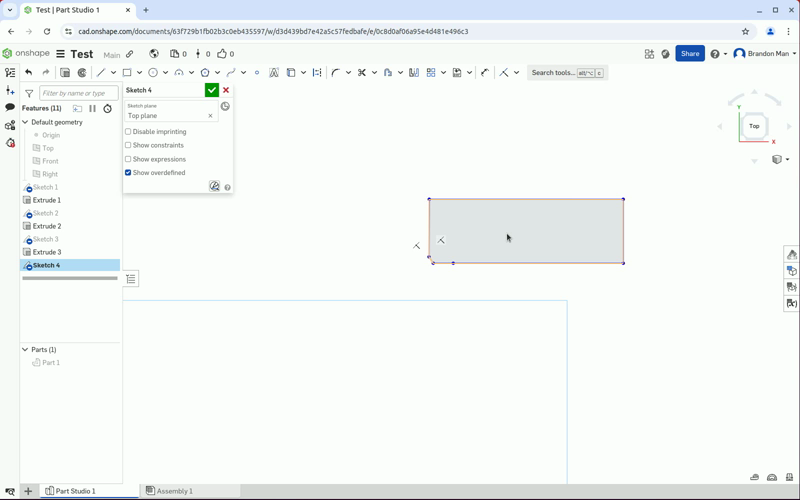
scroll(6)
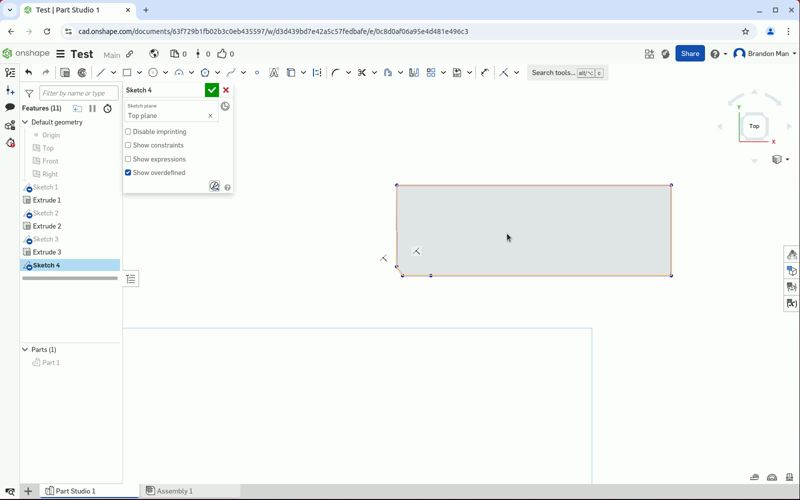
scroll(6)
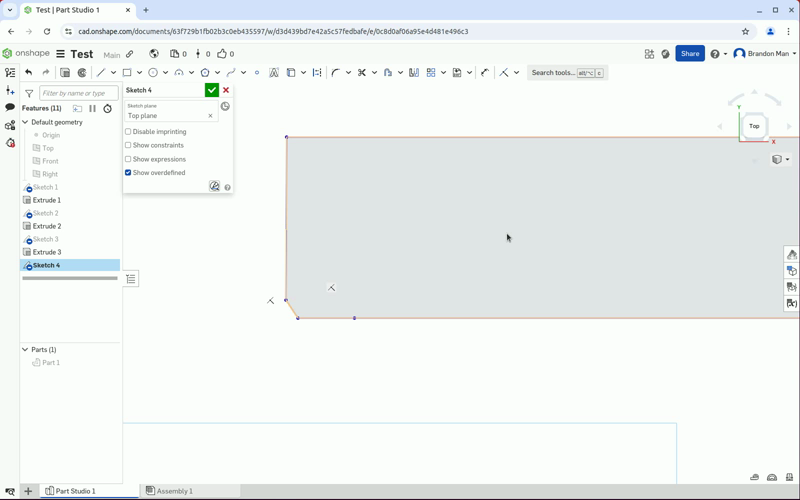
click(507, 233)
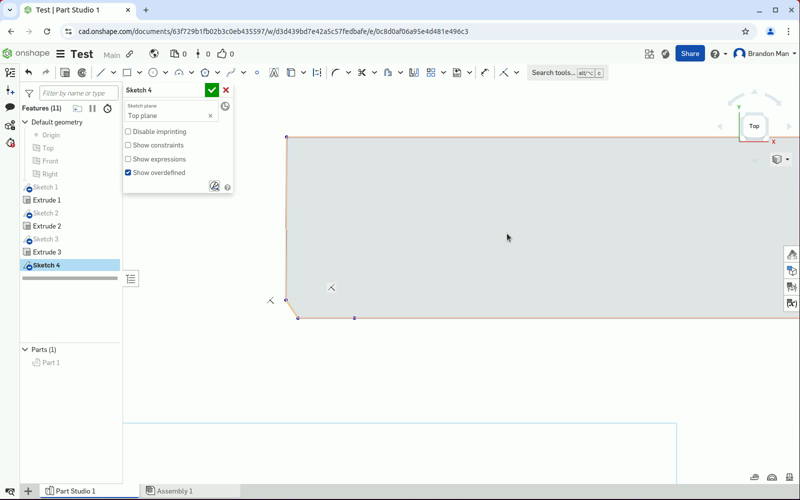
scroll(-6)
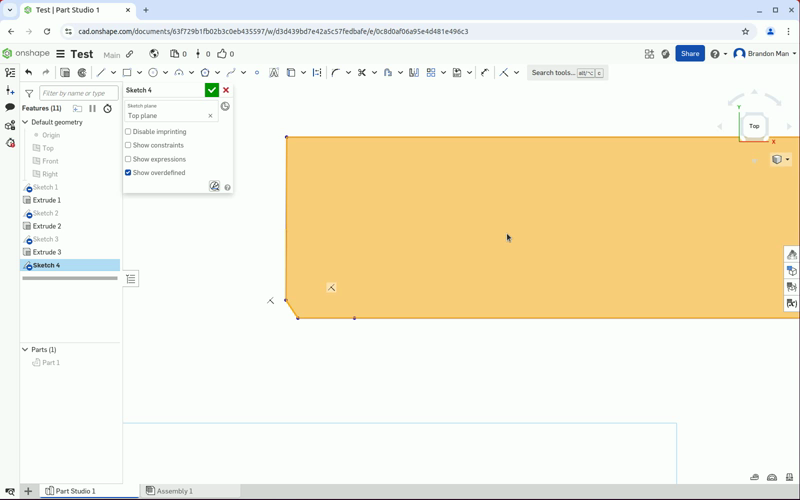
scroll(-6)
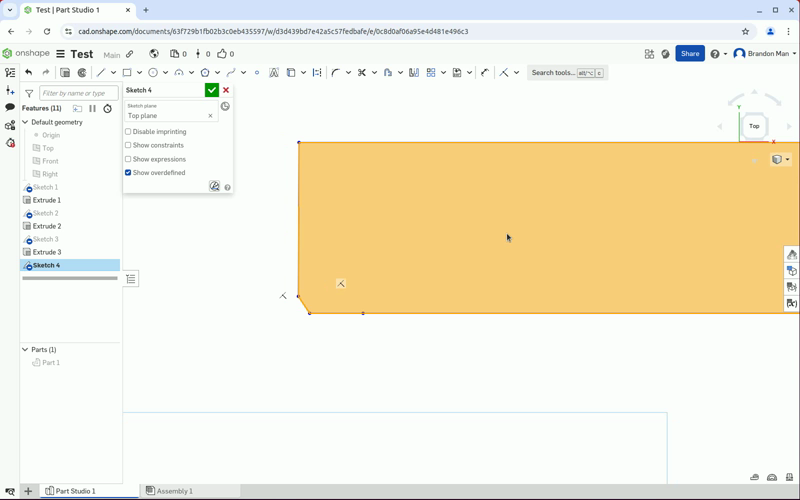
scroll(-6)
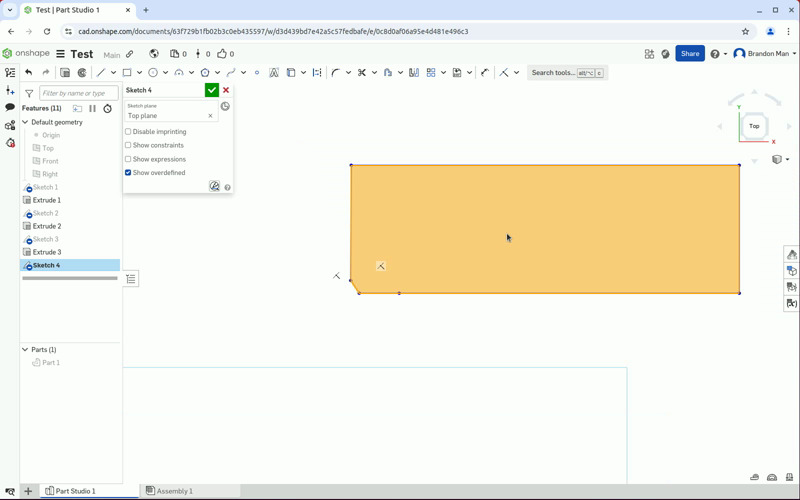
scroll(-6)
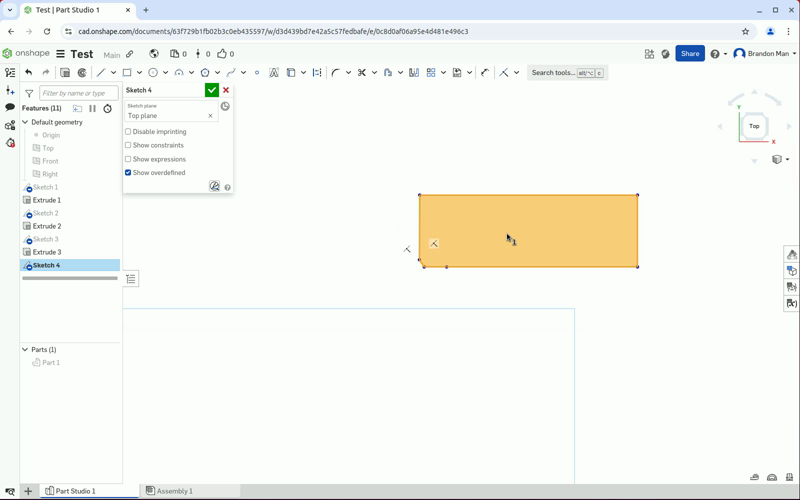
scroll(-6)
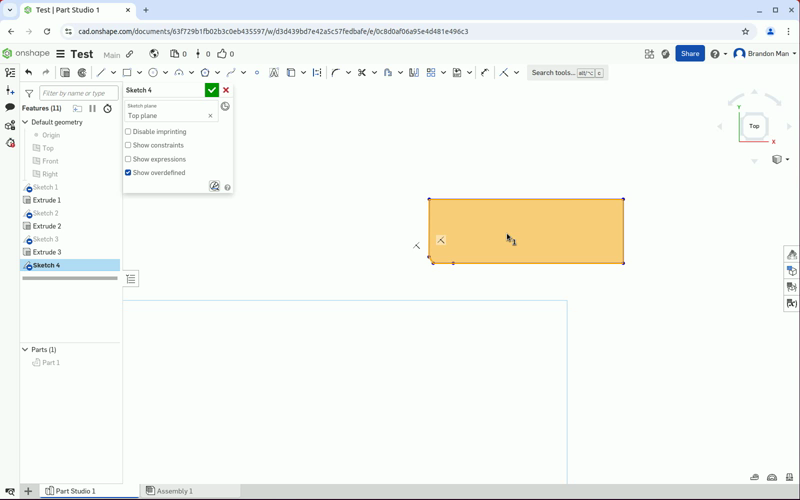
scroll(-6)
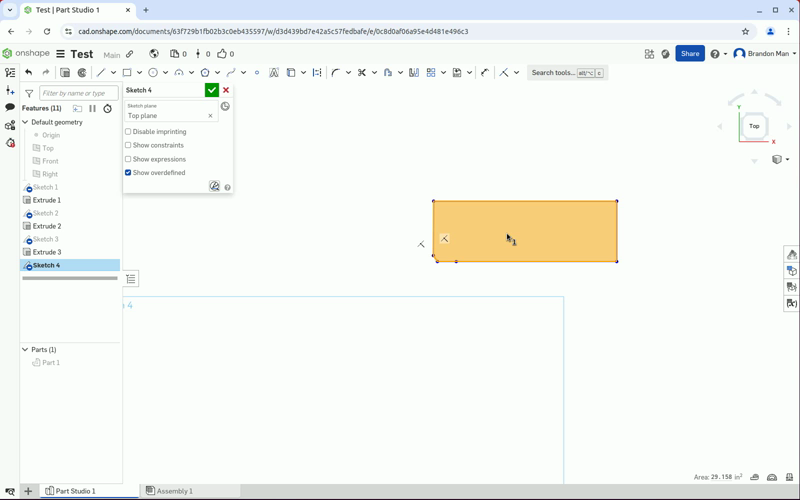
scroll(-6)
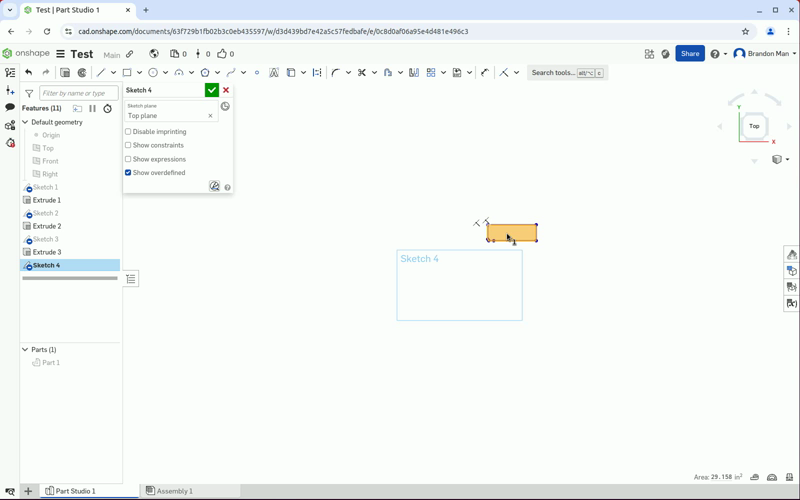
mouse_move(73, 352)
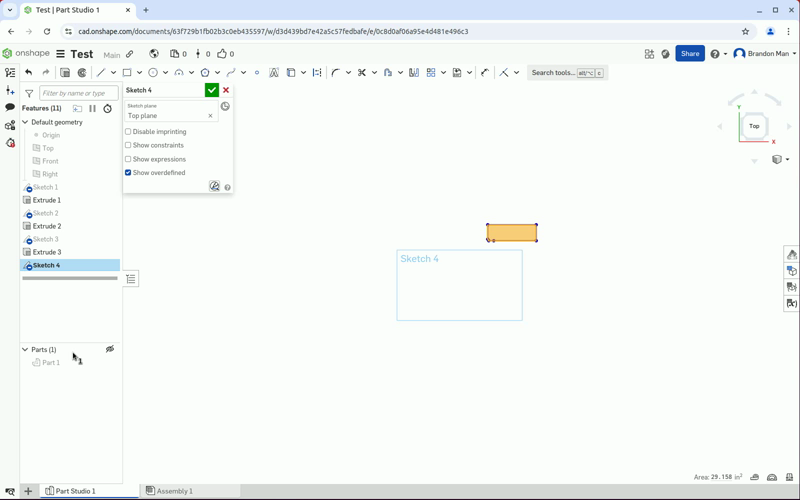
key(shift+y)
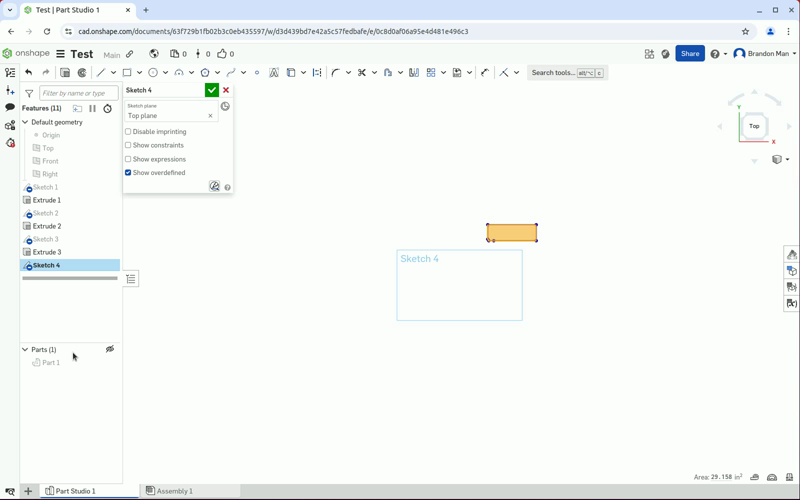
key(shift+e)
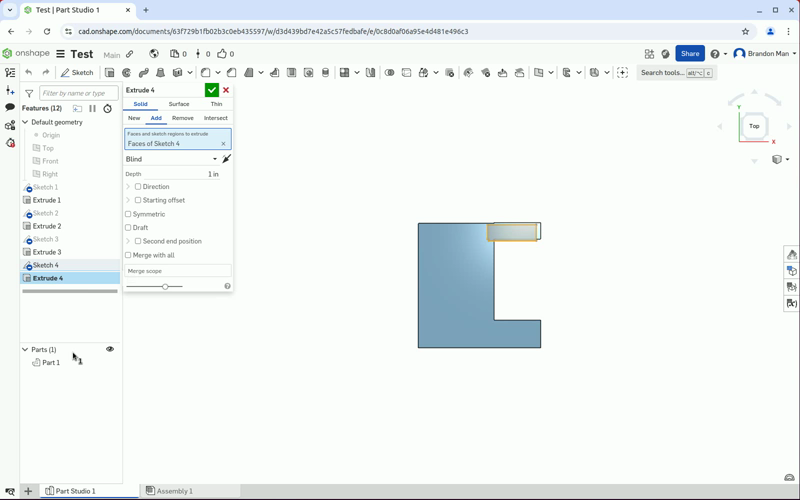
mouse_move(143, 106)
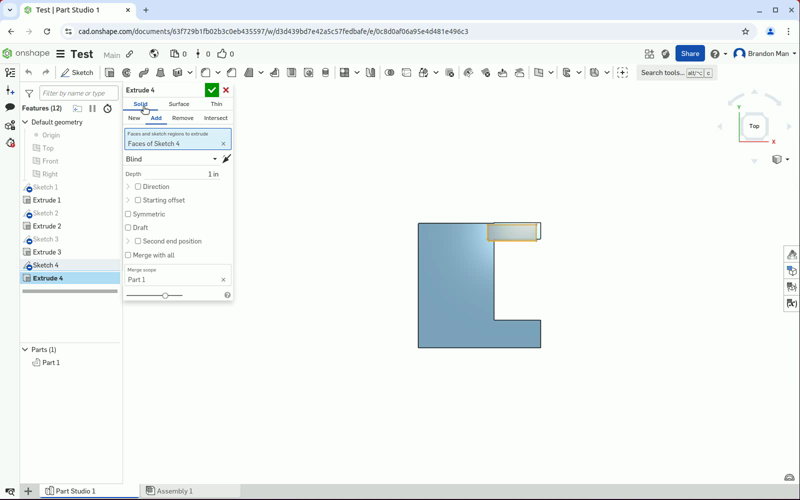
click(143, 106)
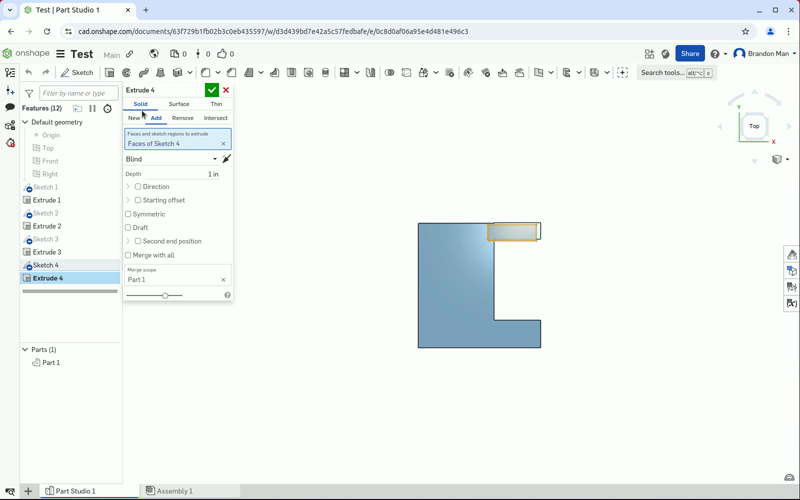
mouse_move(137, 120)
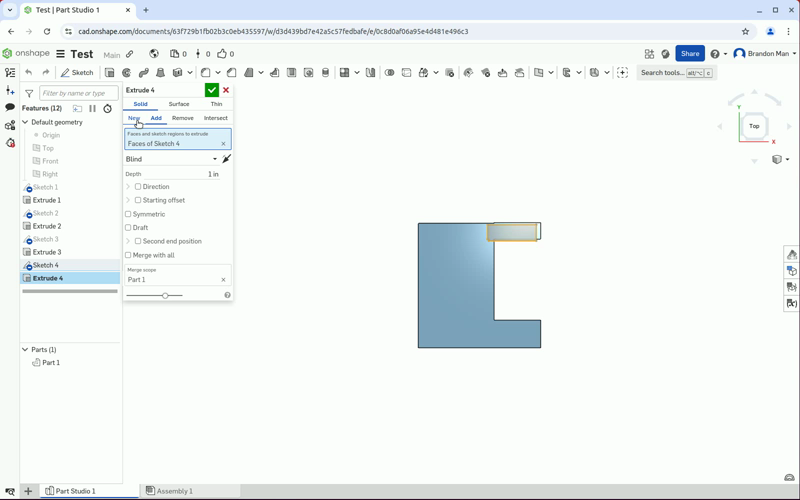
click(137, 120)
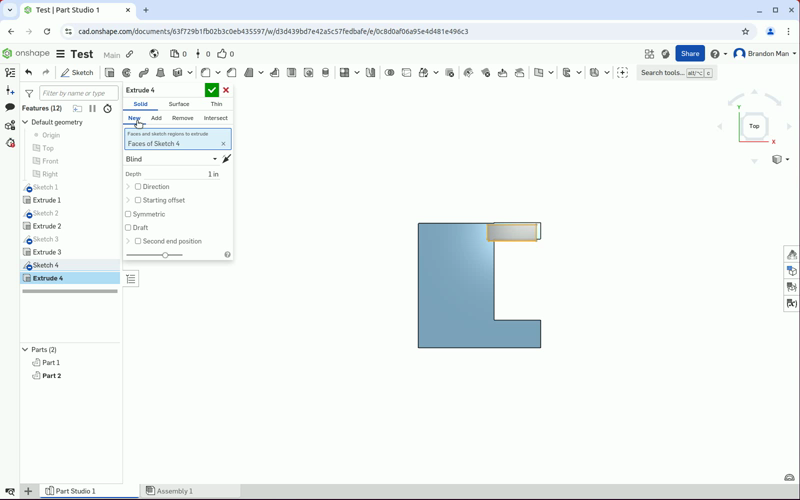
key(tab, 4)
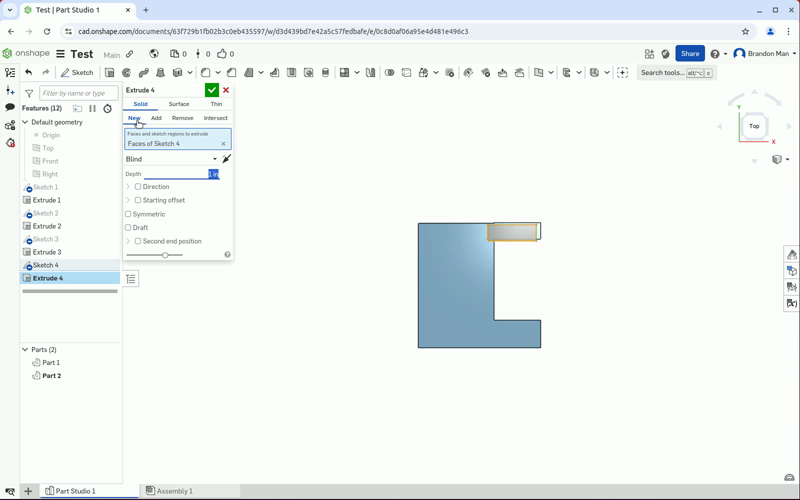
text(23.108)
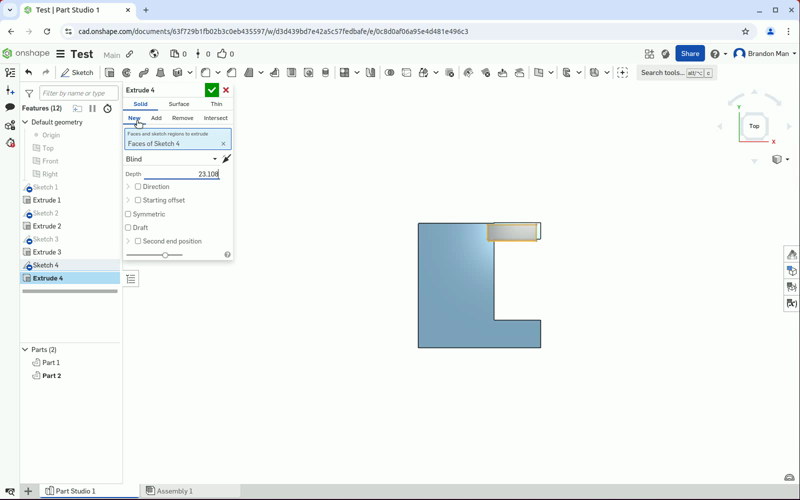
key(enter)
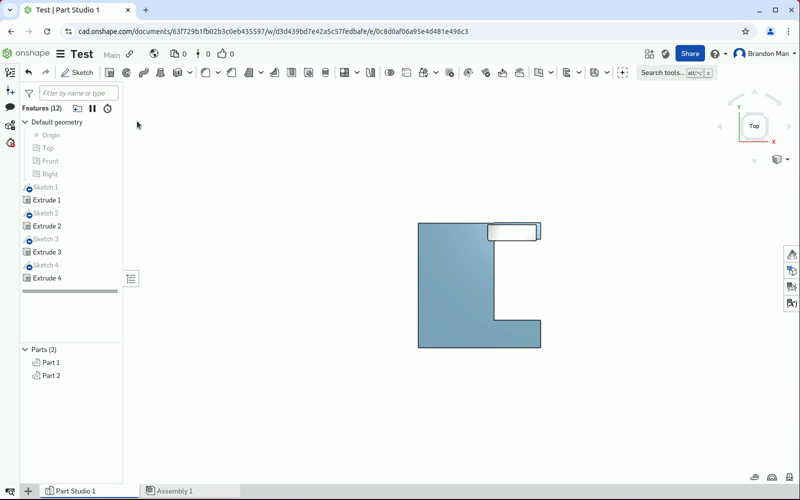
key(shift+h)
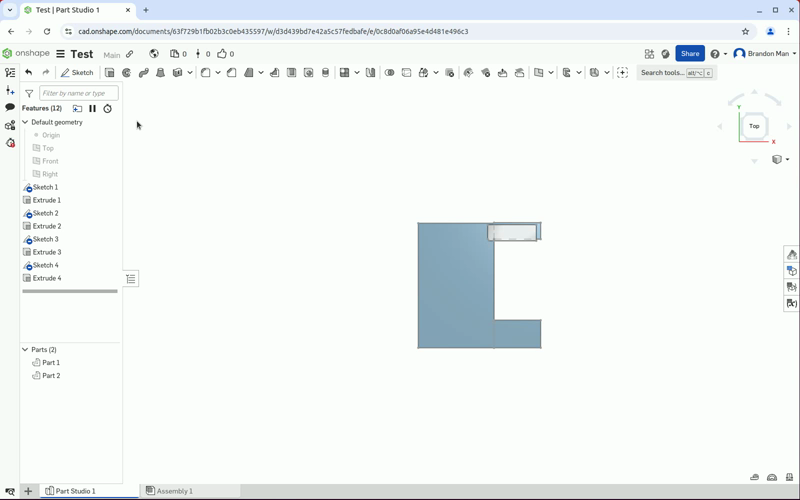
key(shift+h)
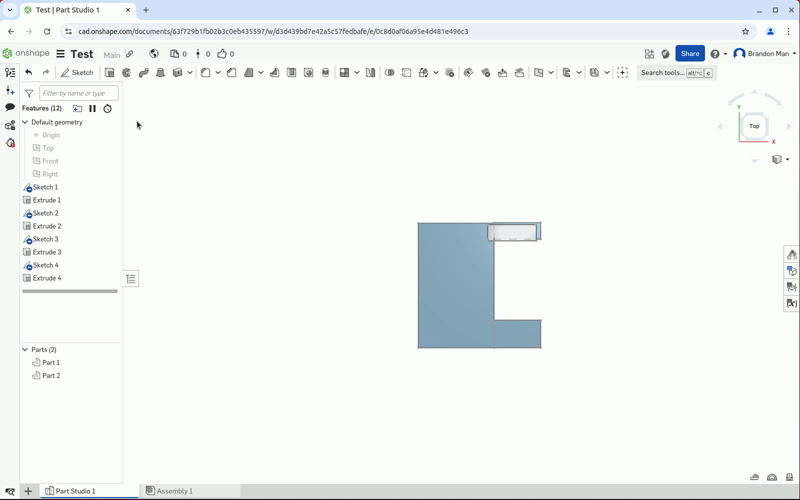
key(shift+7)
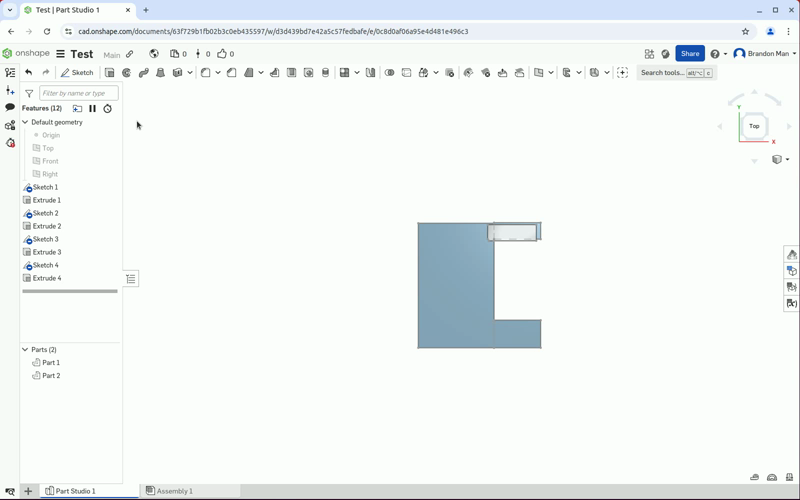
key(up, 3)
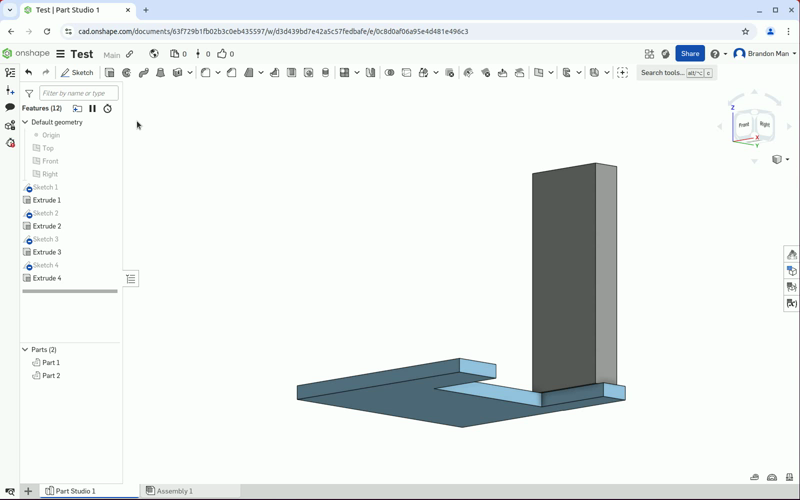
key(left, 3)
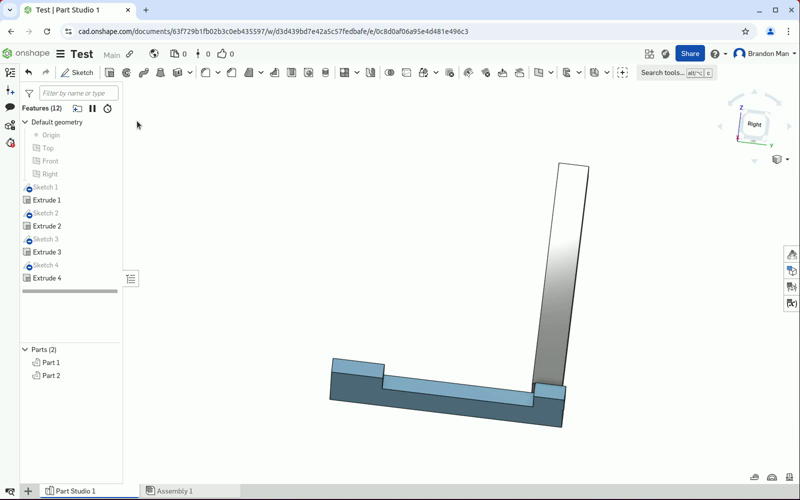
key(right, 3)
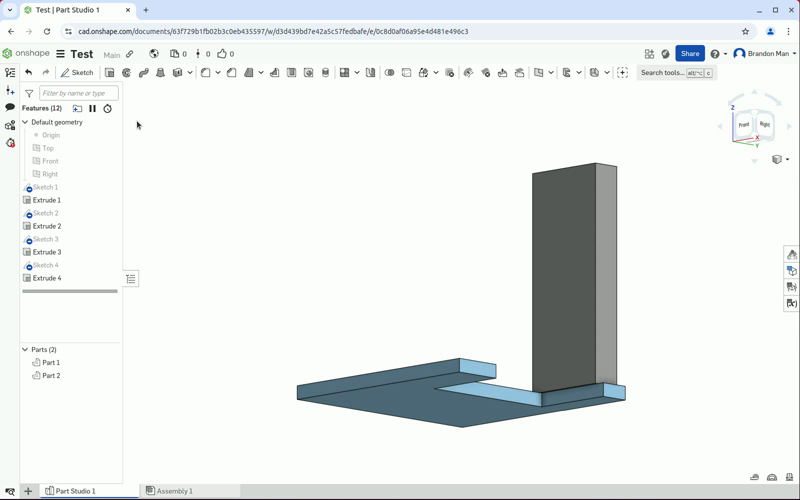
key(down, 3)
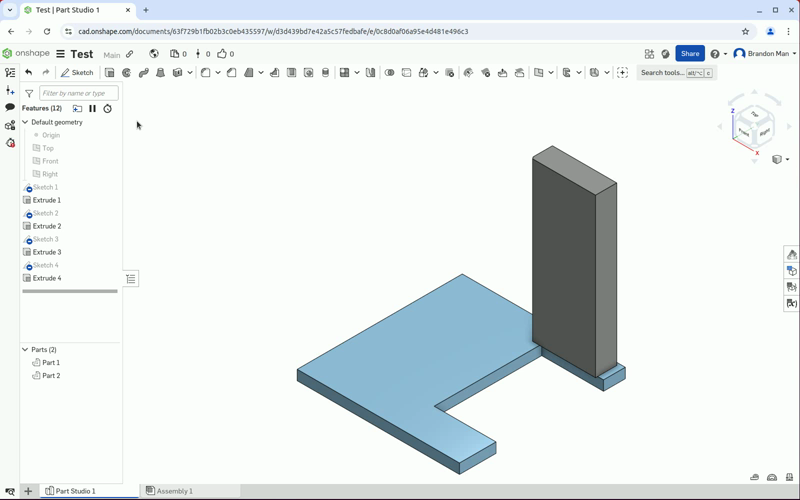
mouse_move(73, 189)
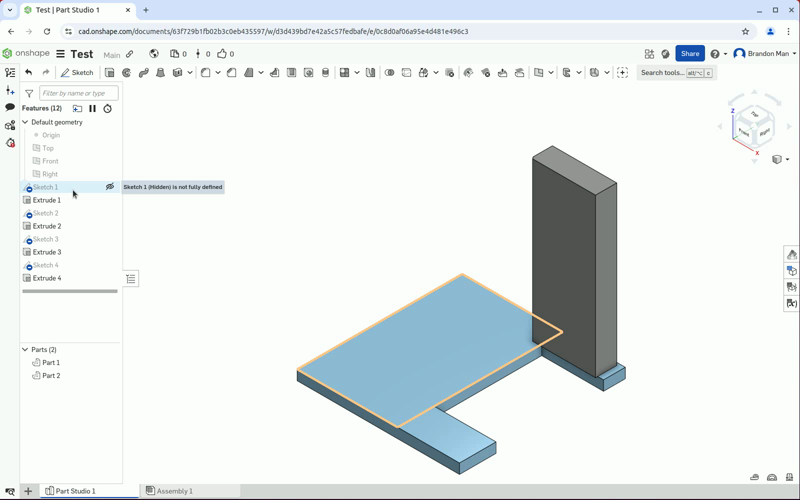
click(73, 189)